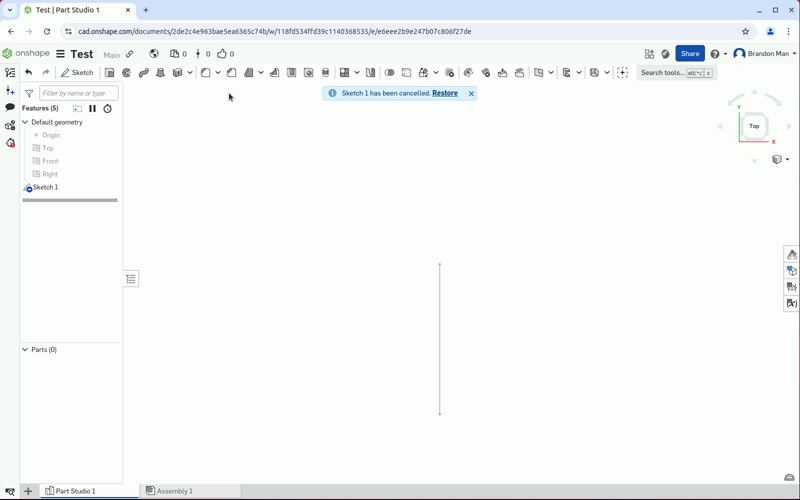
key(shift+h)
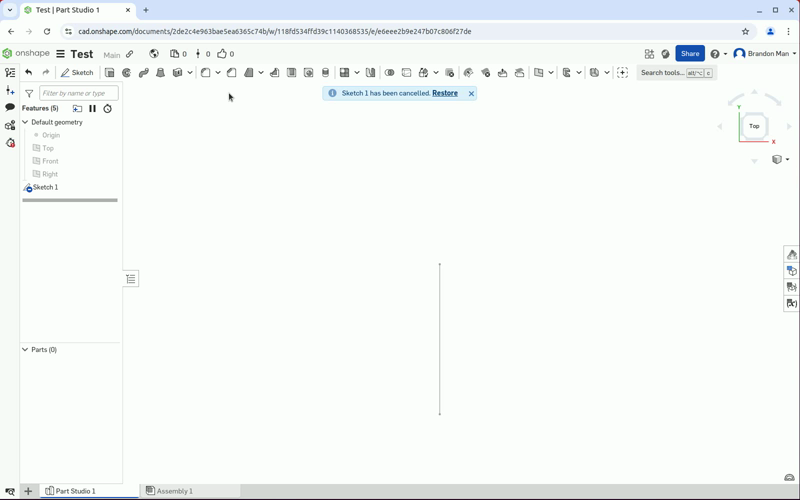
key(shift+s)
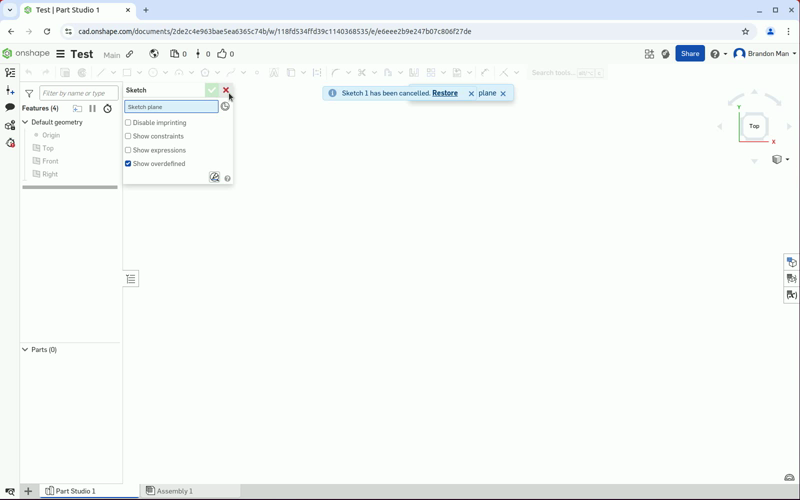
mouse_move(73, 150)
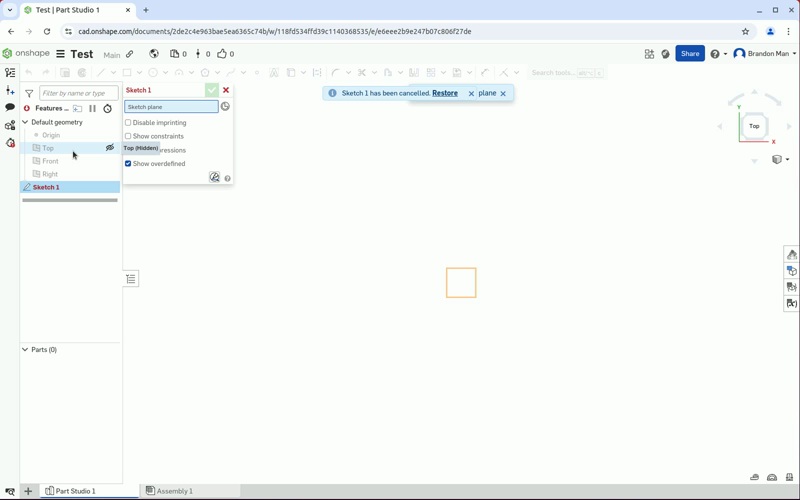
click(73, 150)
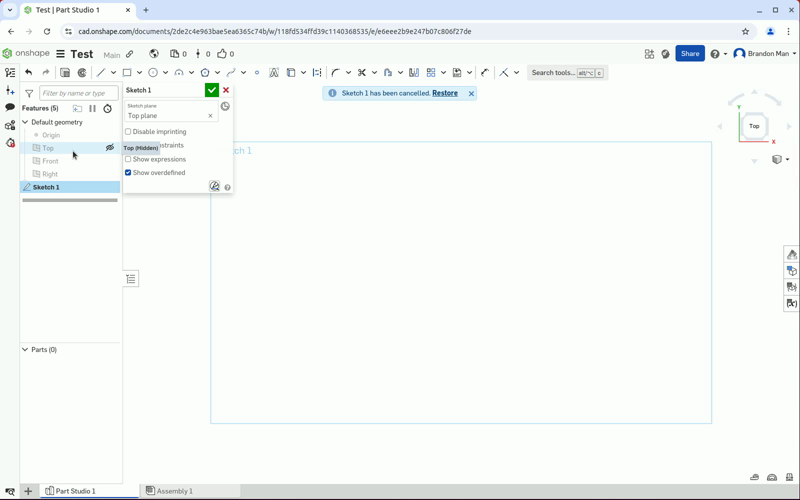
mouse_move(73, 352)
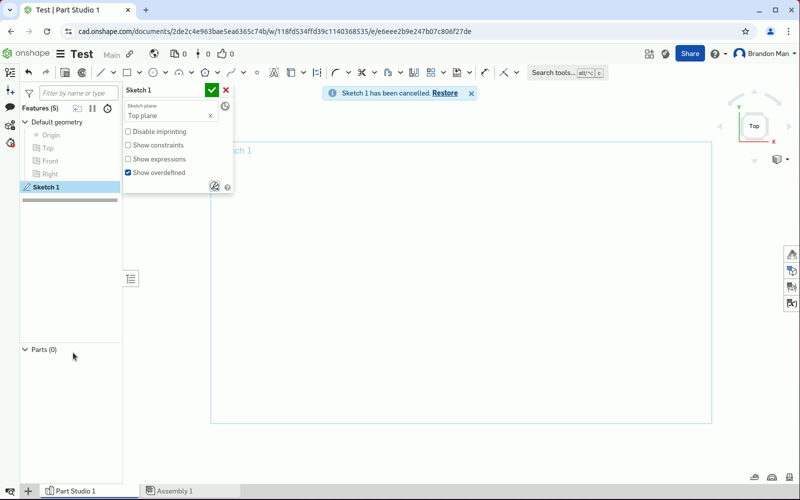
key(y)
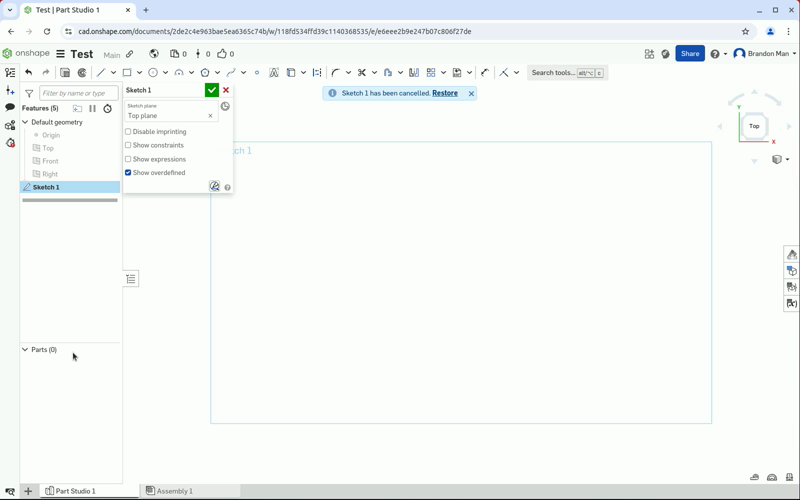
key(c)
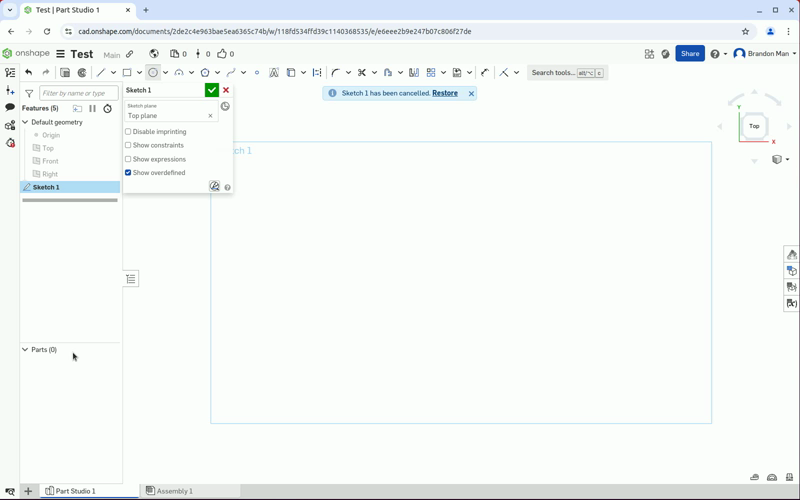
key_down(shift)
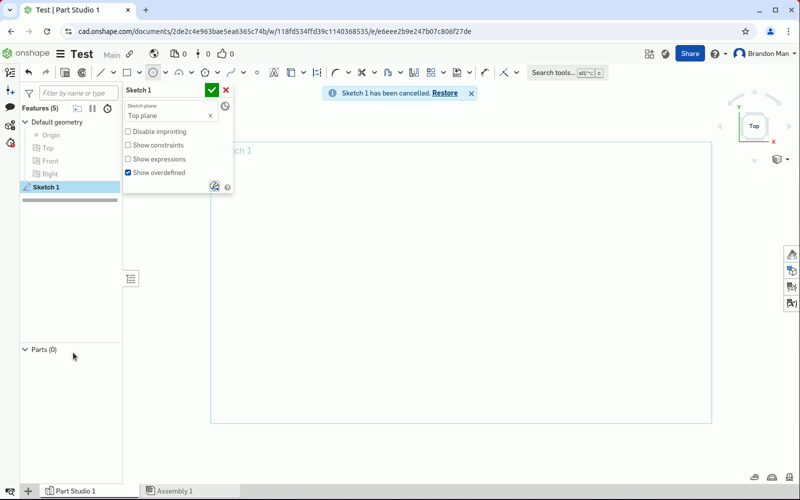
mouse_move(386, 270)
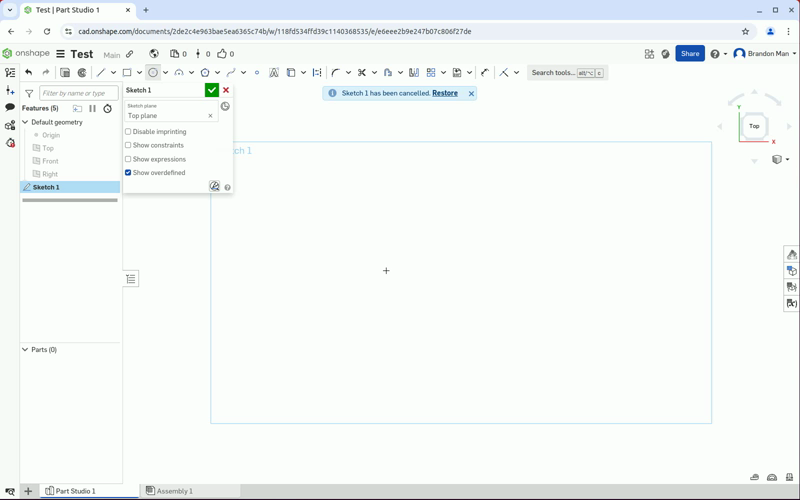
click(386, 270)
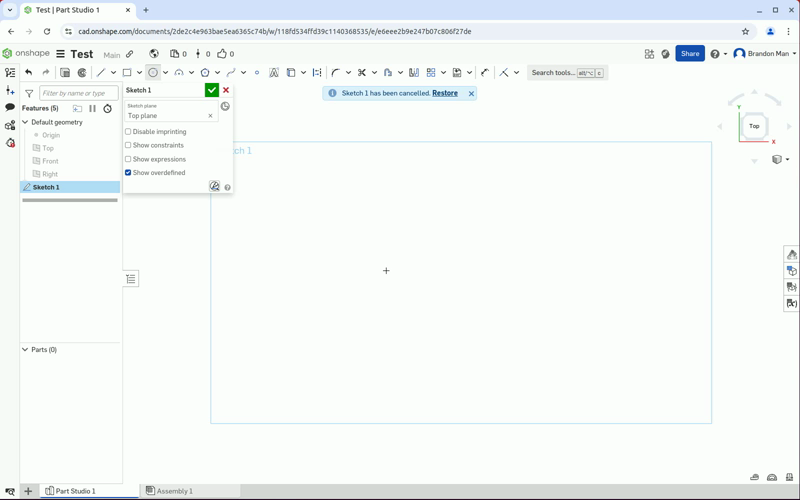
key_up(shift)
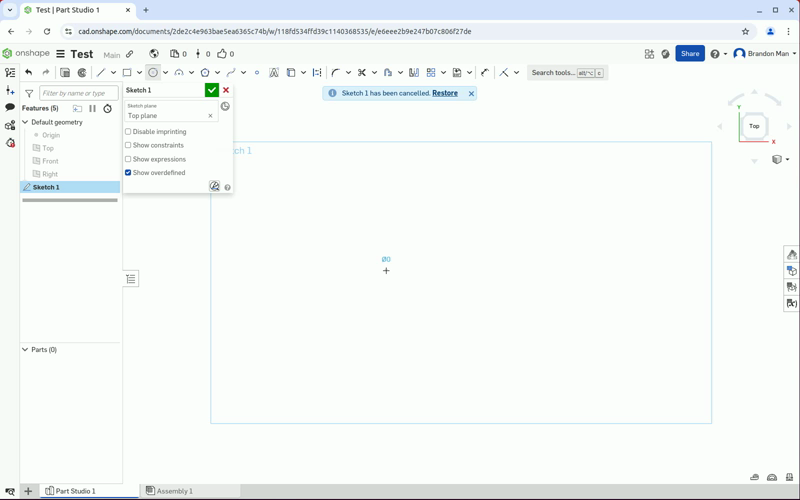
mouse_move(424, 270)
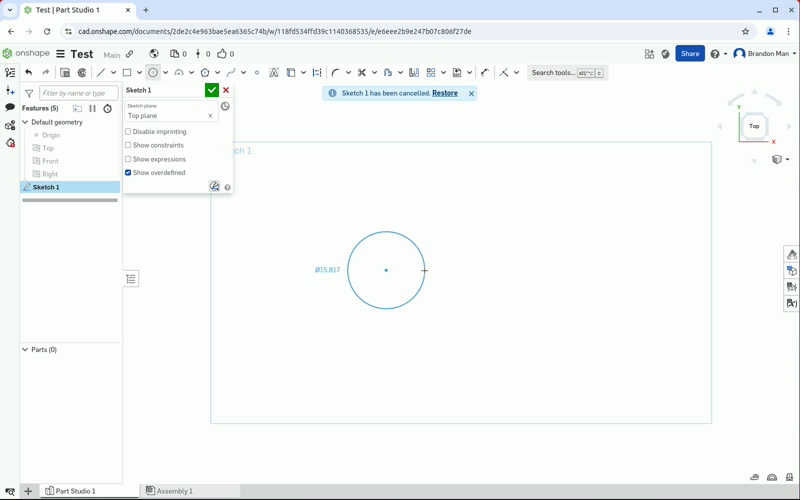
click(424, 270)
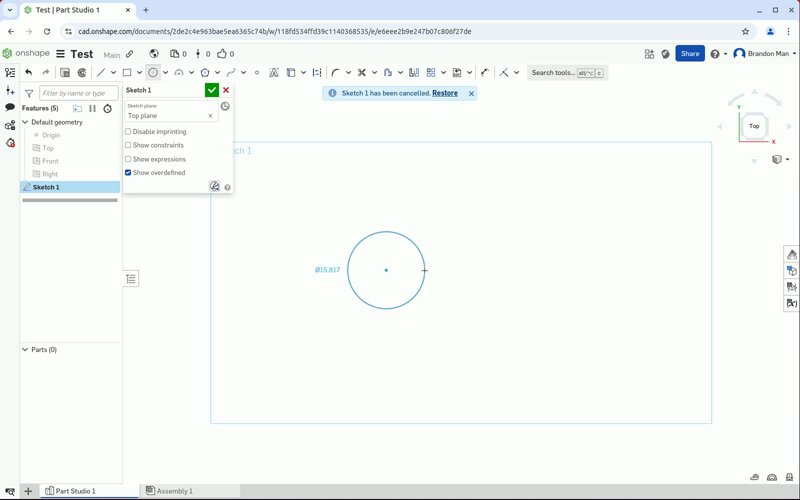
key(esc)
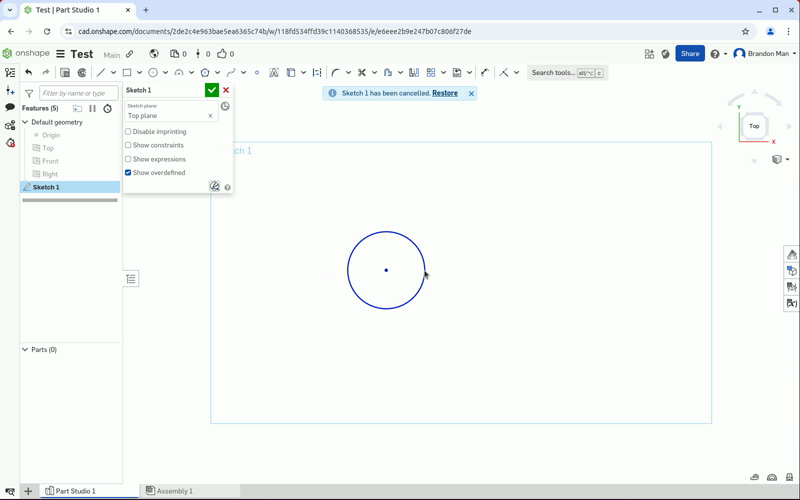
key(c)
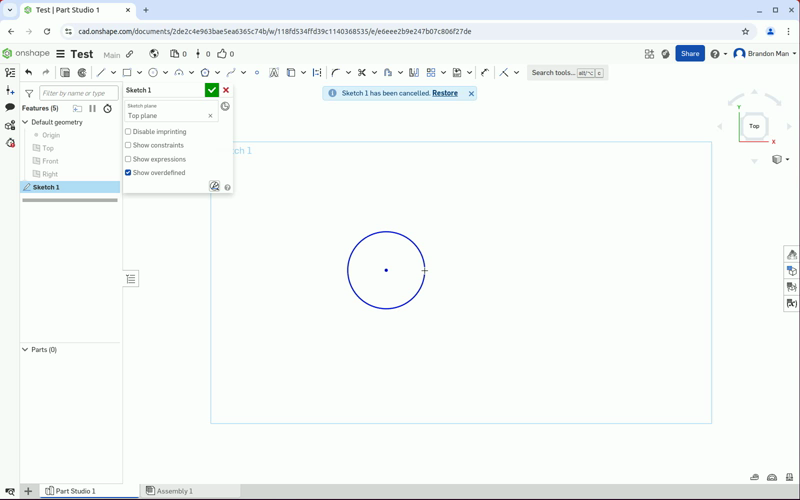
key_down(shift)
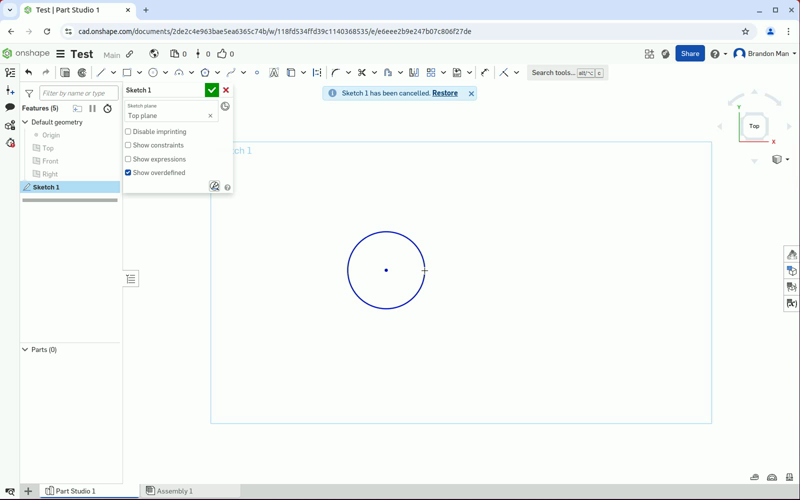
mouse_move(386, 270)
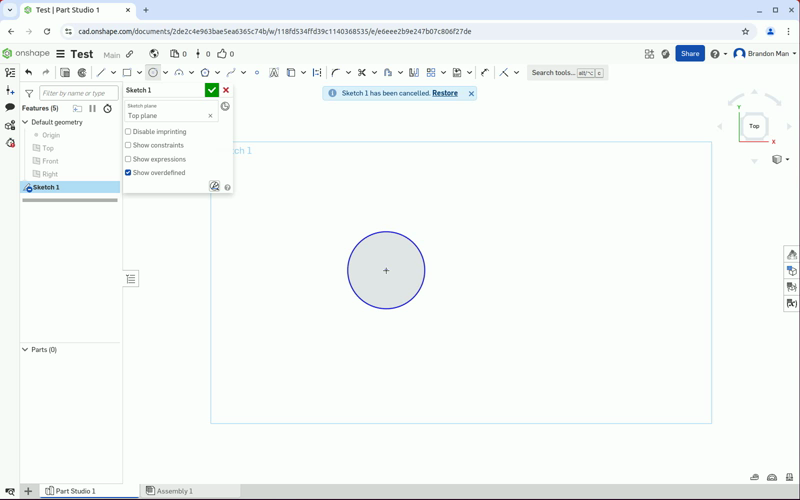
click(386, 270)
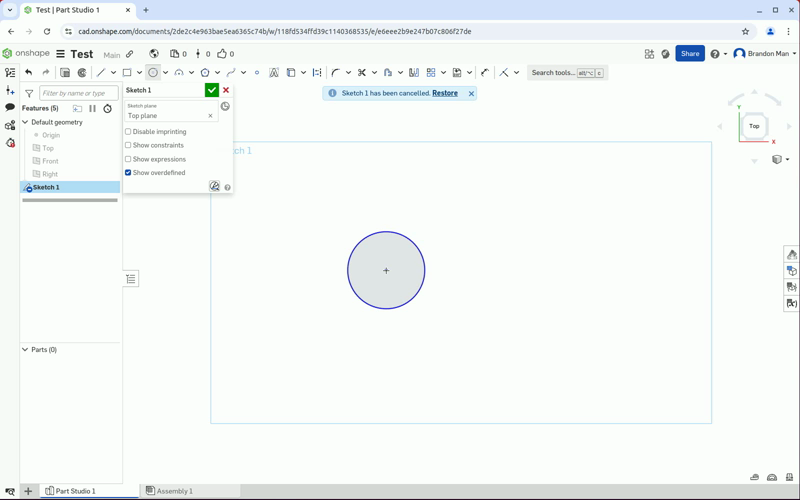
key_up(shift)
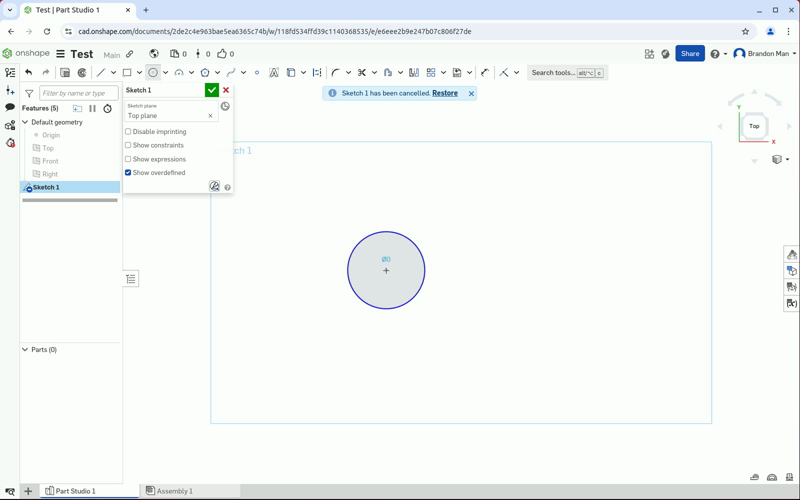
mouse_move(411, 270)
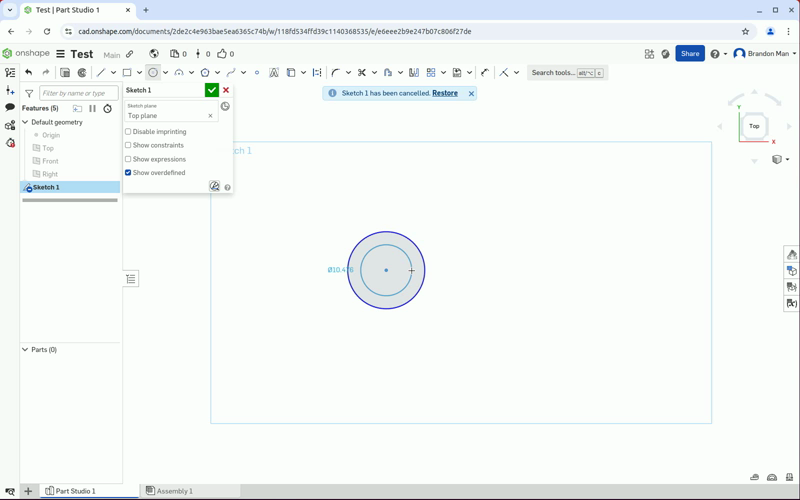
click(411, 270)
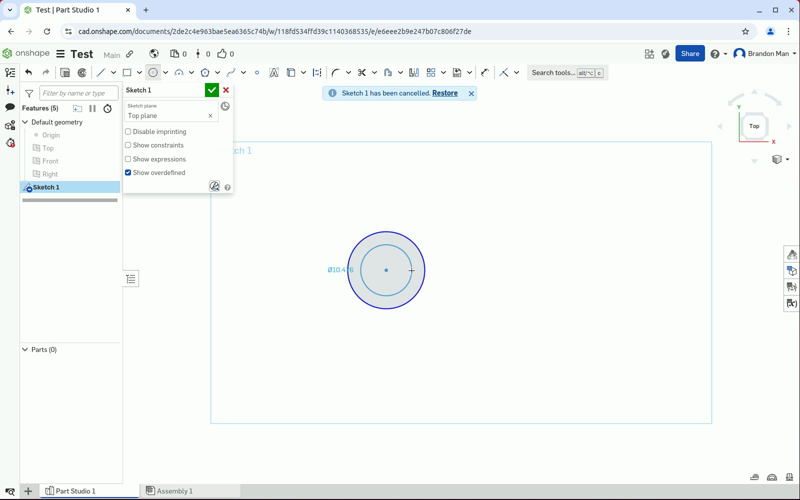
key(esc)
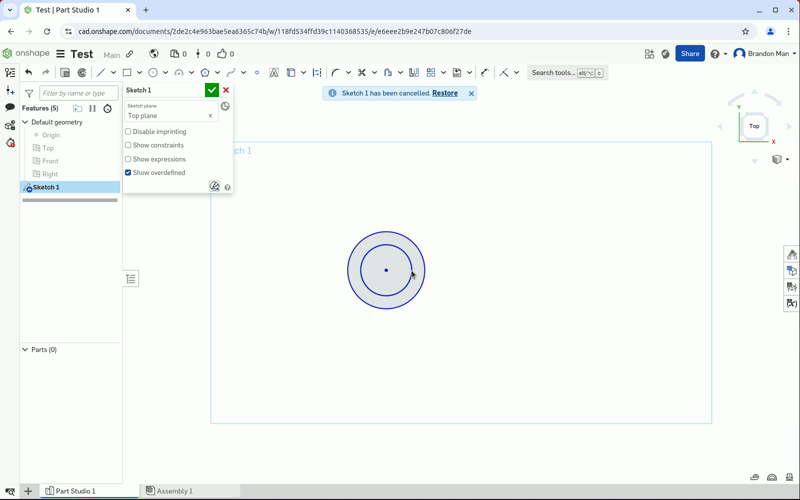
mouse_move(358, 250)
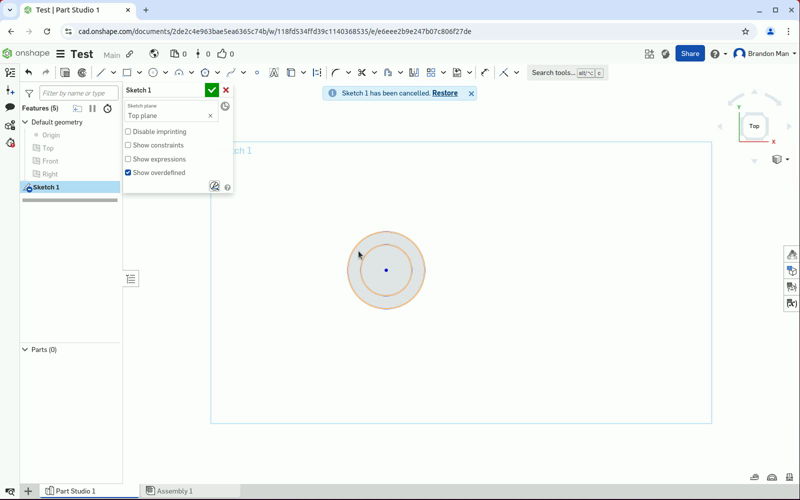
click(358, 250)
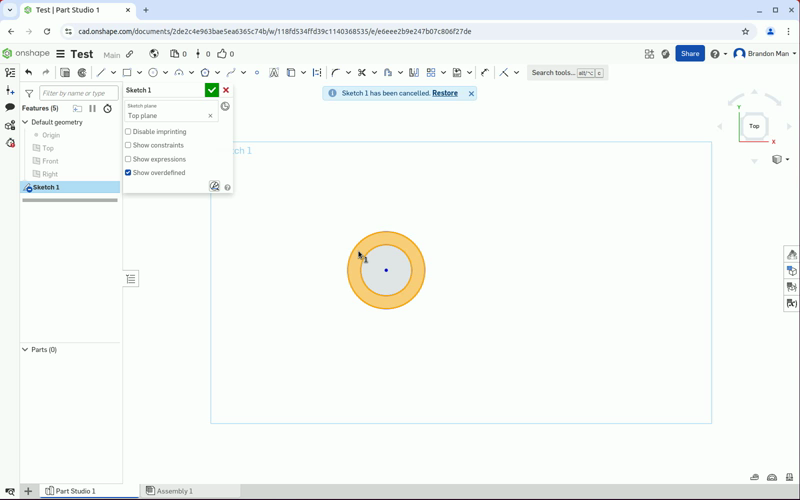
mouse_move(73, 352)
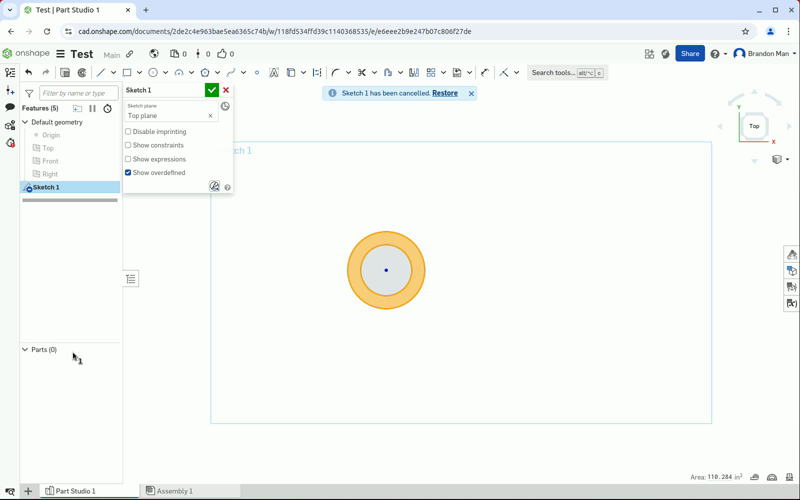
key(shift+y)
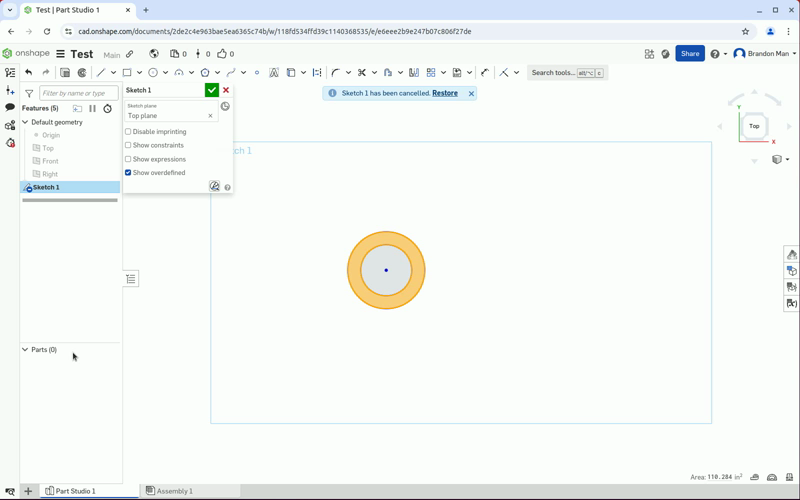
key(shift+e)
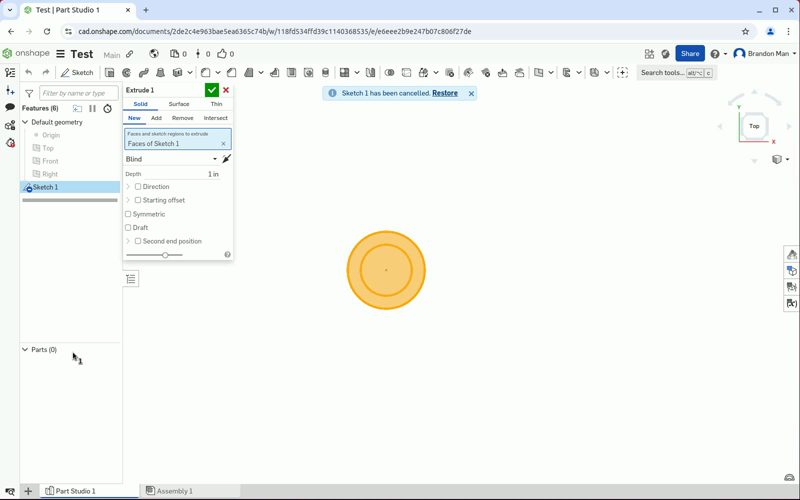
mouse_move(143, 106)
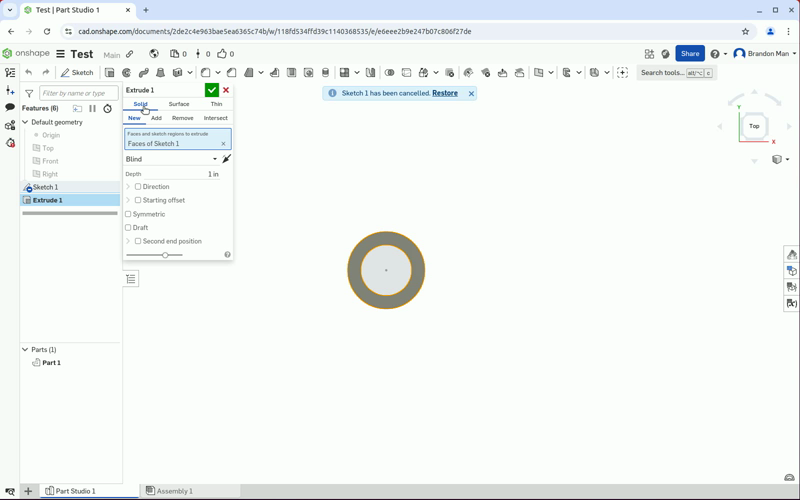
click(143, 106)
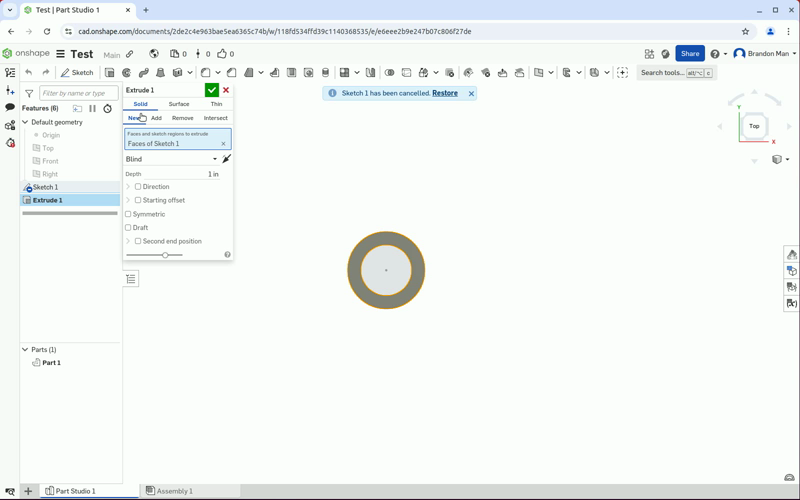
mouse_move(137, 120)
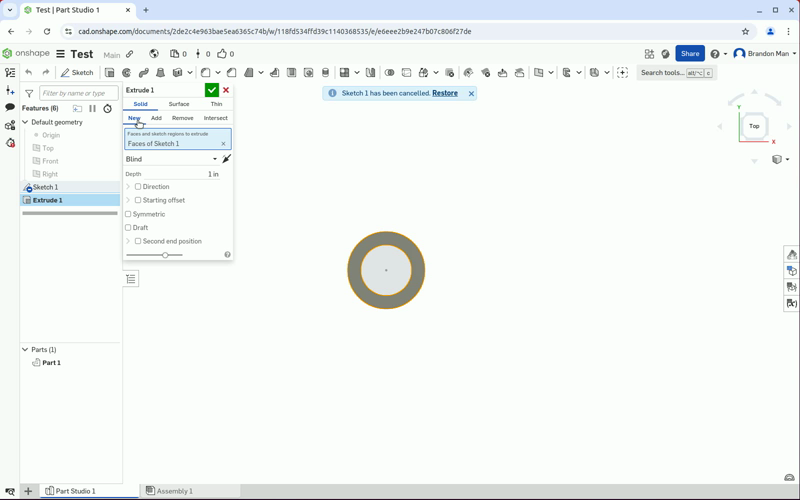
click(137, 120)
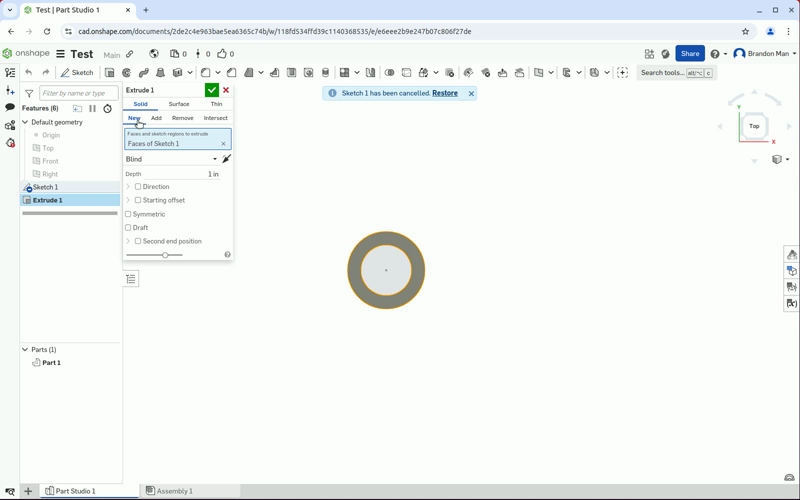
key(tab, 4)
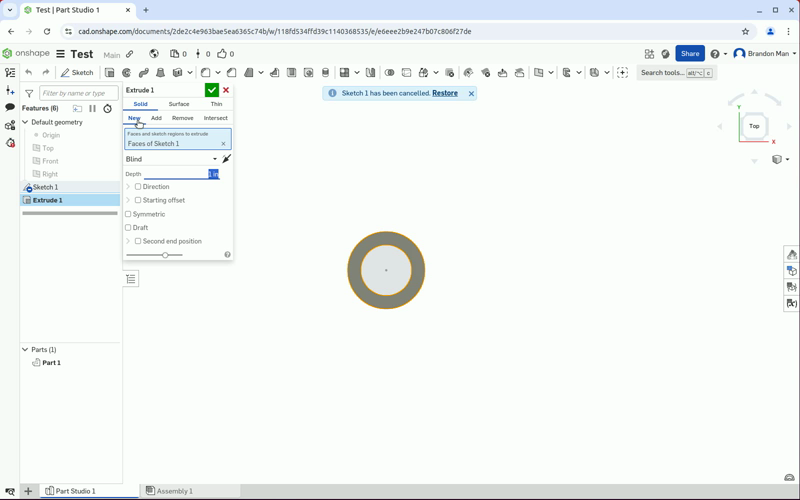
text(3.37)
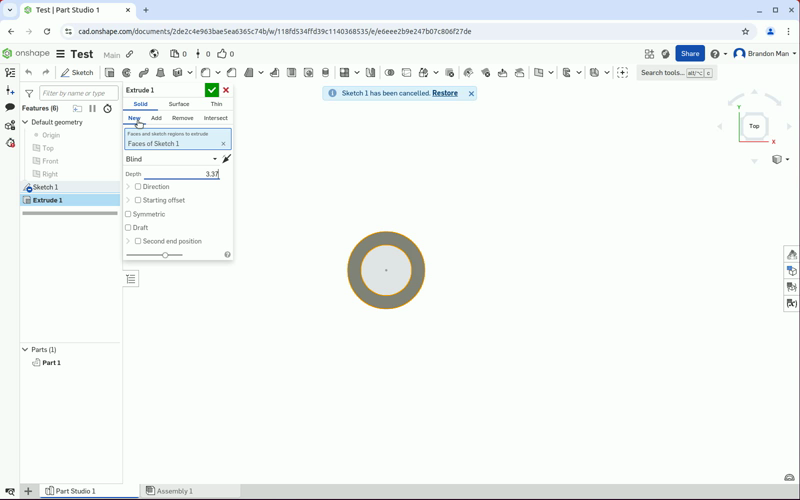
key(enter)
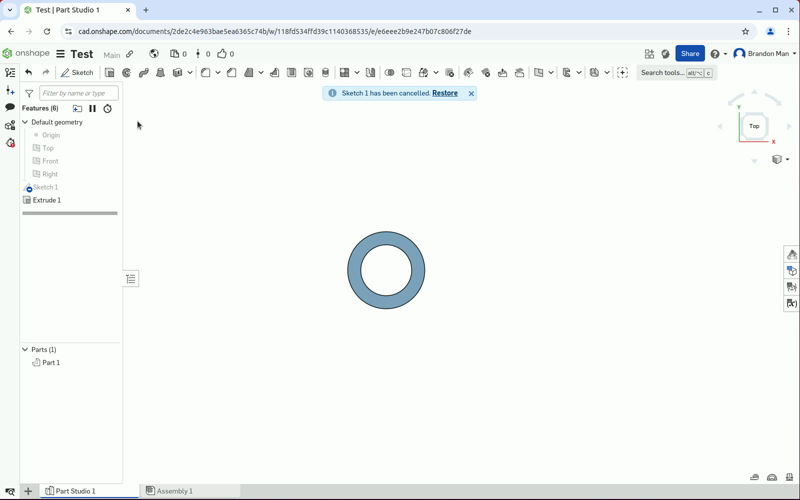
key(shift+h)
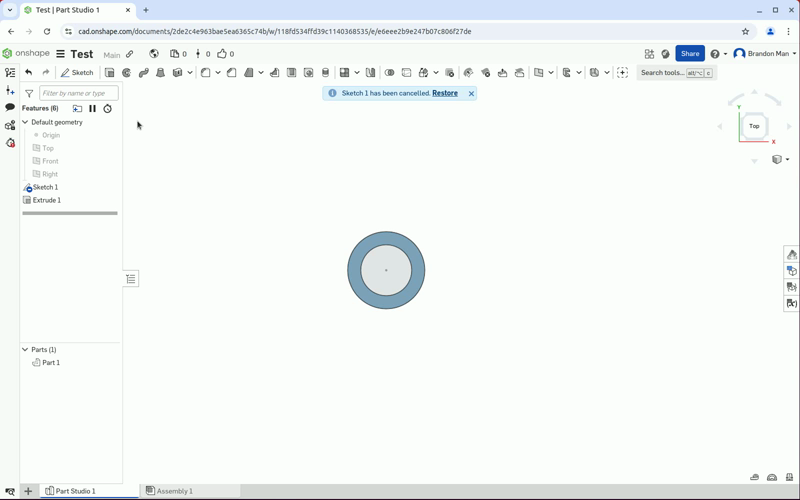
key(shift+h)
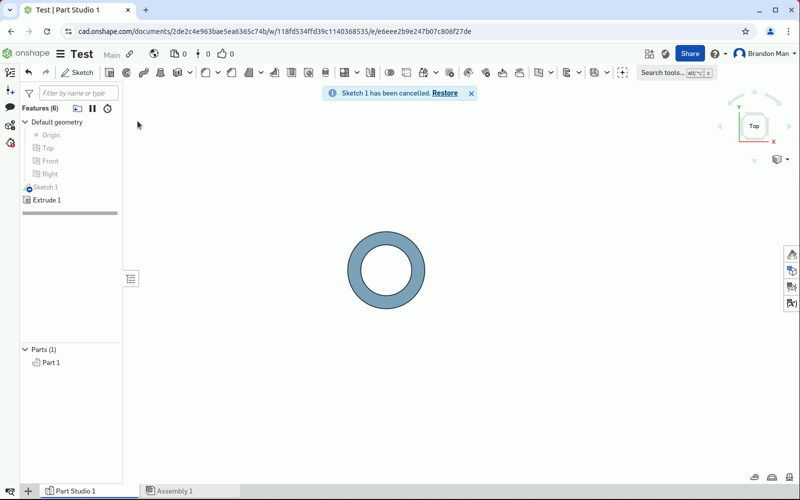
mouse_move(73, 189)
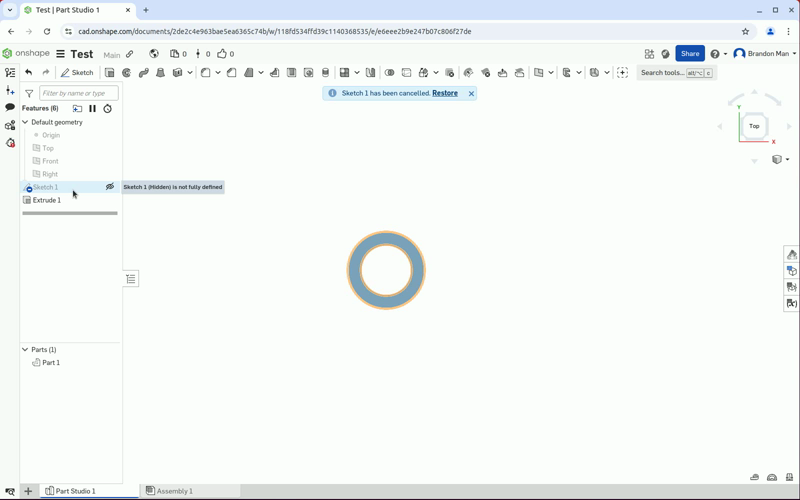
click(73, 189)
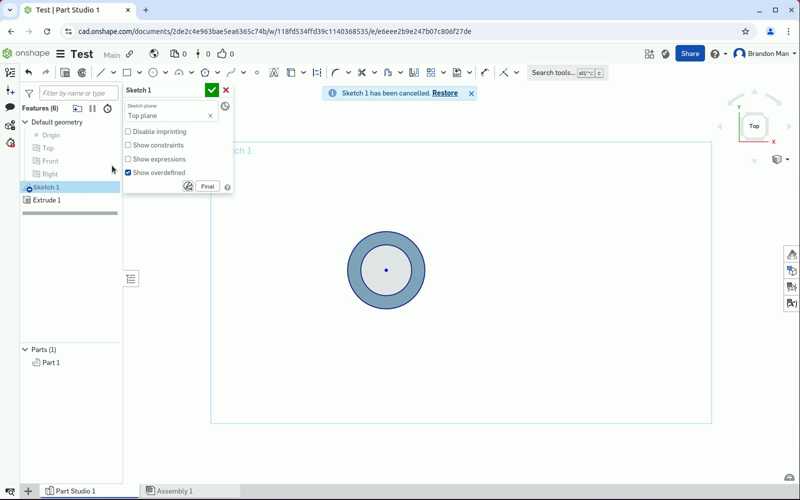
mouse_move(229, 92)
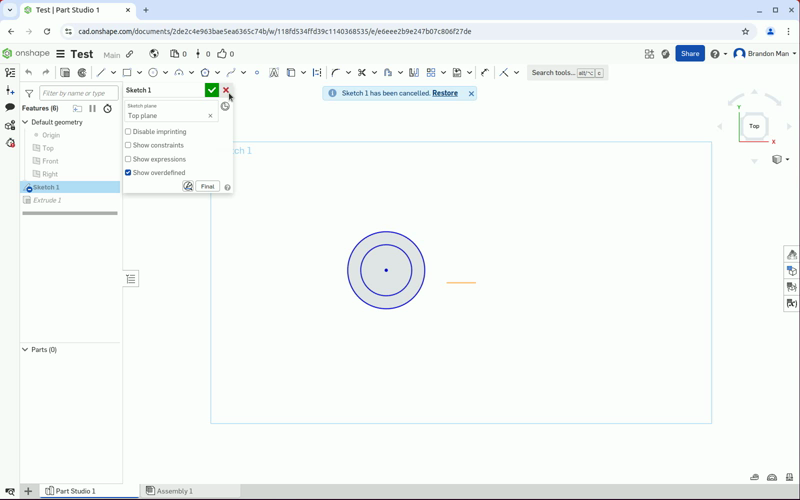
click(229, 92)
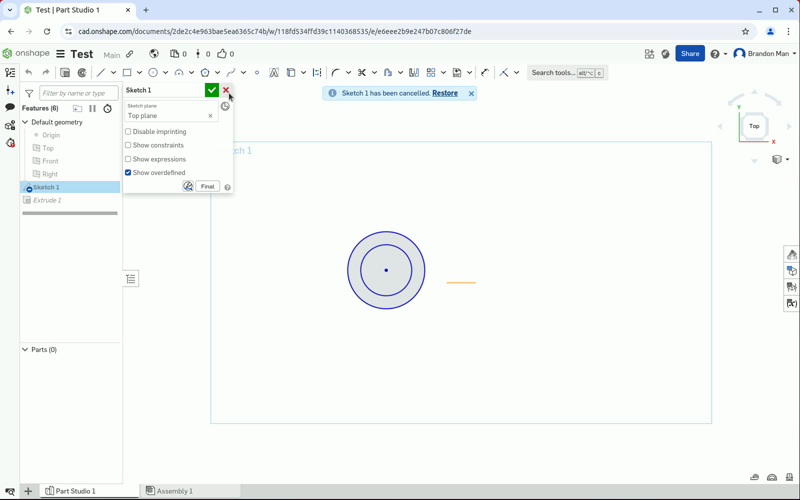
key(shift+s)
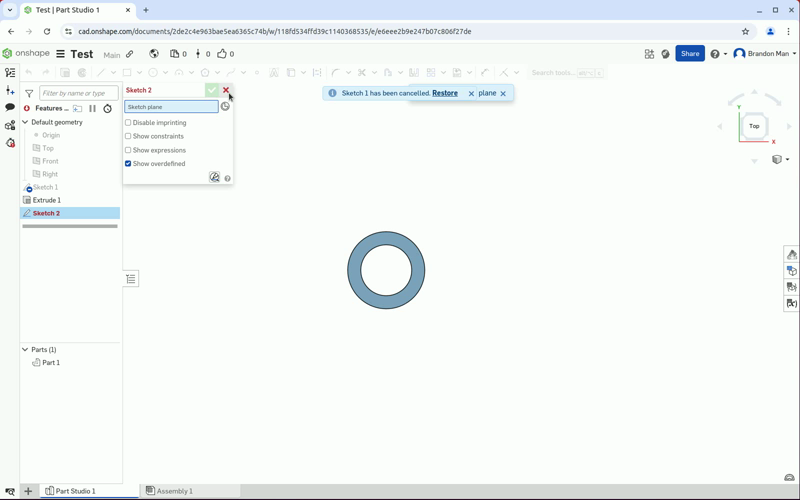
mouse_move(73, 150)
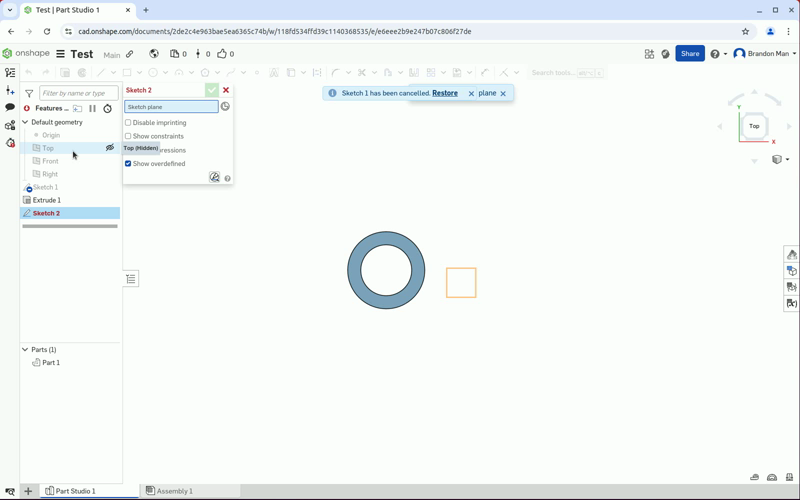
click(73, 150)
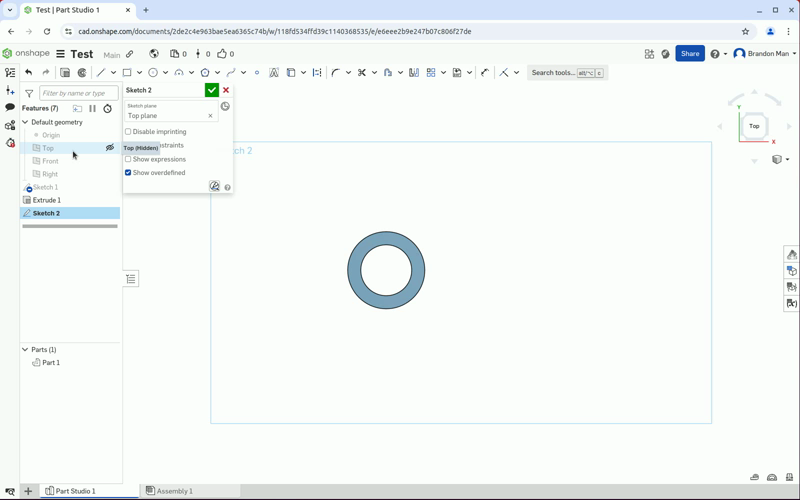
mouse_move(73, 352)
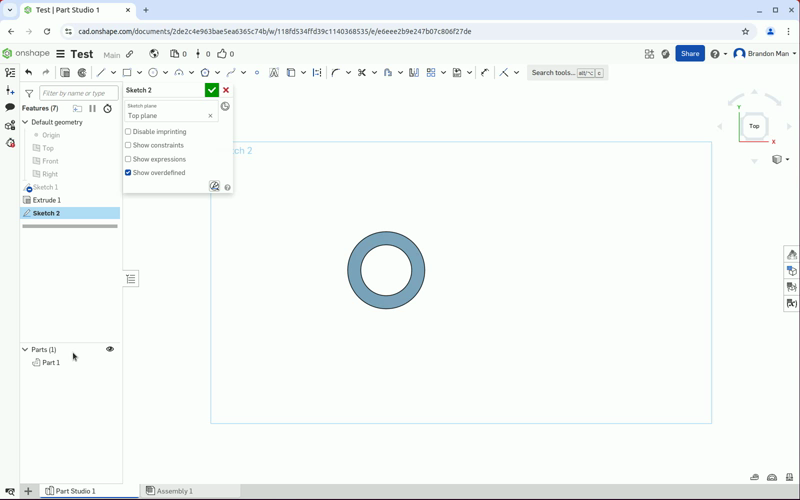
key(y)
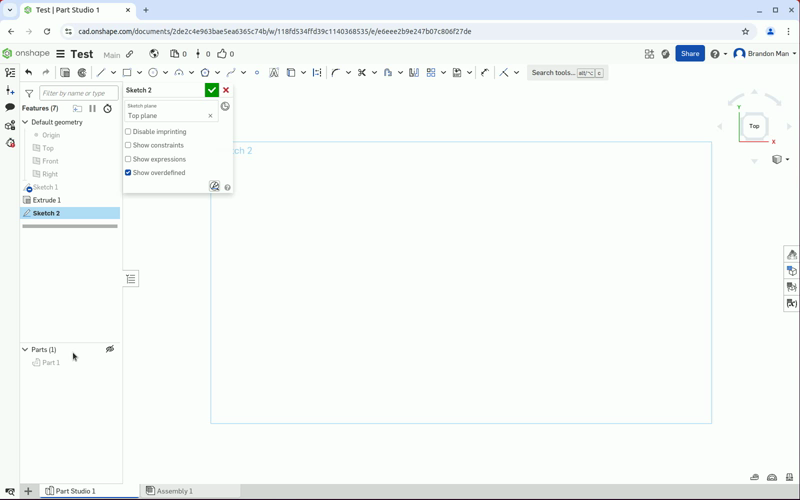
key(l)
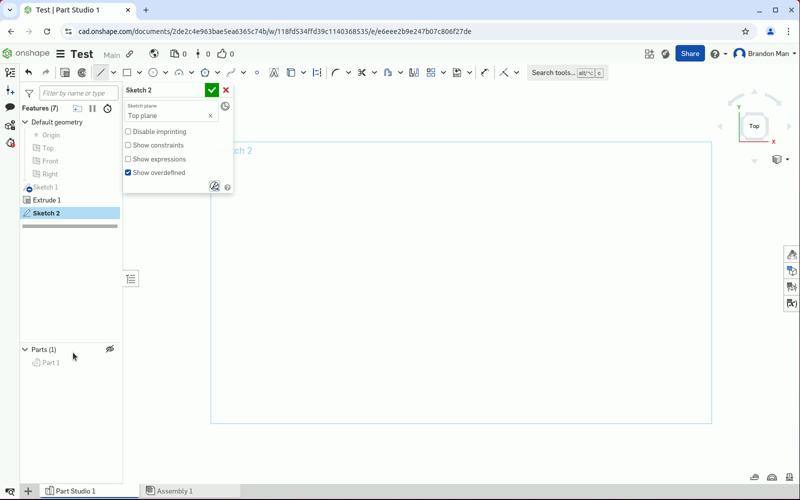
key_down(shift)
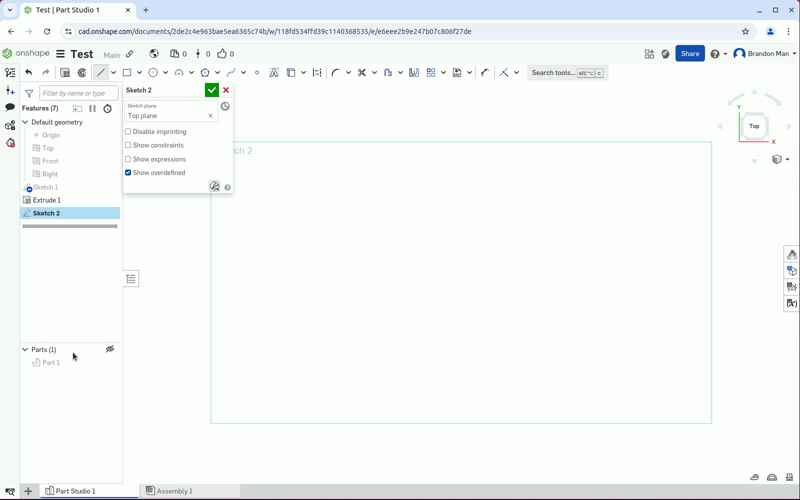
mouse_move(385, 307)
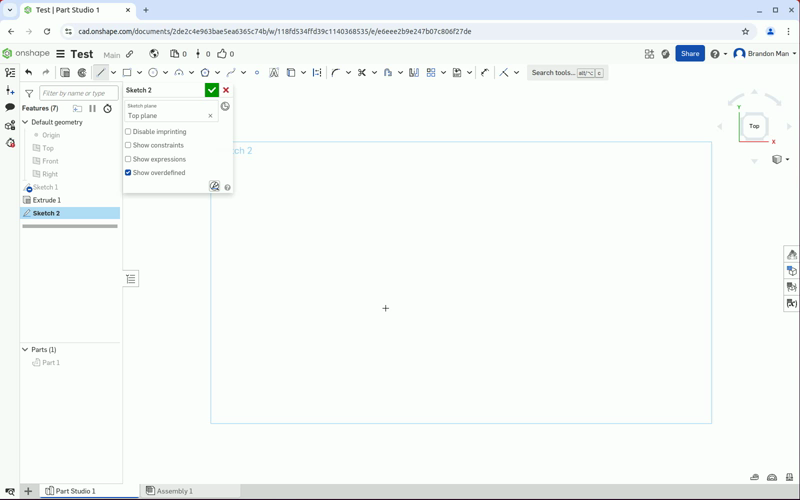
click(385, 307)
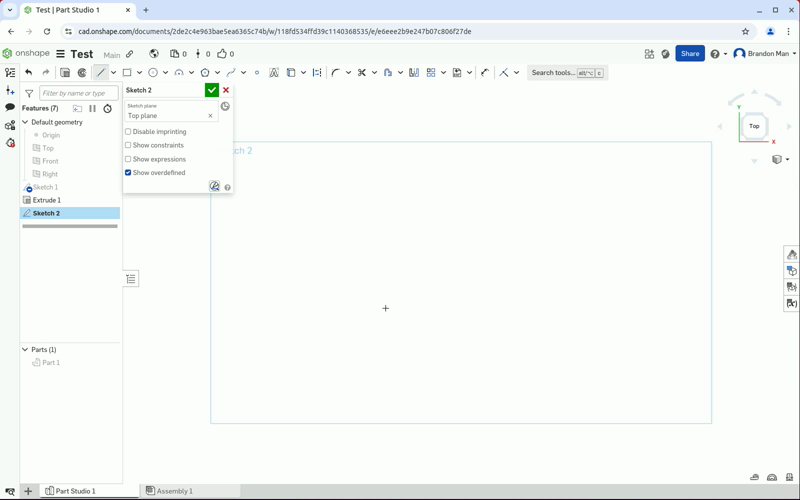
key_up(shift)
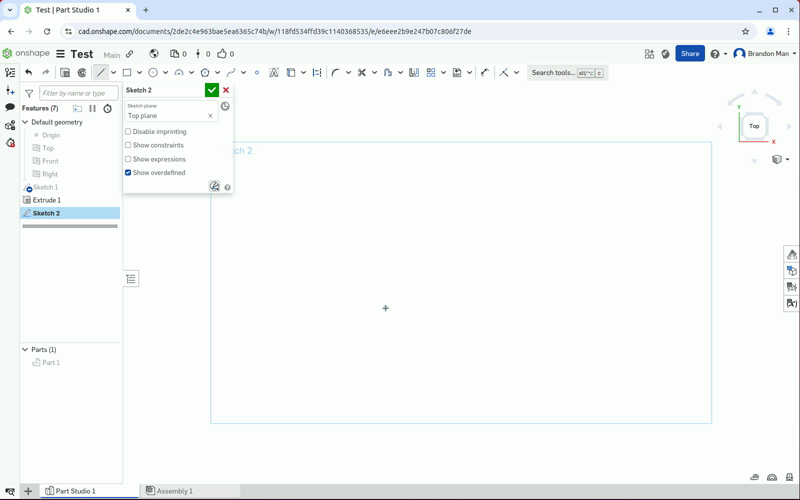
key_down(shift)
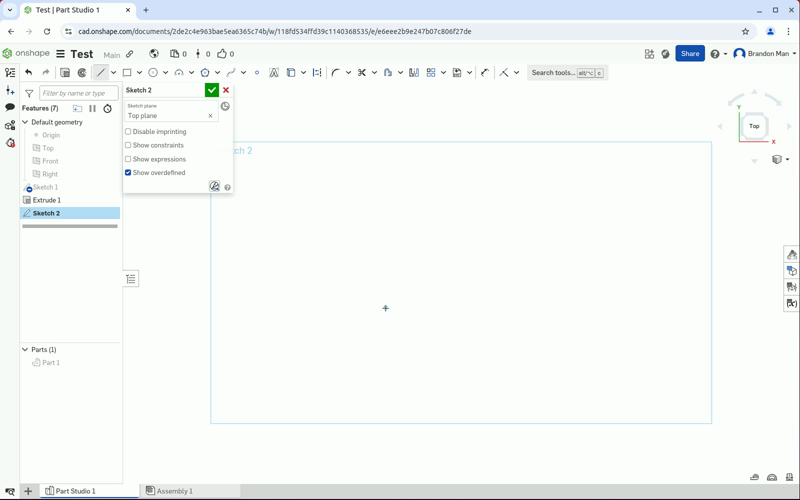
mouse_move(517, 307)
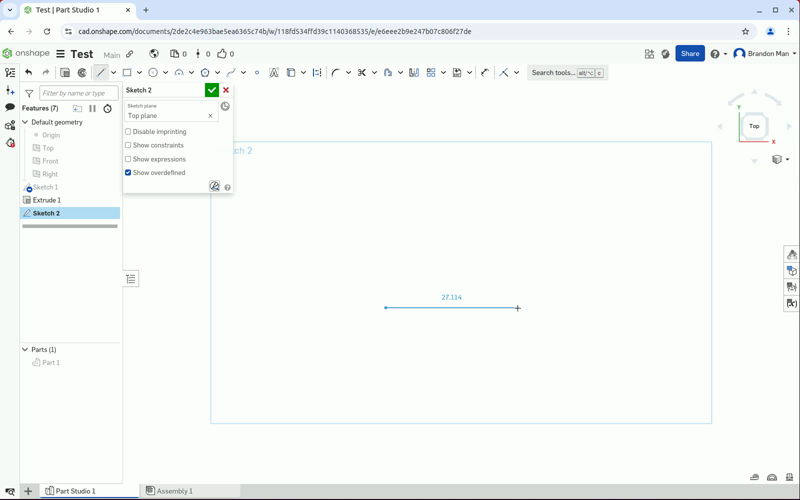
click(517, 307)
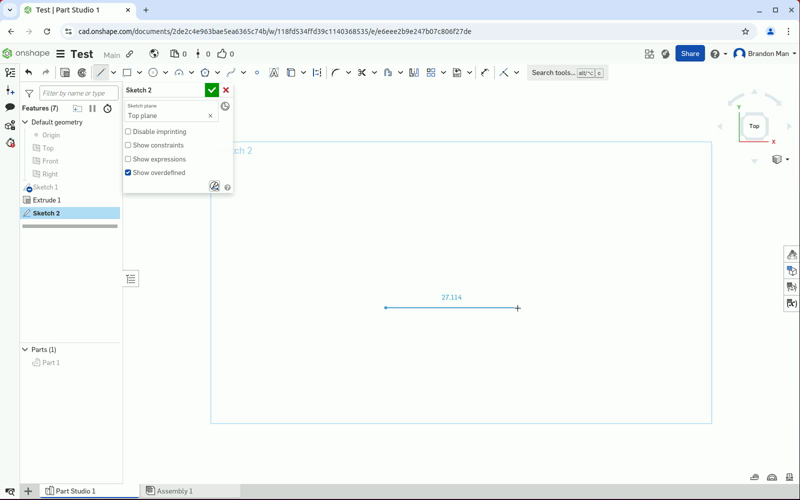
key_up(shift)
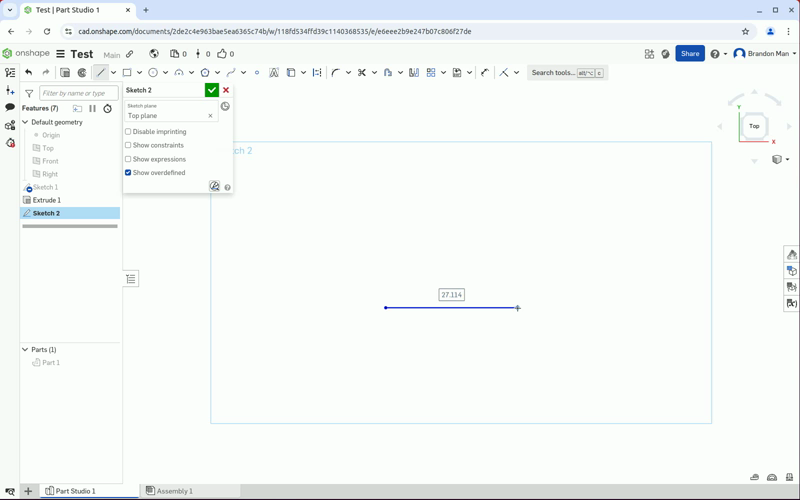
key(esc)
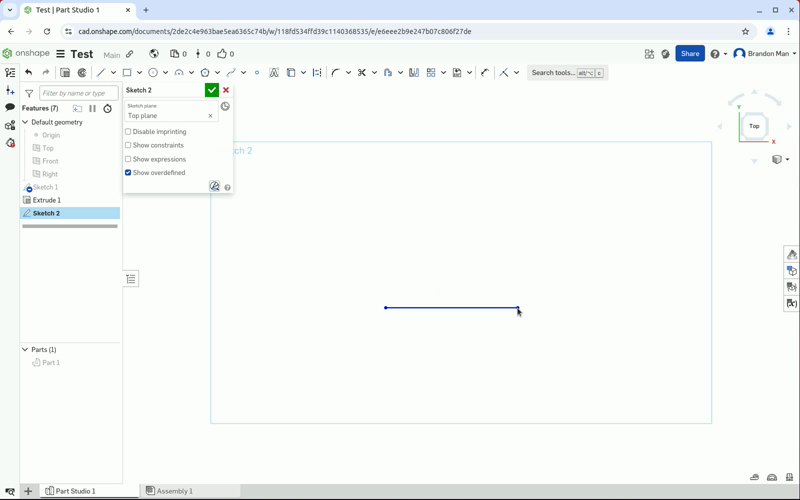
key(a)
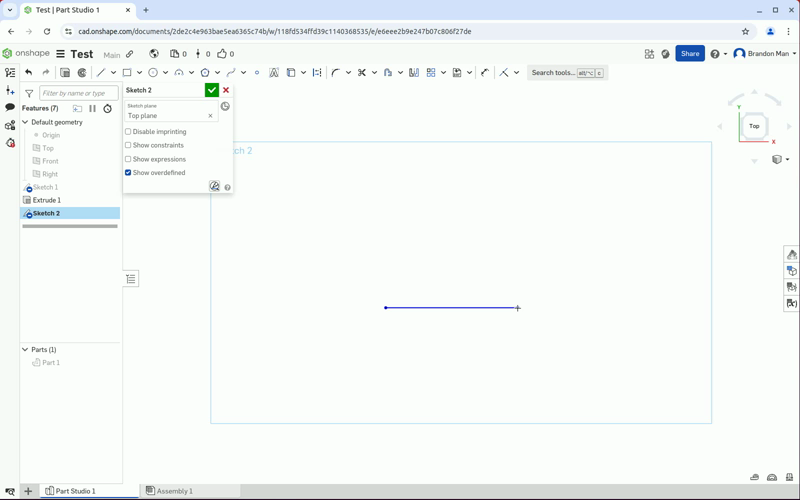
mouse_move(517, 307)
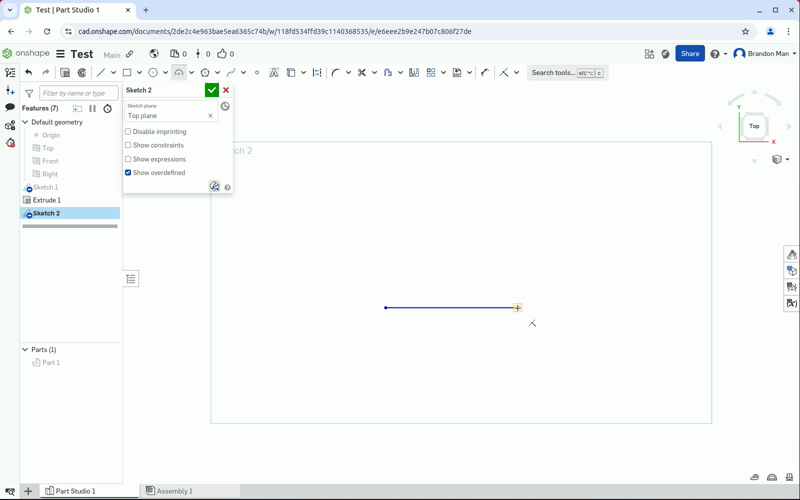
click(517, 307)
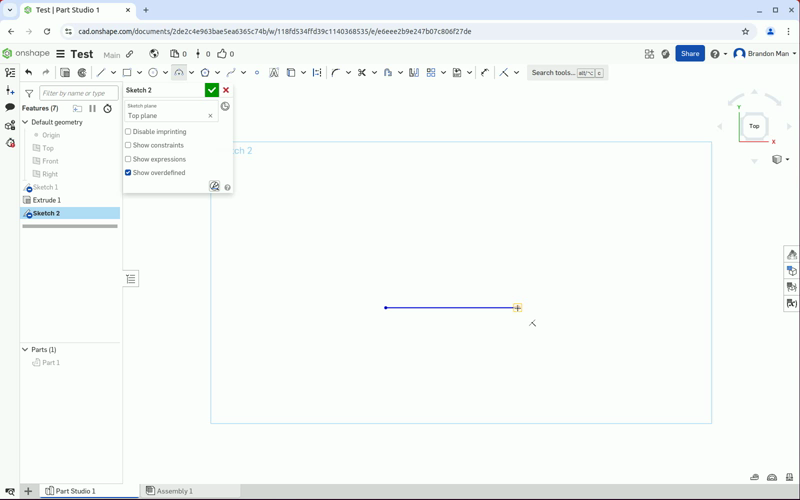
key_down(shift)
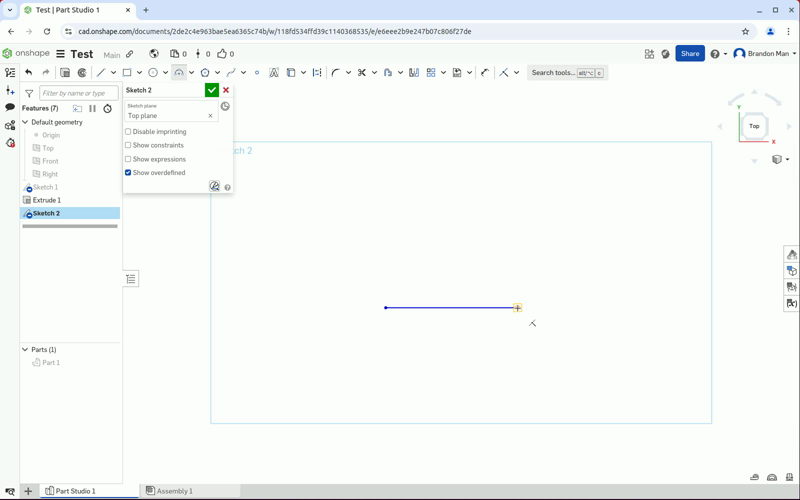
mouse_move(517, 232)
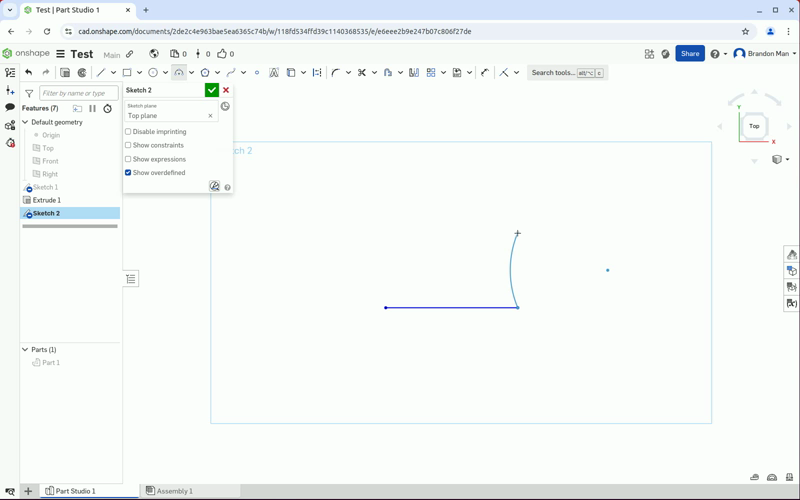
click(517, 232)
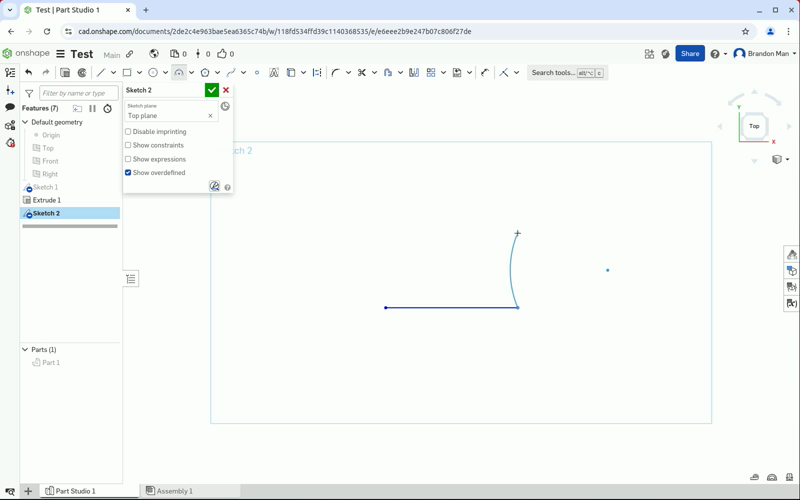
mouse_move(555, 270)
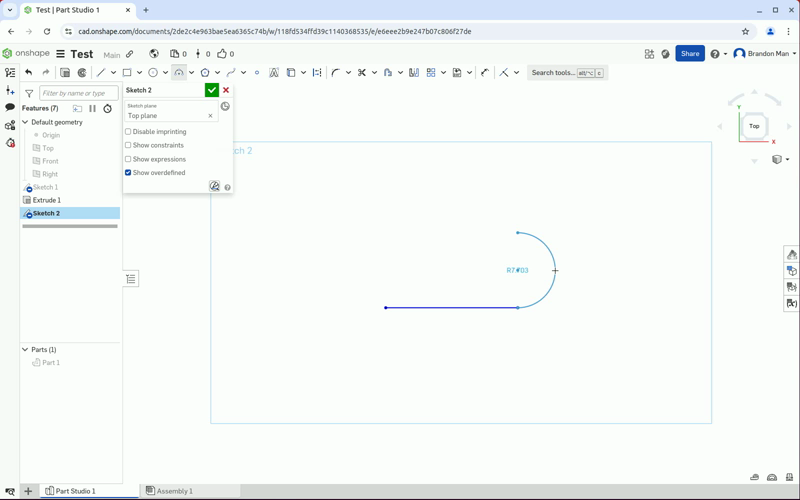
click(555, 270)
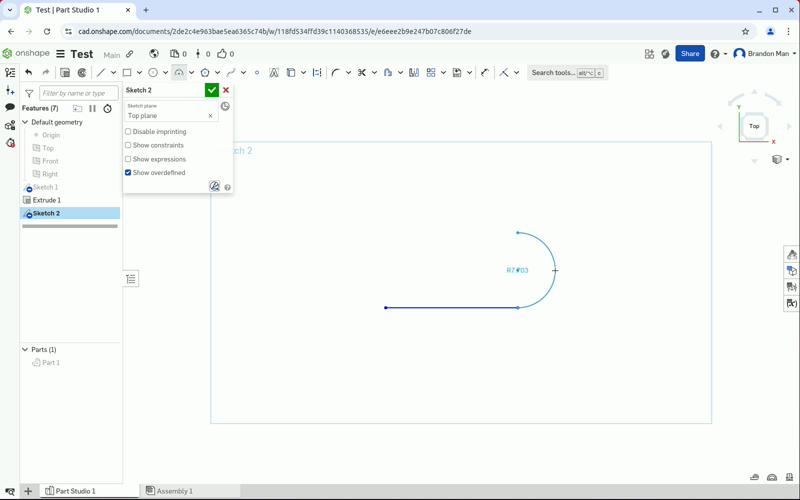
key_up(shift)
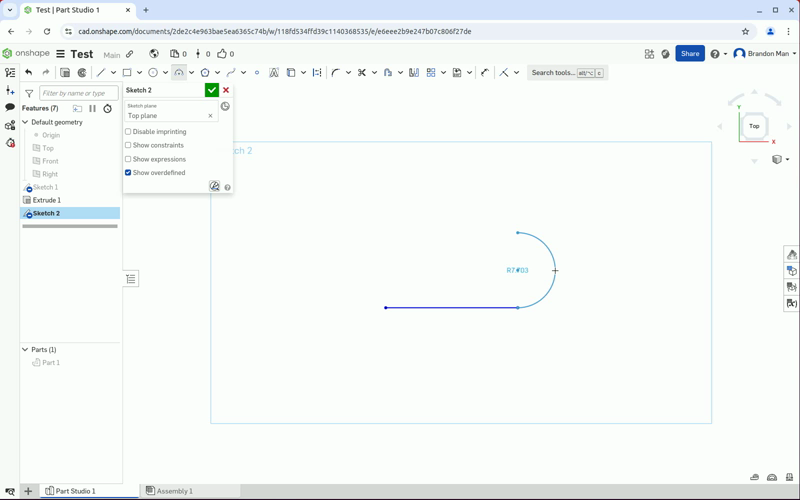
key(esc)
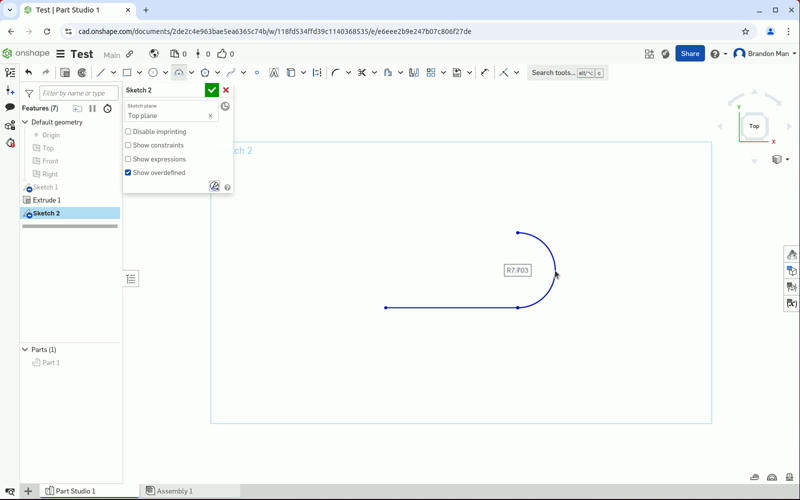
key(l)
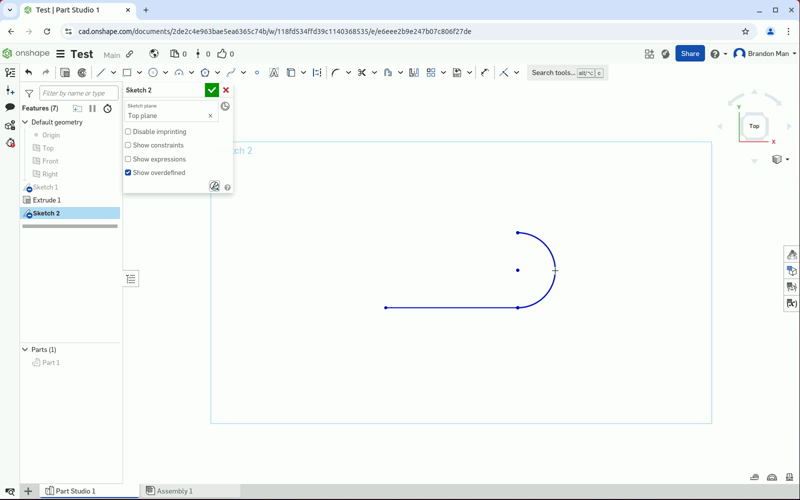
mouse_move(517, 232)
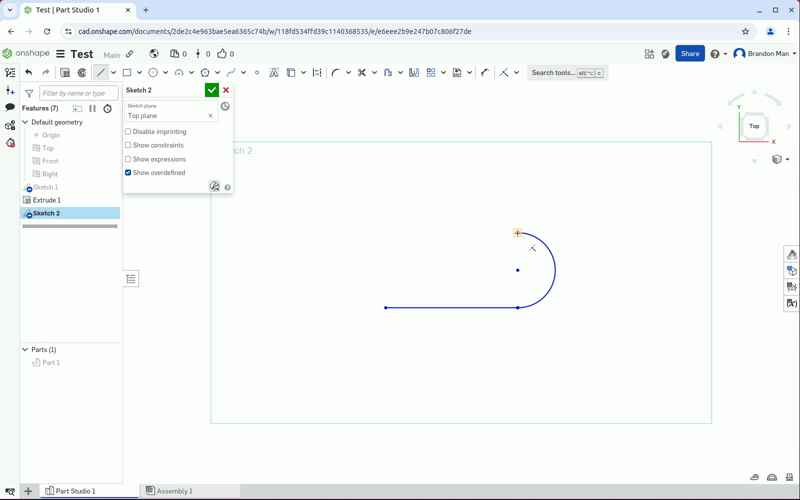
click(517, 232)
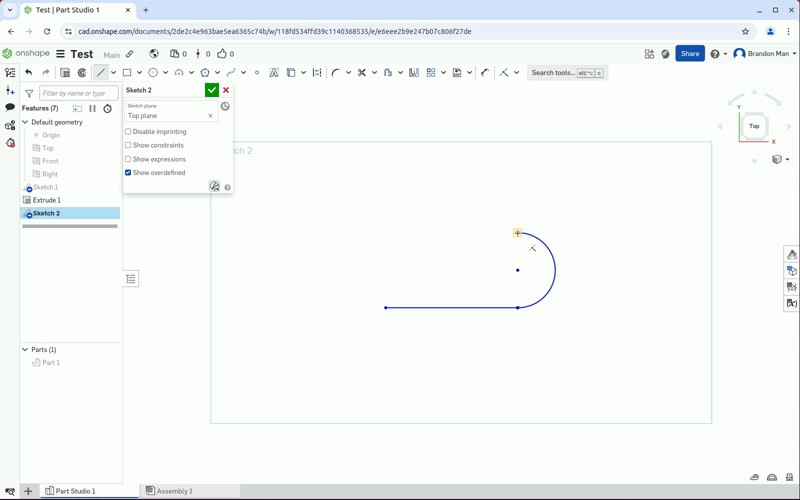
key_down(shift)
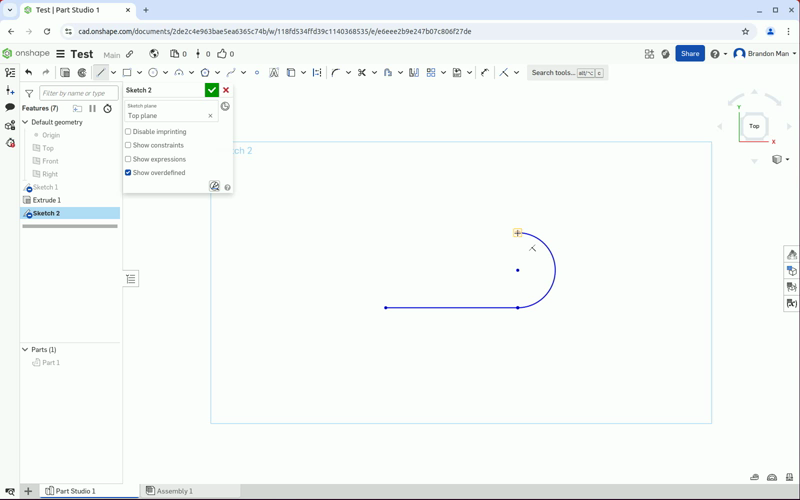
mouse_move(385, 232)
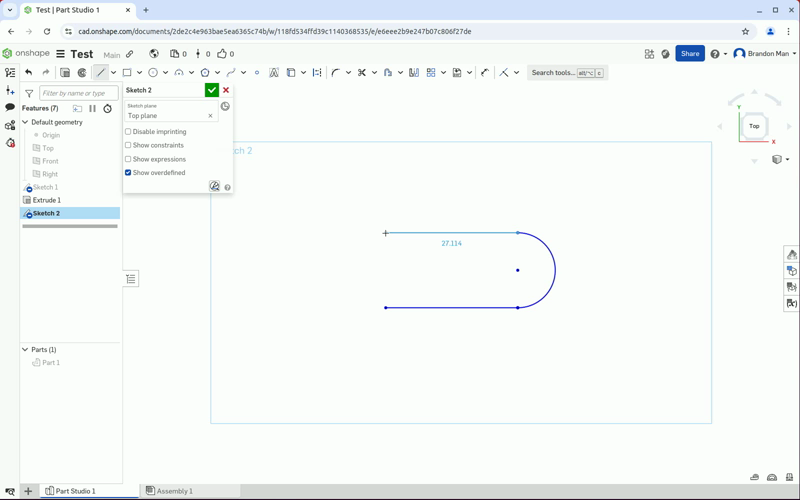
click(385, 232)
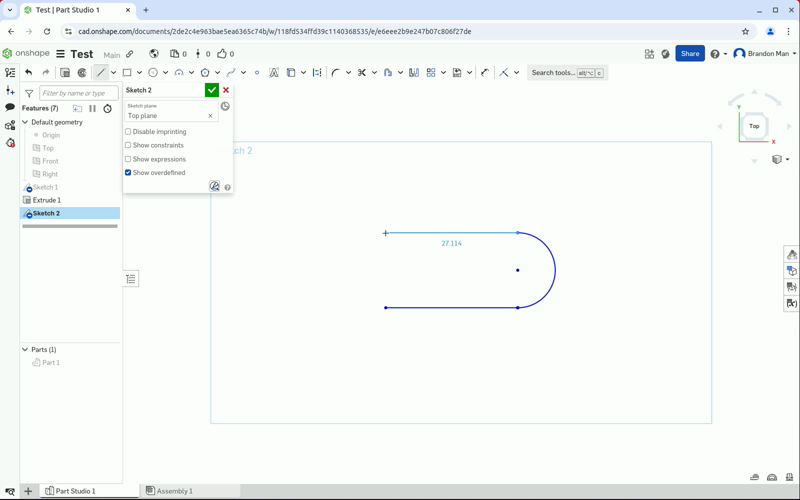
key_up(shift)
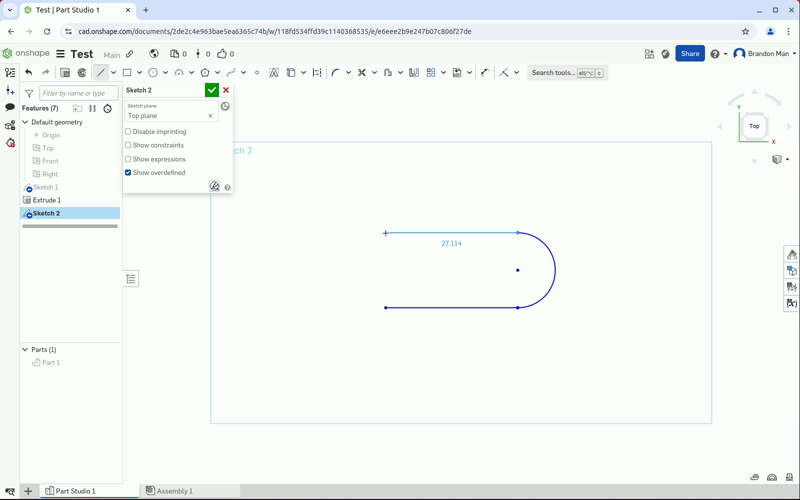
key(esc)
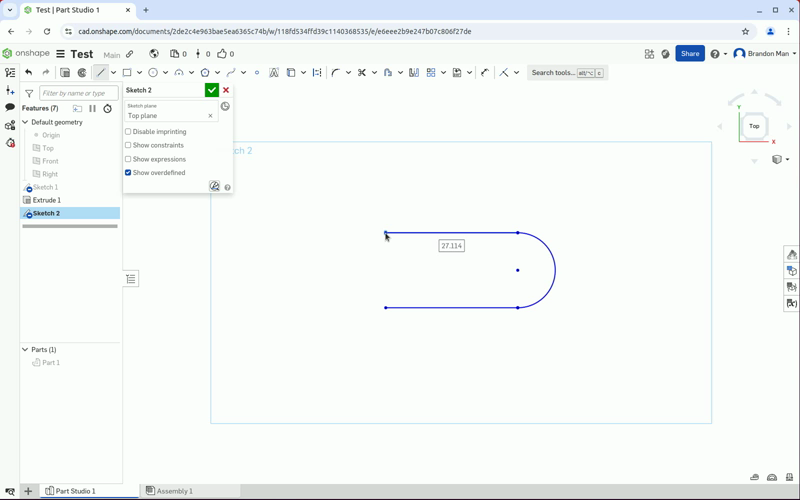
key(a)
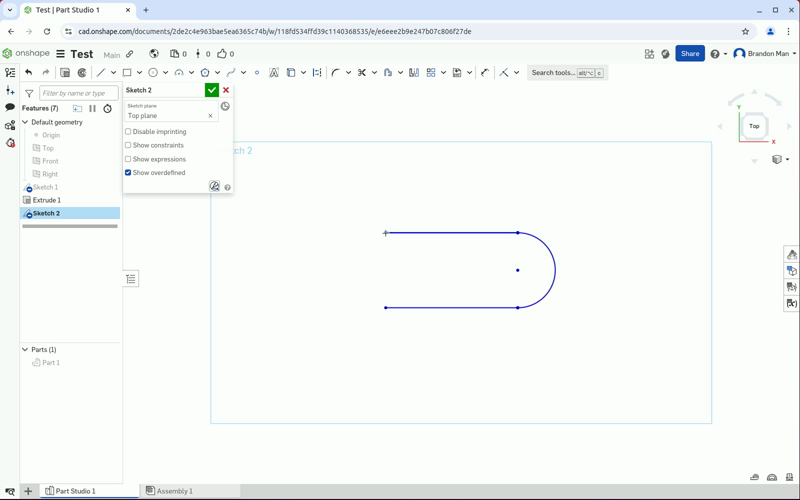
mouse_move(385, 232)
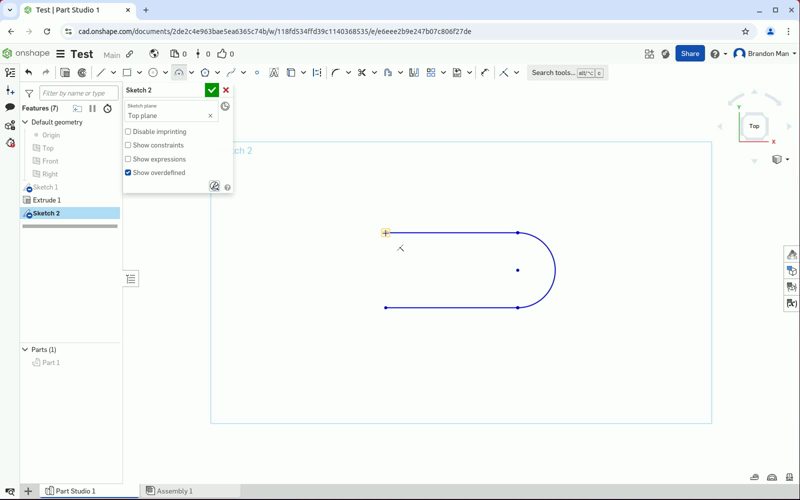
click(385, 232)
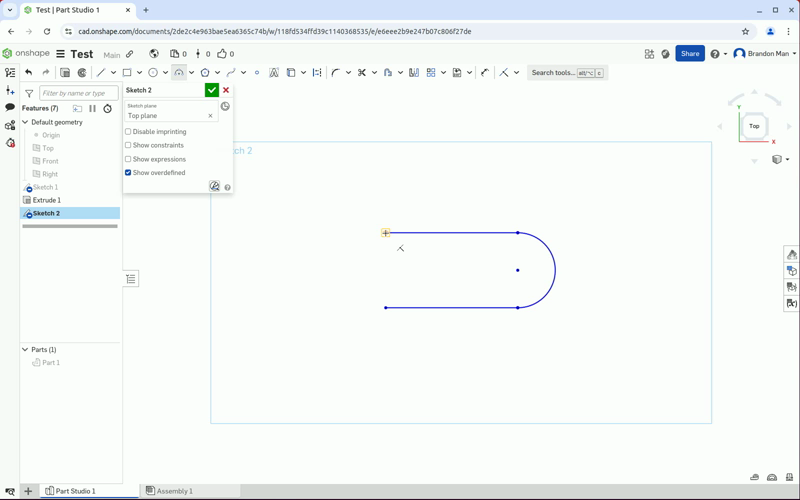
mouse_move(385, 307)
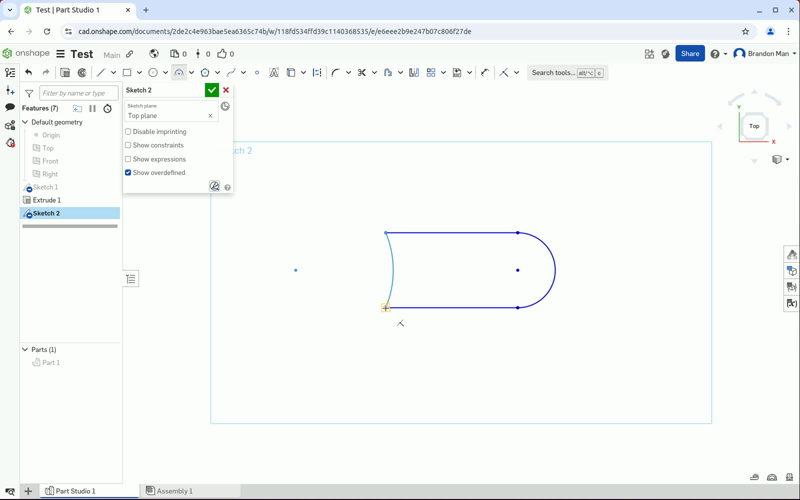
click(385, 307)
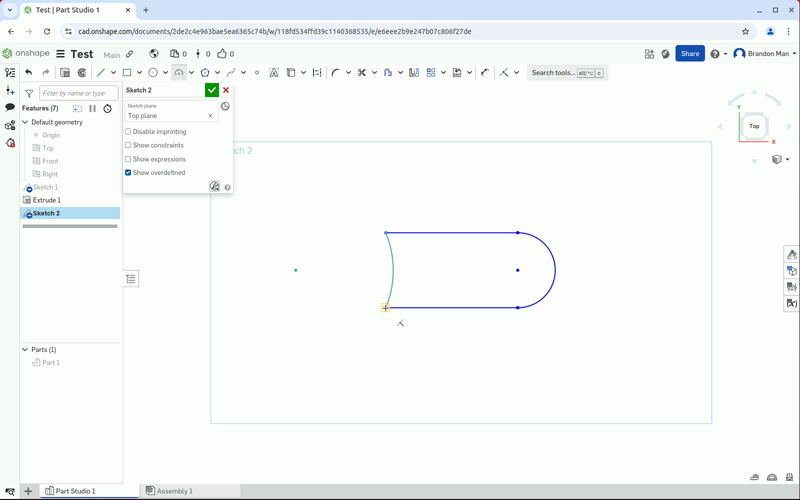
key_down(shift)
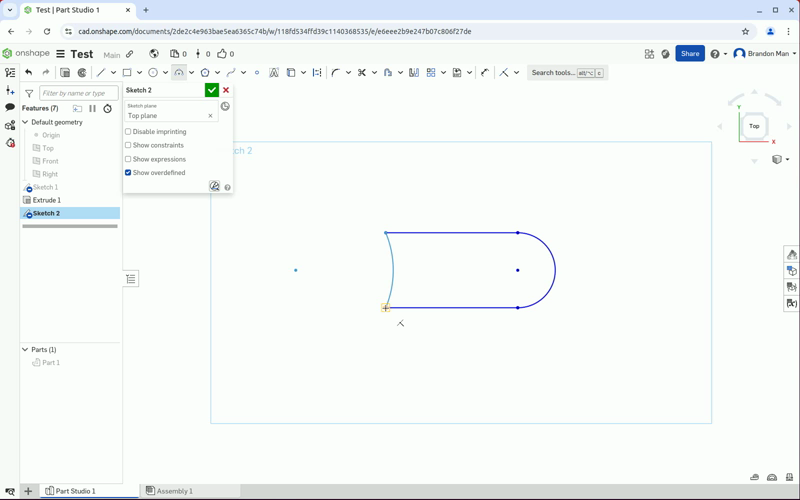
mouse_move(423, 270)
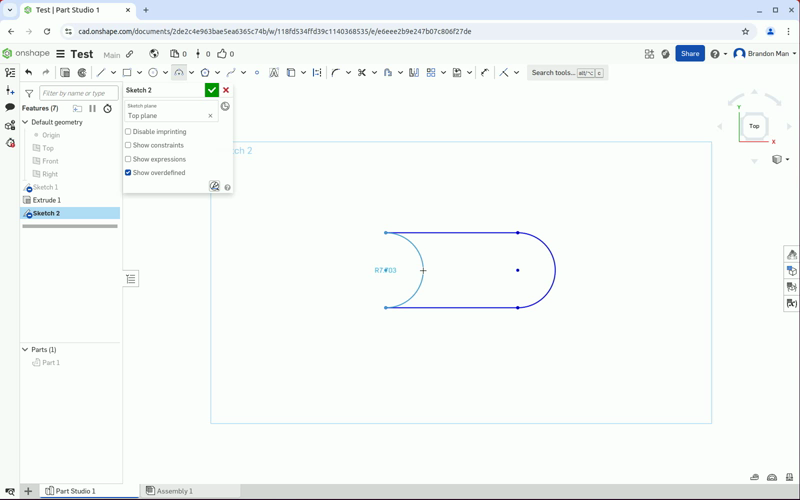
click(423, 270)
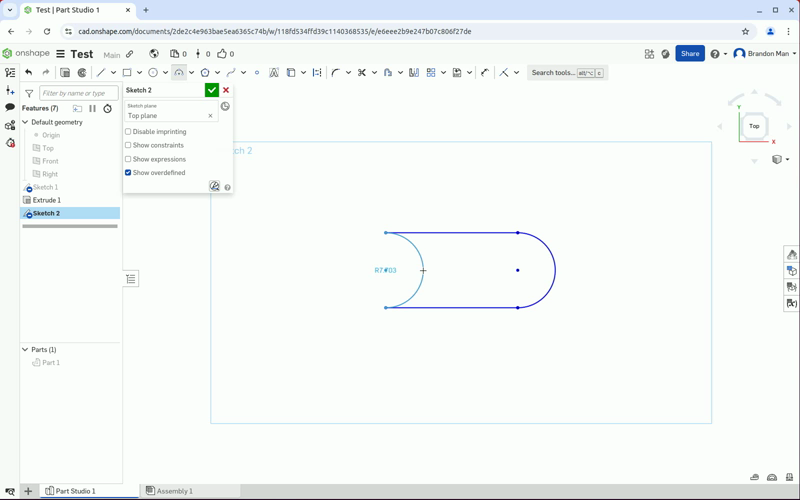
key_up(shift)
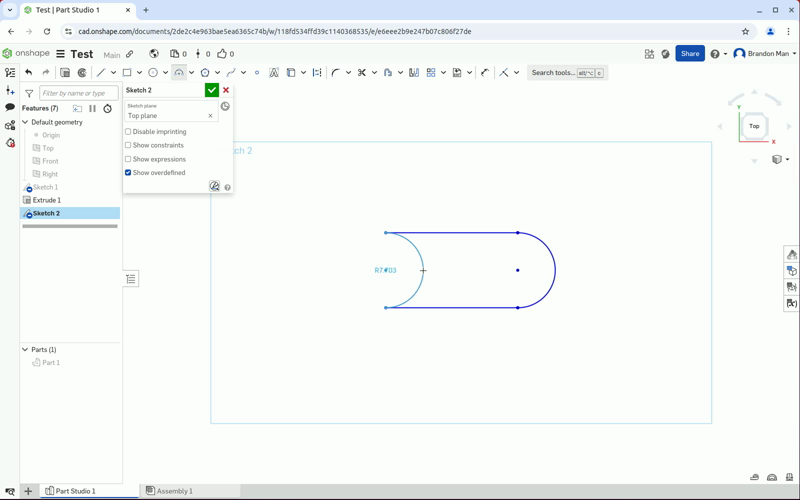
key(esc)
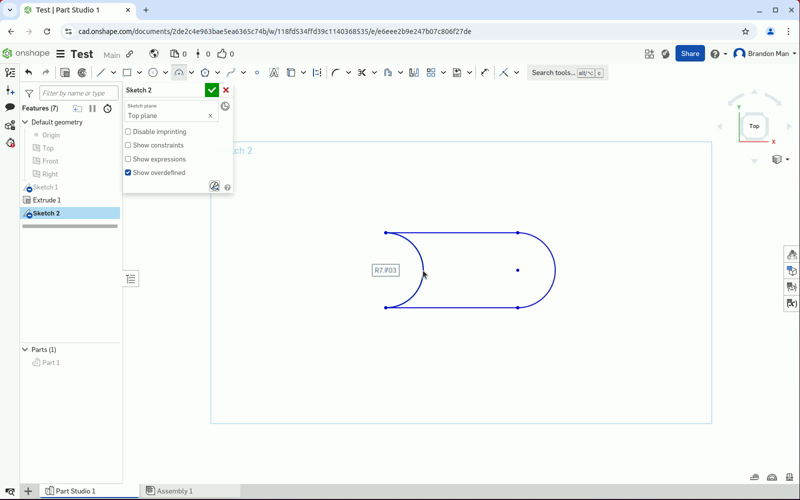
key(c)
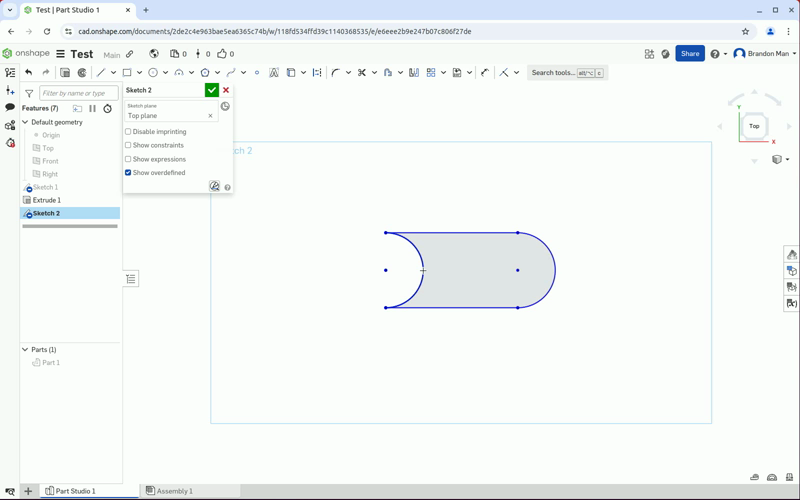
key_down(shift)
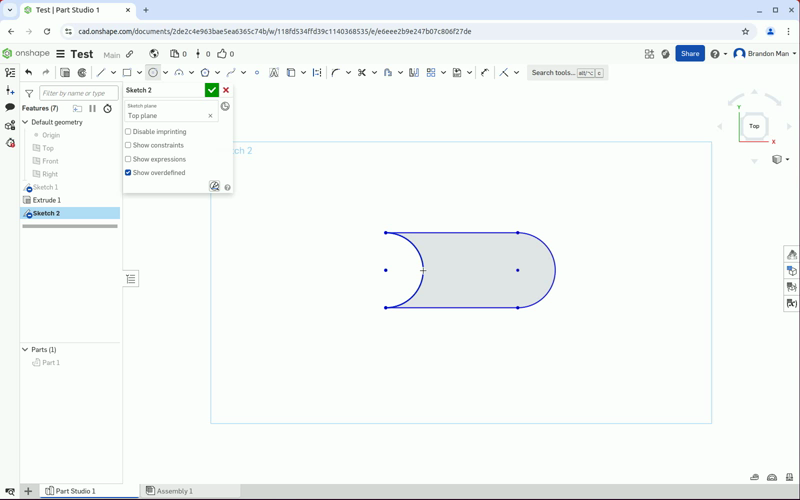
mouse_move(451, 270)
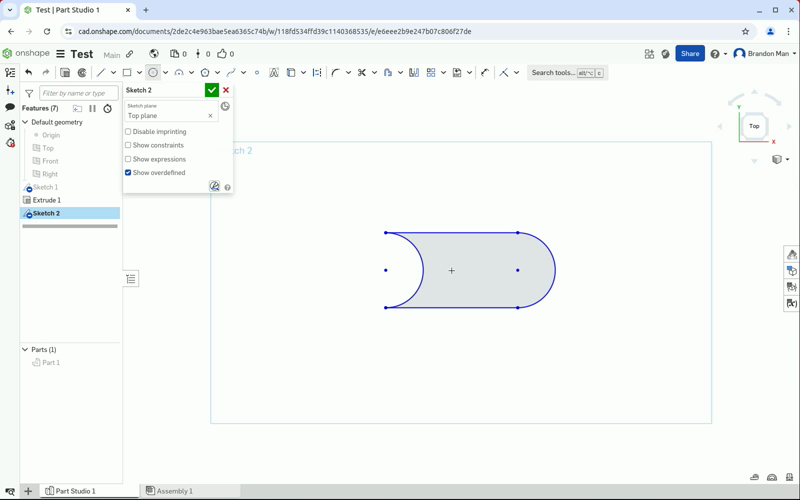
click(451, 270)
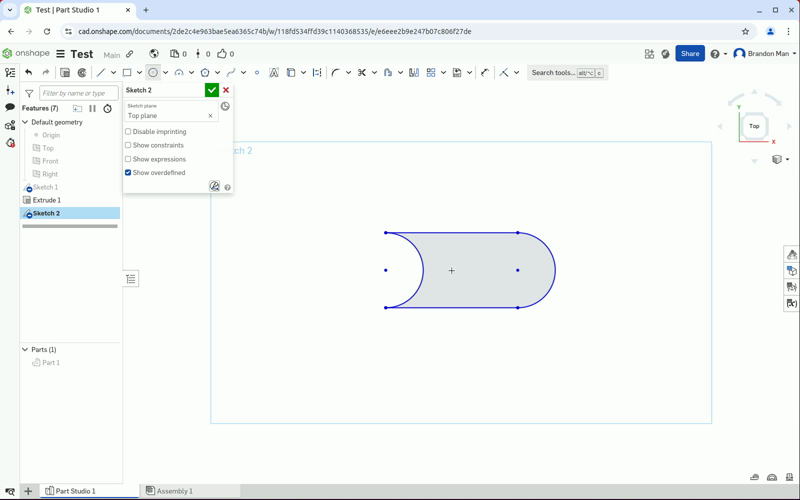
key_up(shift)
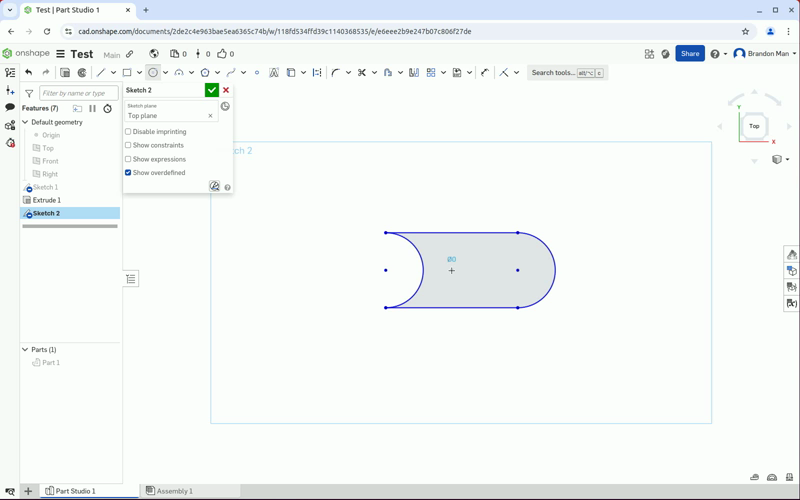
mouse_move(476, 270)
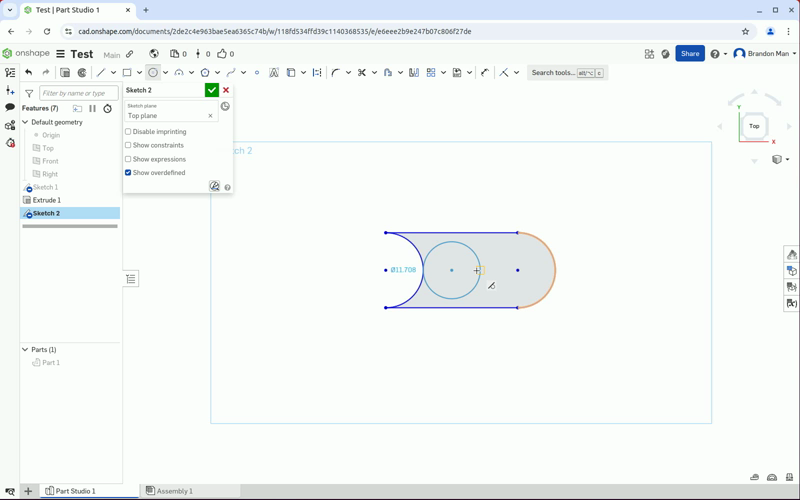
click(476, 270)
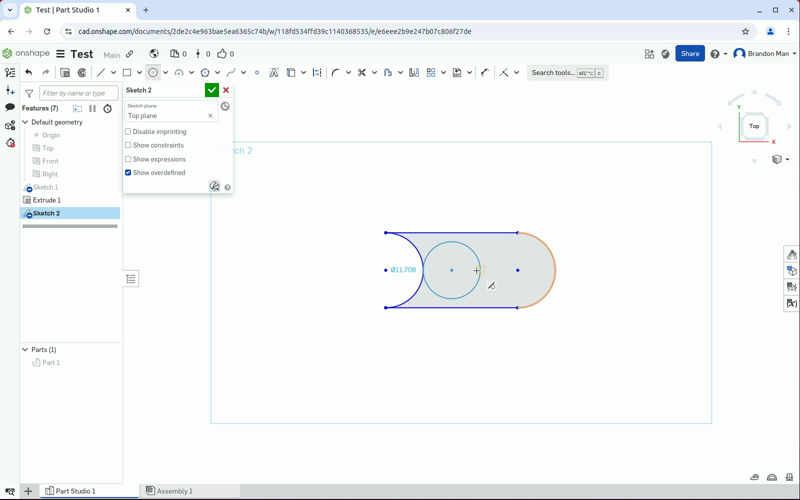
key(esc)
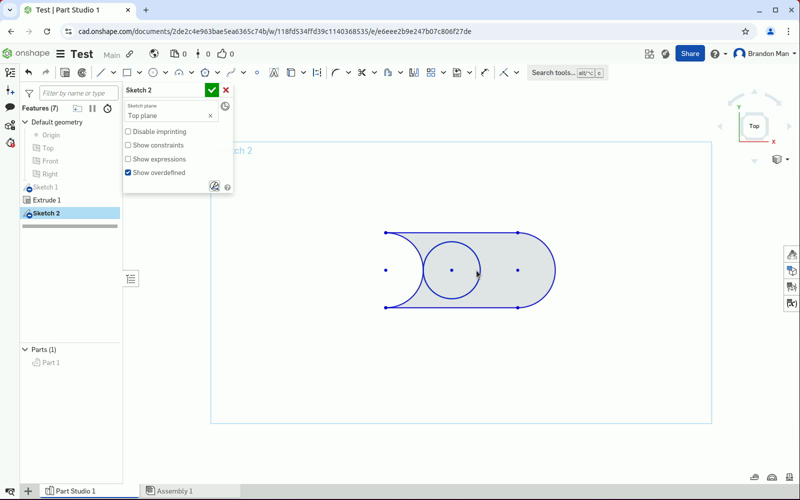
mouse_move(524, 252)
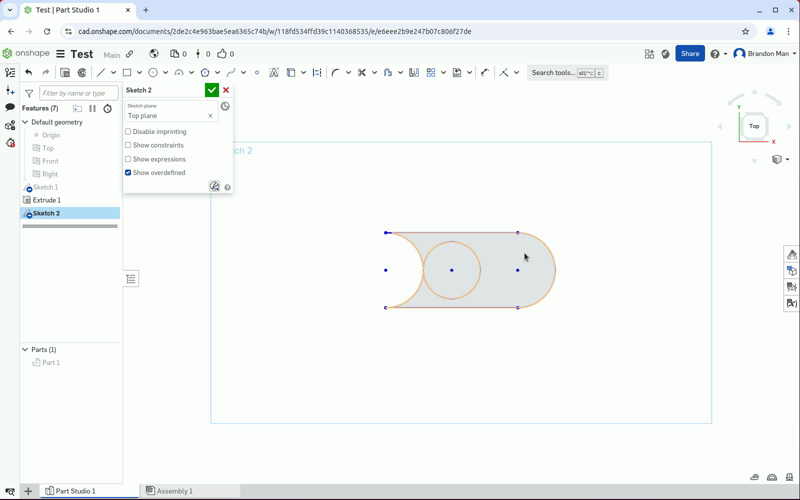
click(524, 252)
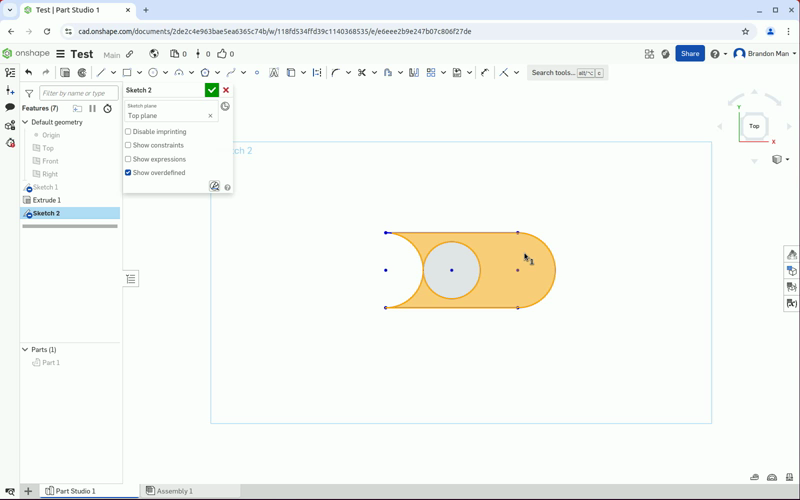
mouse_move(73, 352)
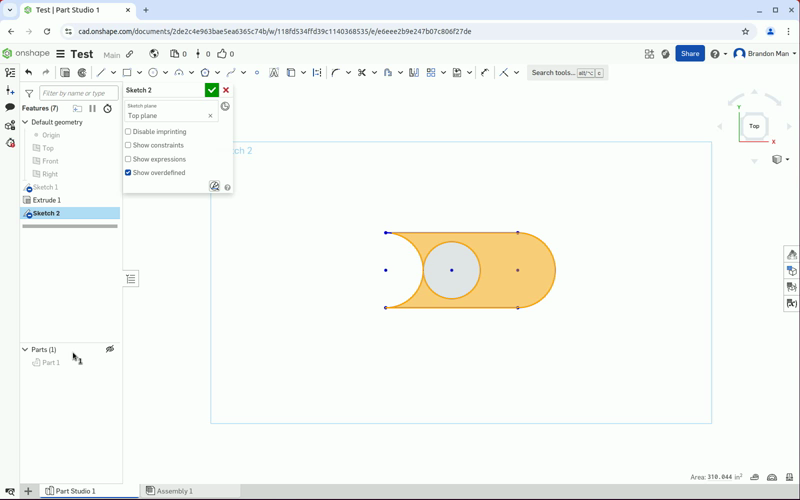
key(shift+y)
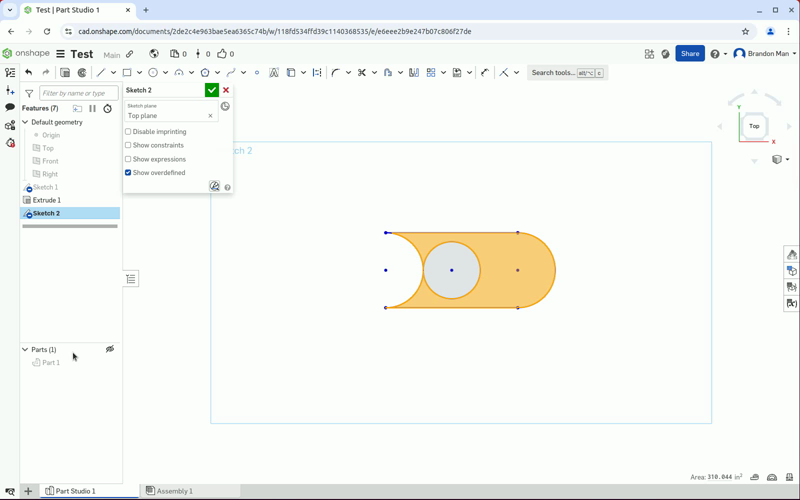
key(shift+e)
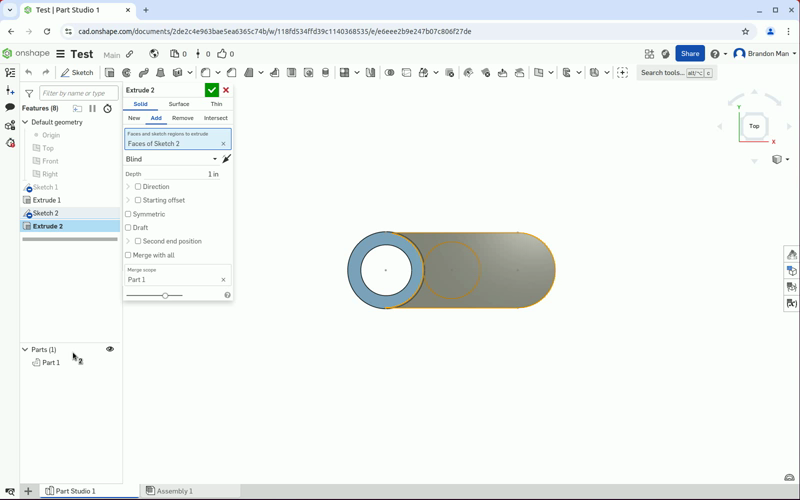
mouse_move(143, 106)
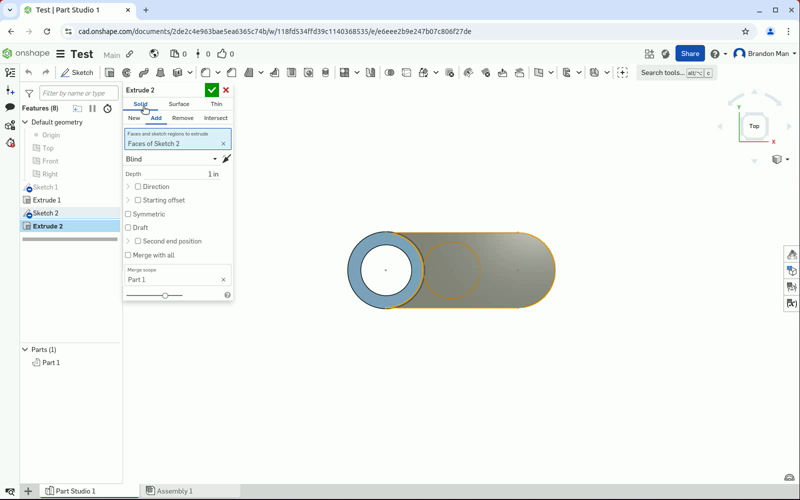
click(143, 106)
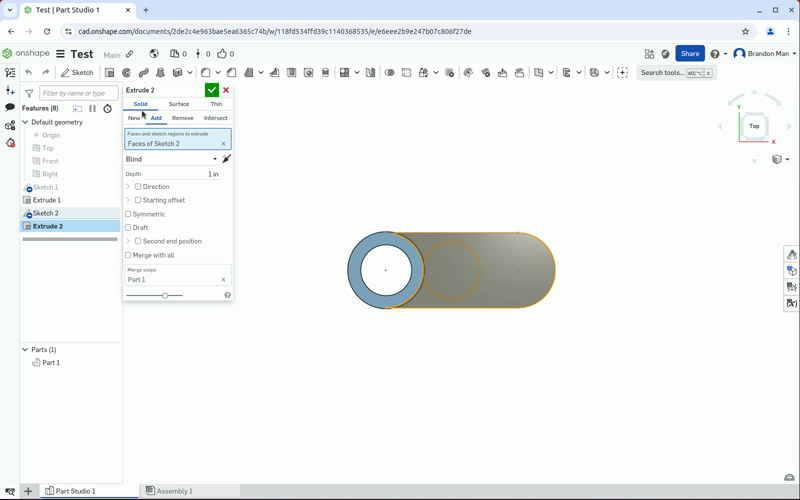
mouse_move(137, 120)
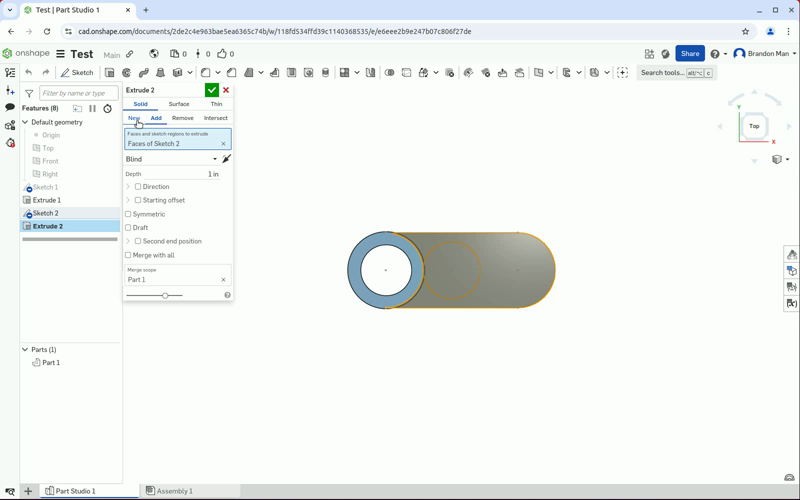
click(137, 120)
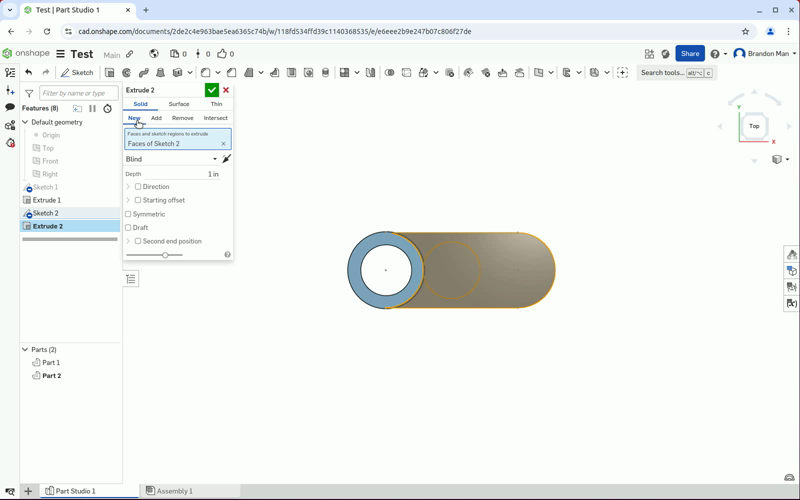
key(tab, 4)
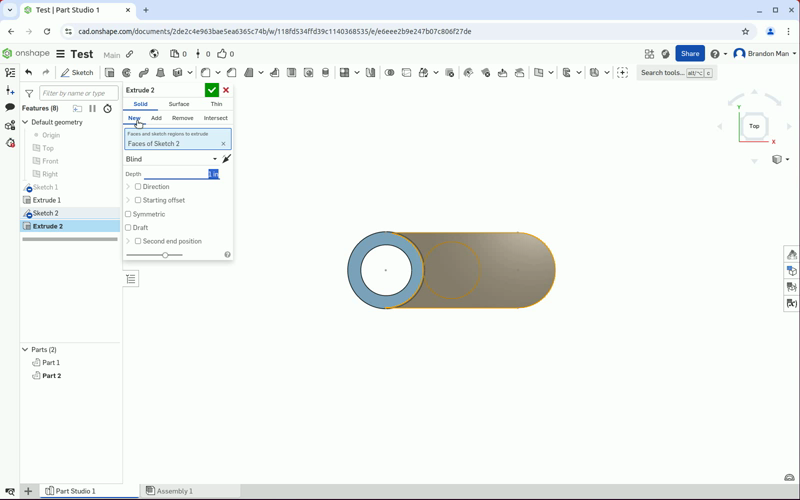
text(3.37)
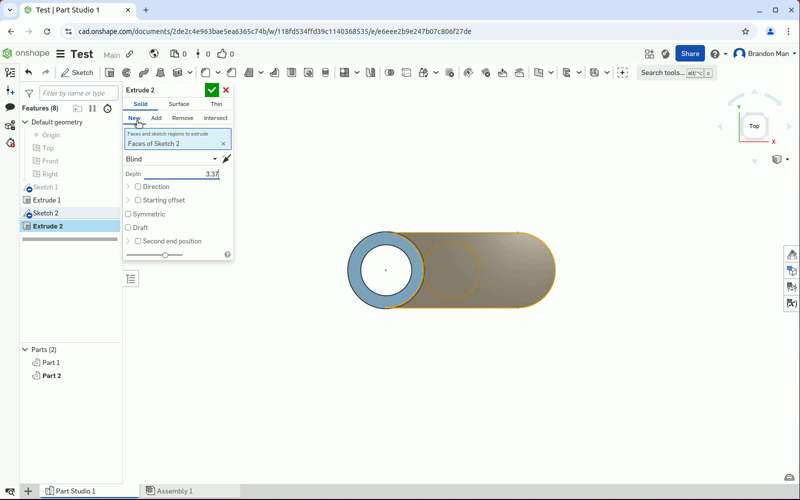
key(enter)
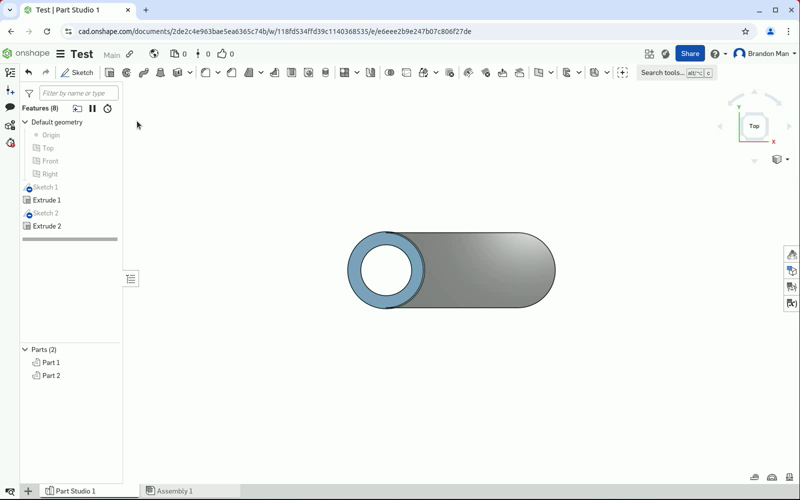
key(shift+h)
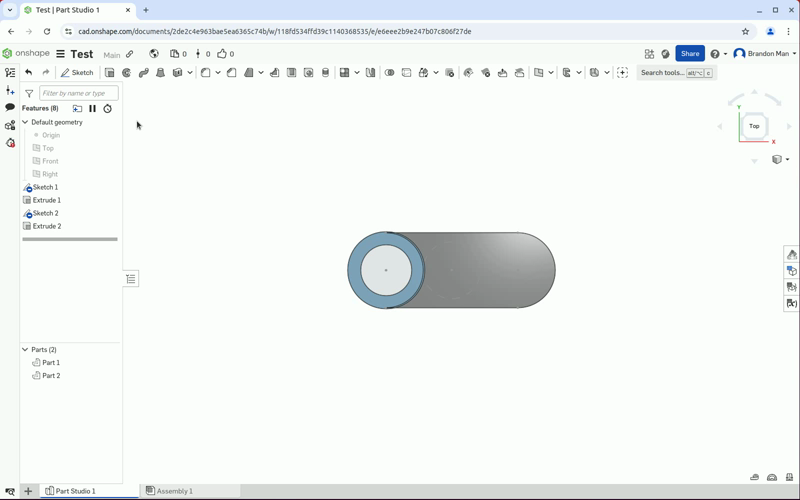
key(shift+h)
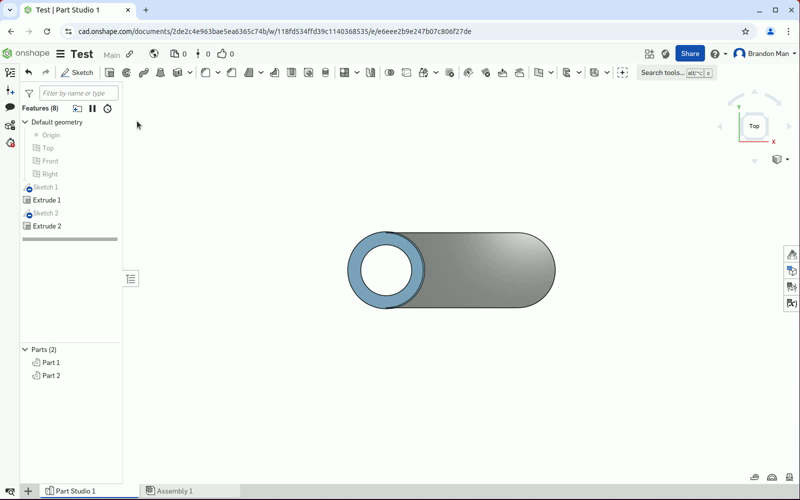
mouse_move(73, 189)
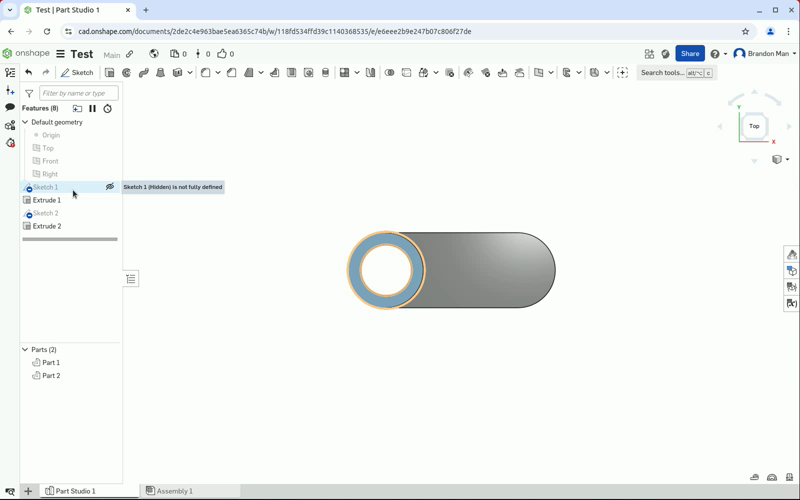
click(73, 189)
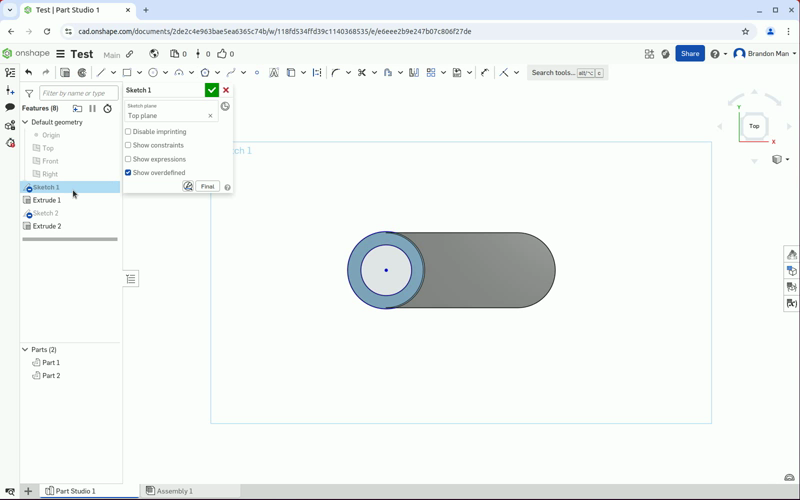
mouse_move(229, 92)
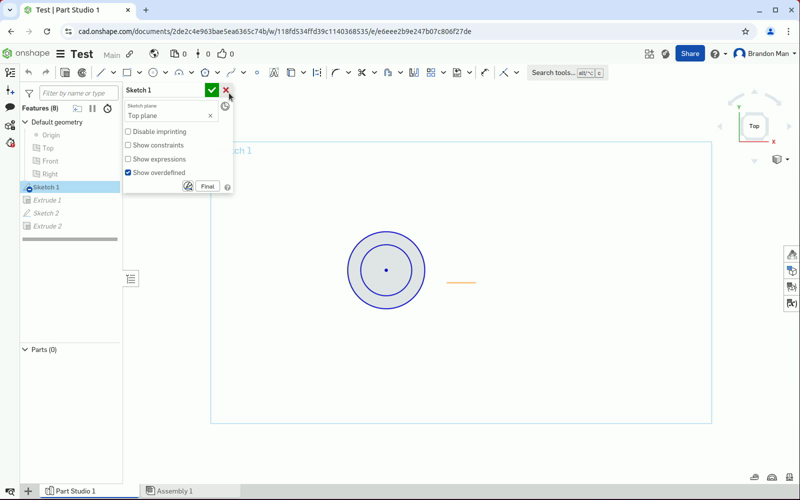
click(229, 92)
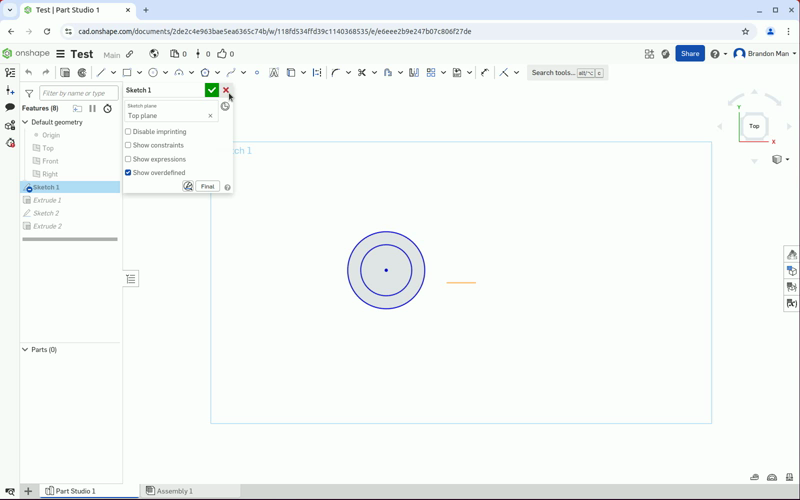
key(shift+s)
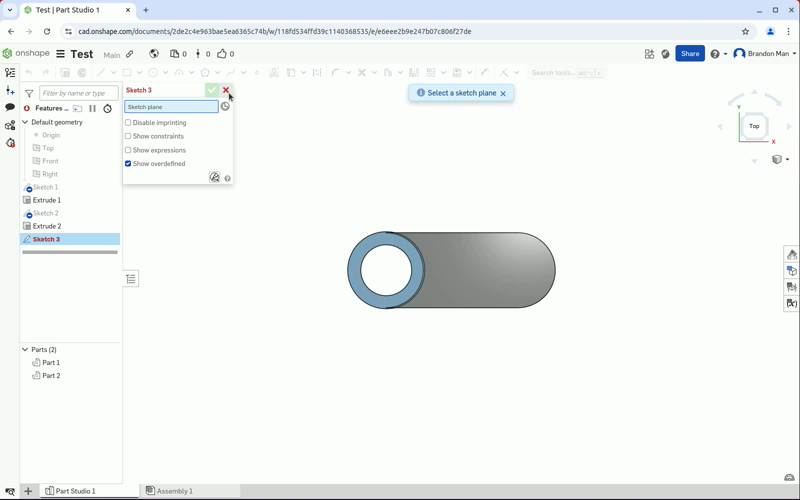
mouse_move(73, 150)
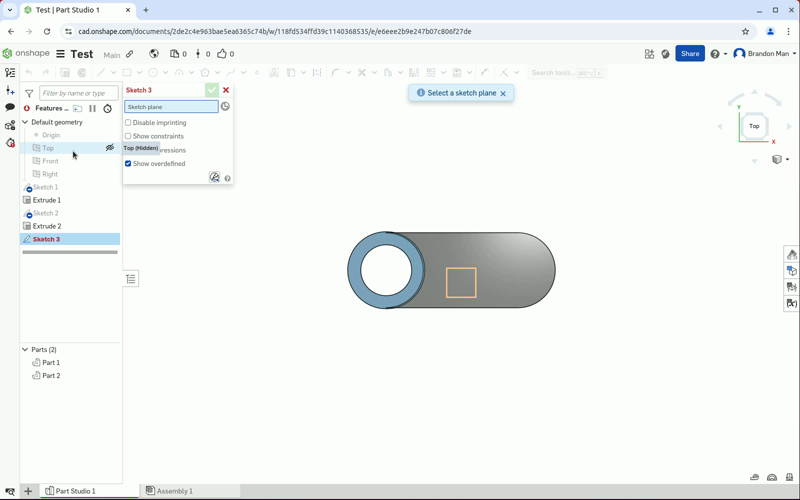
click(73, 150)
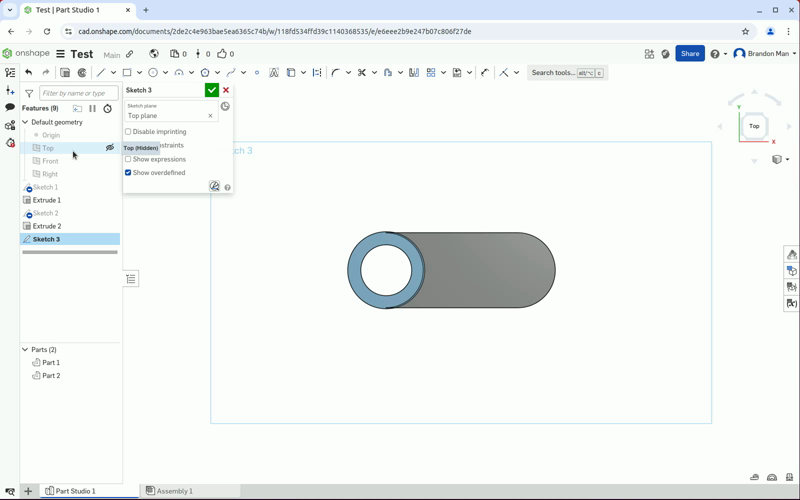
mouse_move(73, 352)
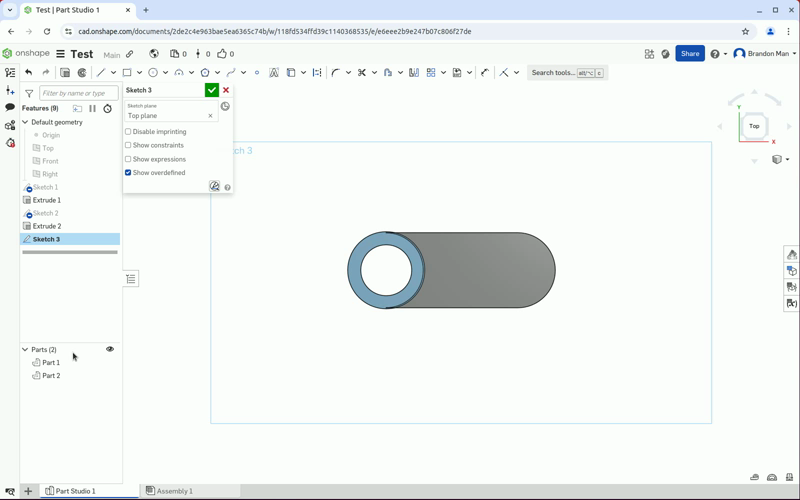
key(y)
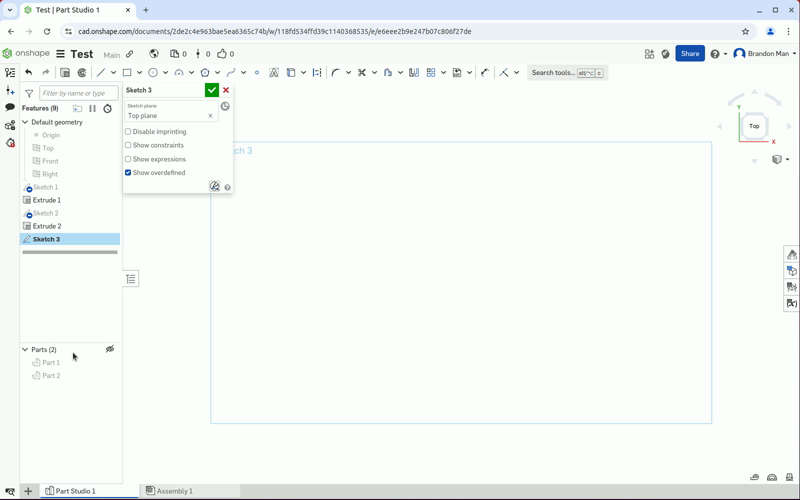
key(l)
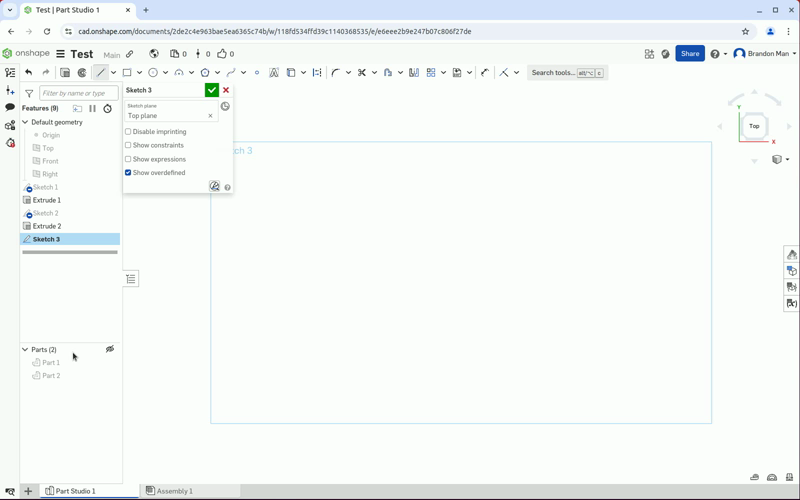
key_down(shift)
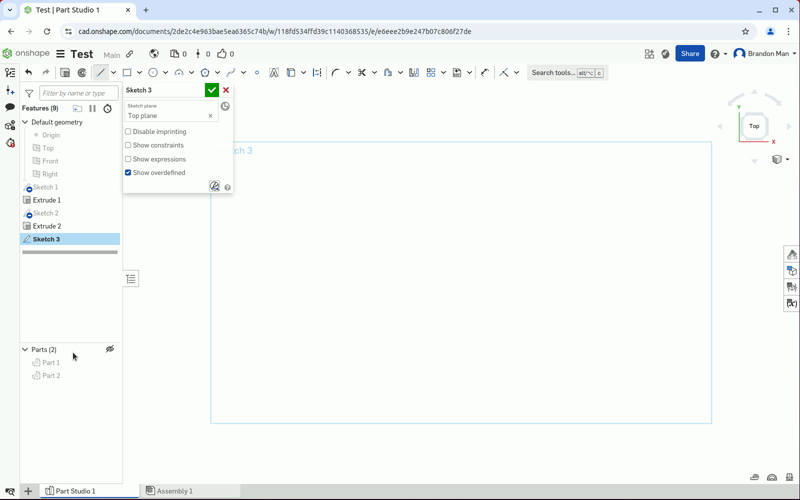
mouse_move(385, 307)
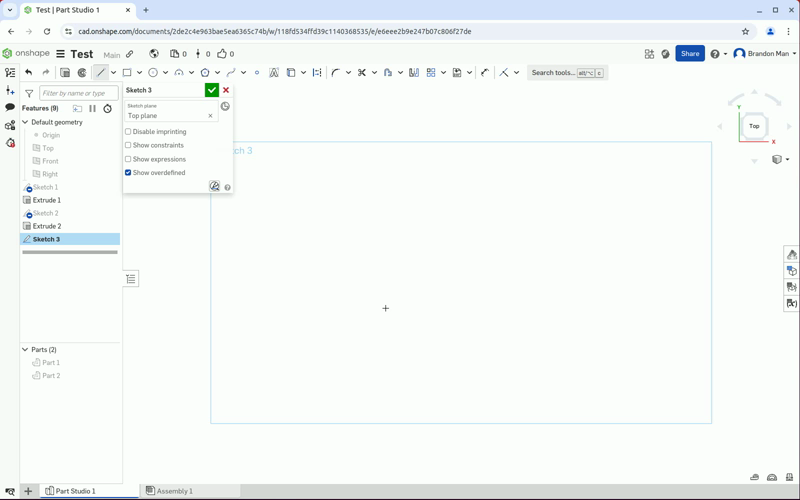
click(385, 307)
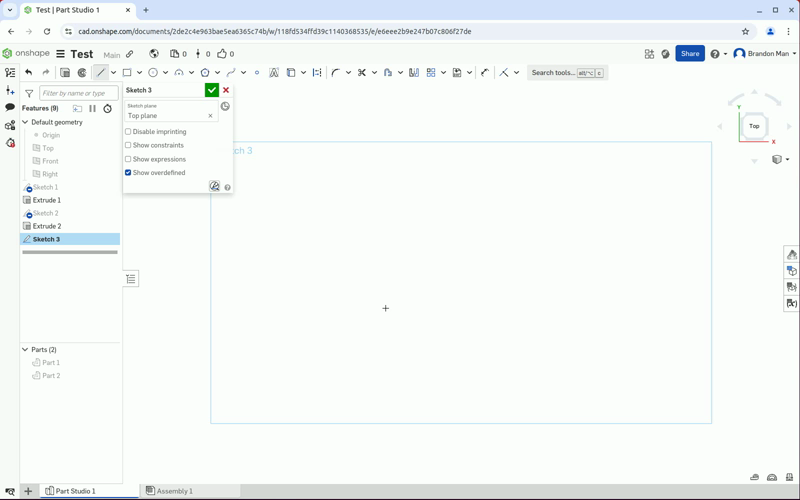
key_up(shift)
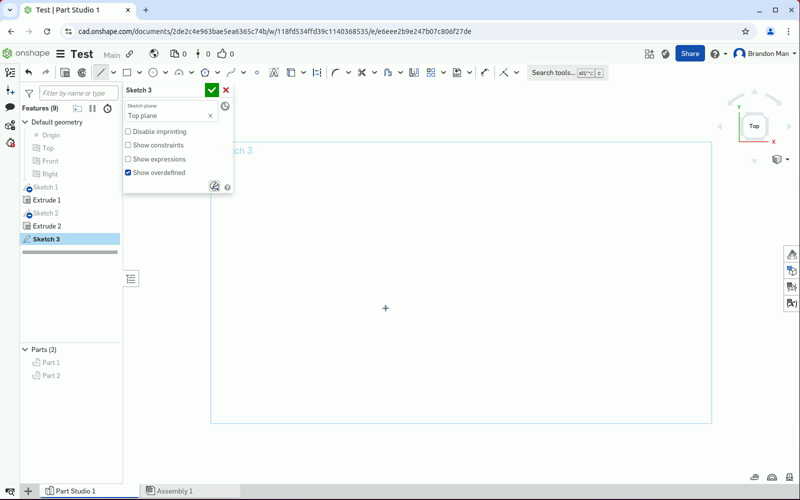
key_down(shift)
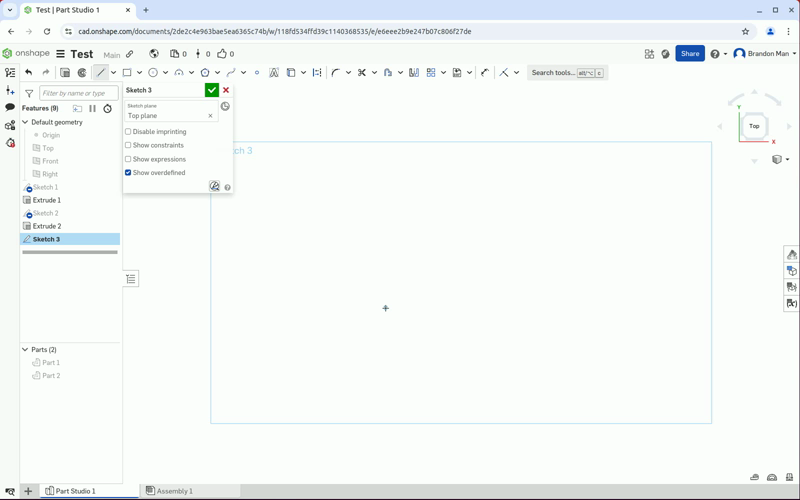
mouse_move(517, 307)
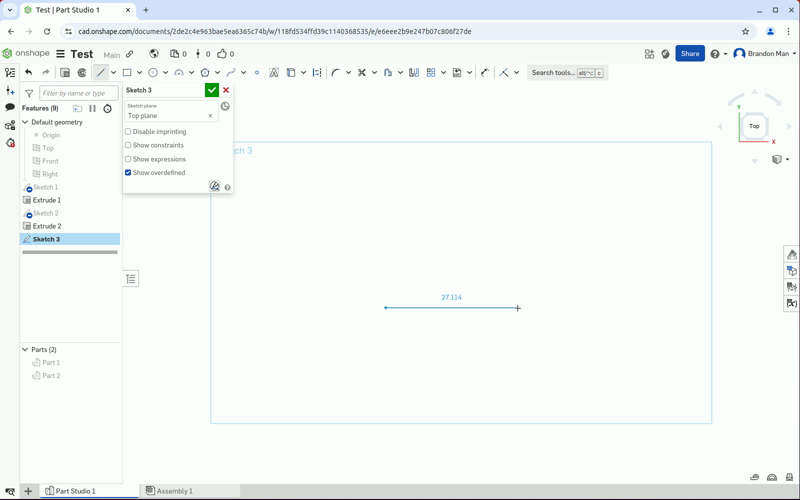
click(517, 307)
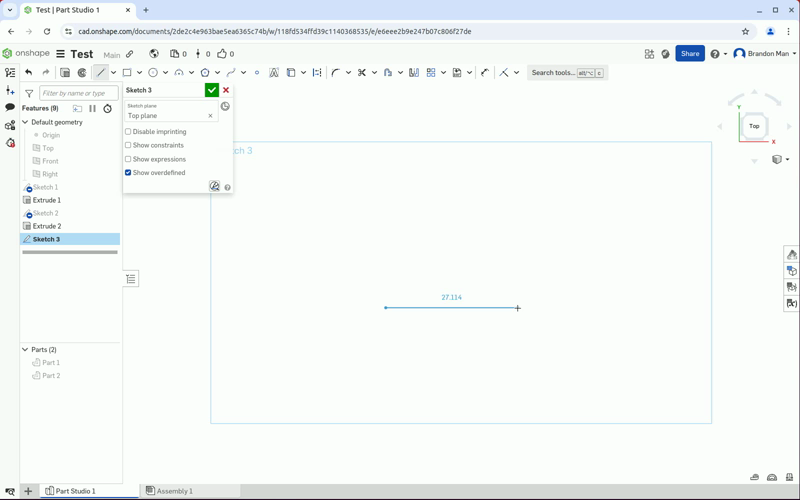
key_up(shift)
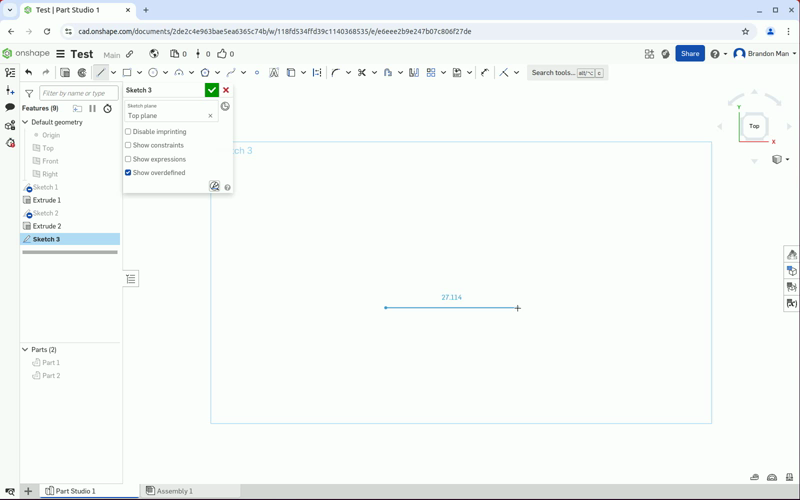
key(esc)
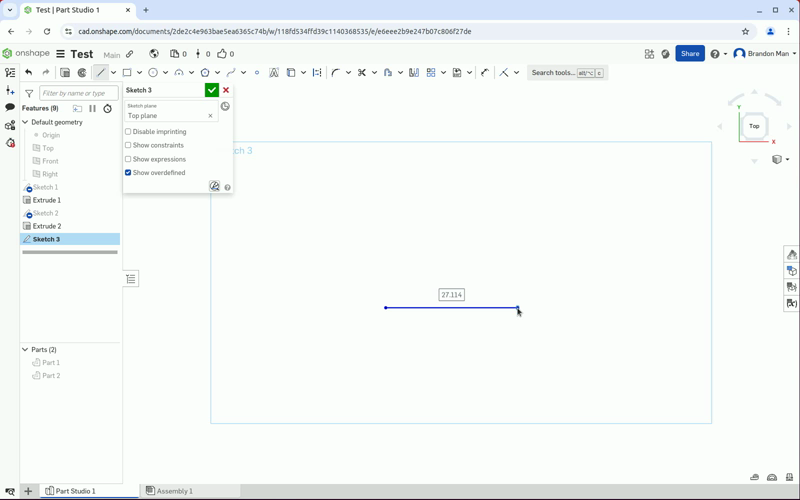
key(a)
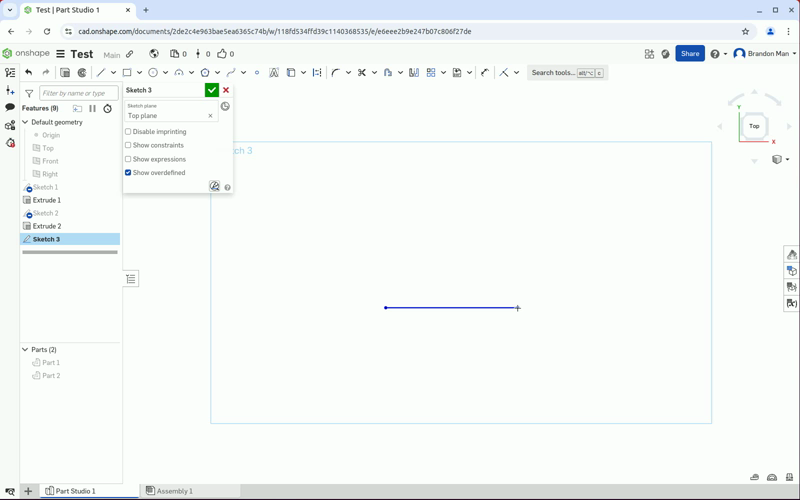
mouse_move(517, 307)
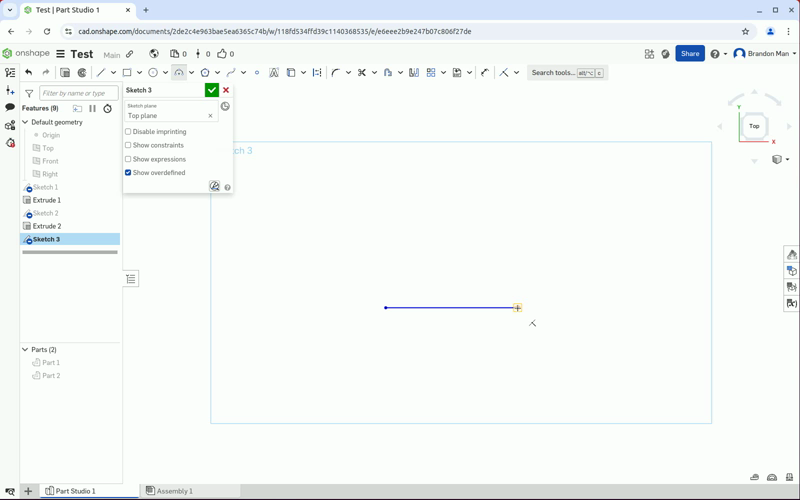
click(517, 307)
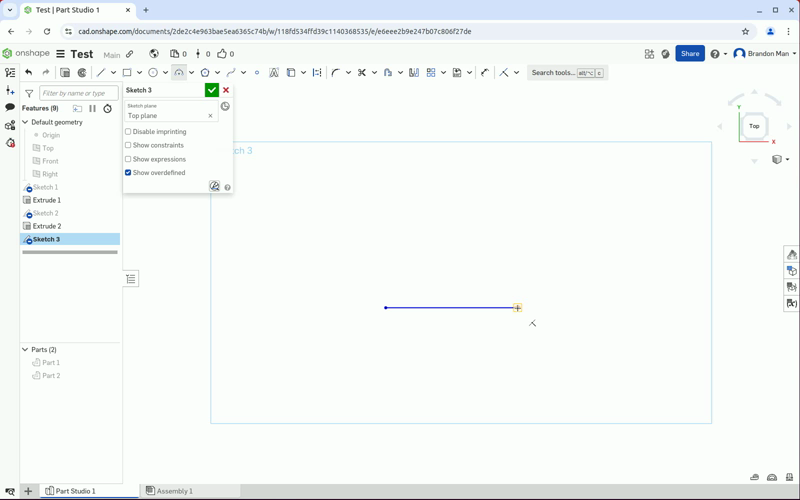
key_down(shift)
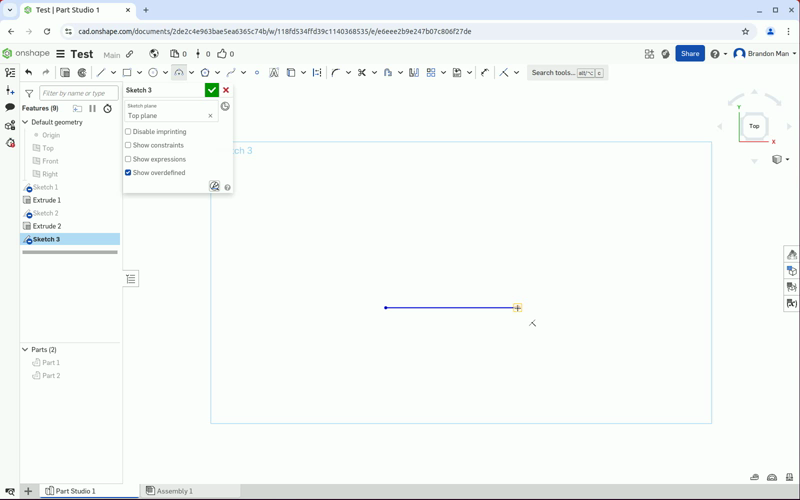
mouse_move(517, 232)
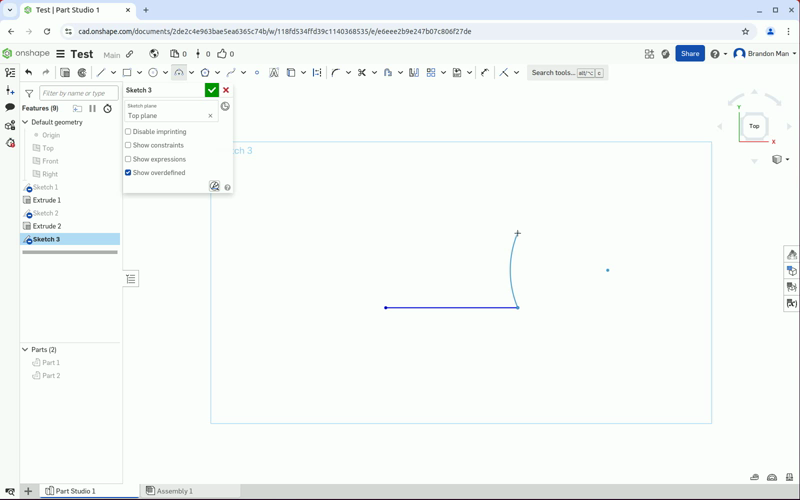
click(517, 232)
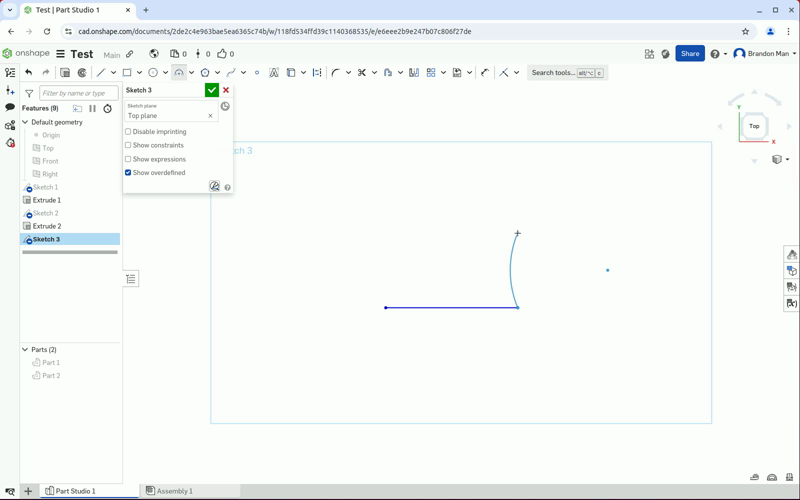
mouse_move(555, 270)
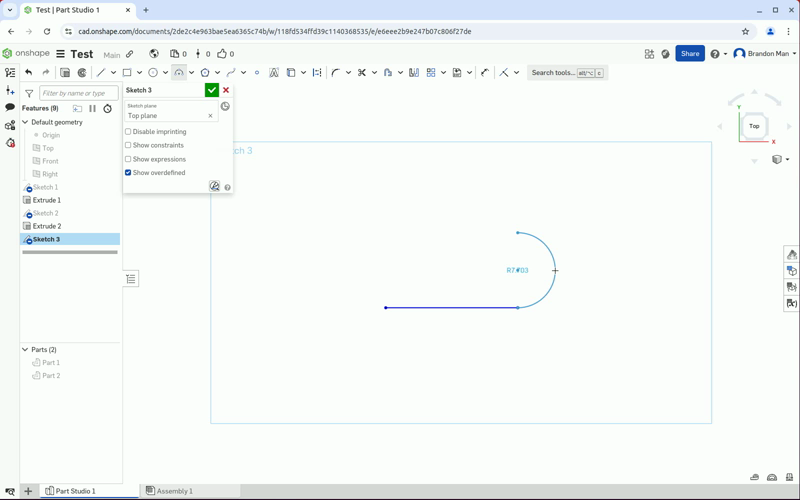
click(555, 270)
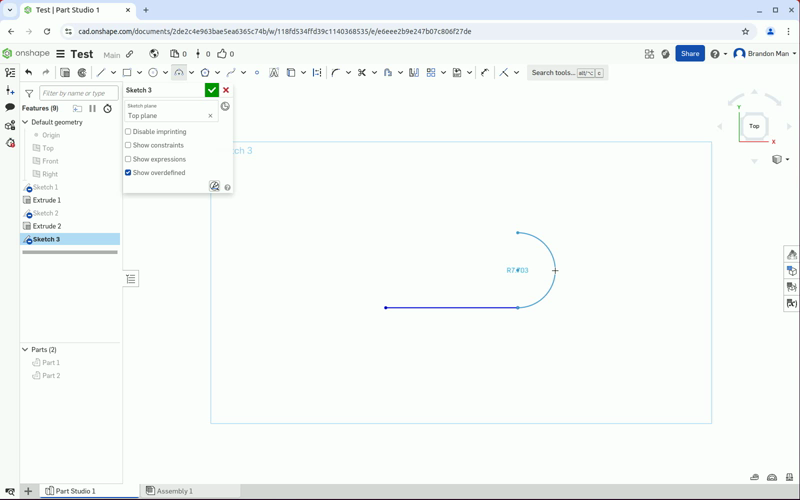
key_up(shift)
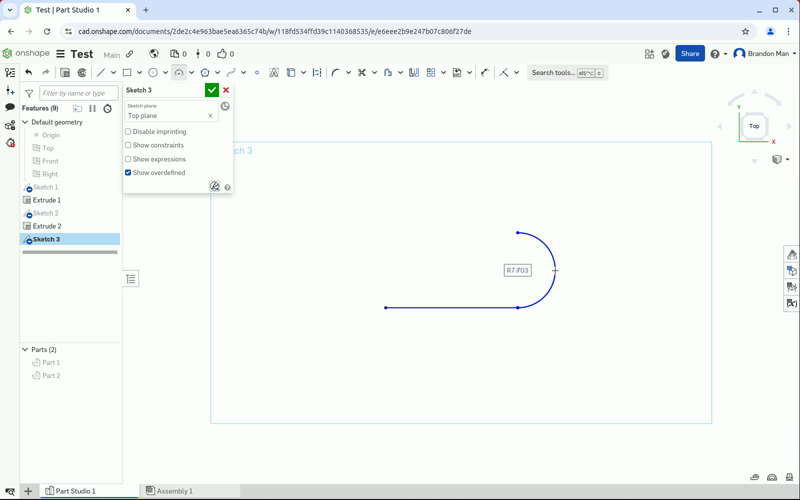
key(esc)
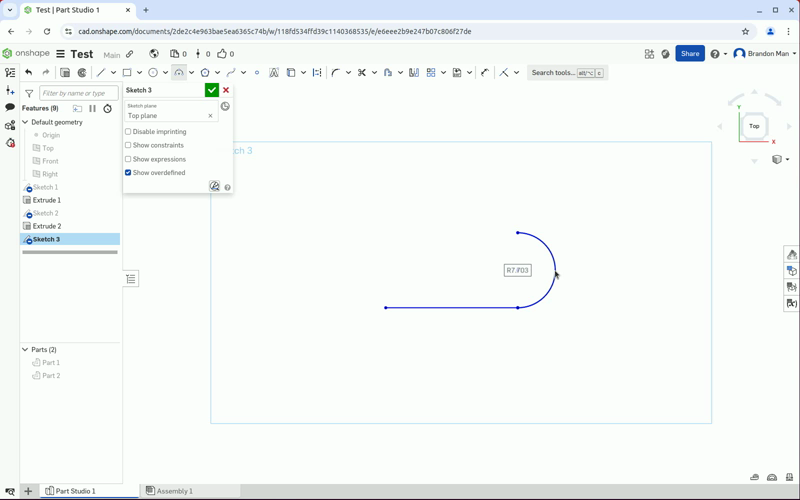
key(l)
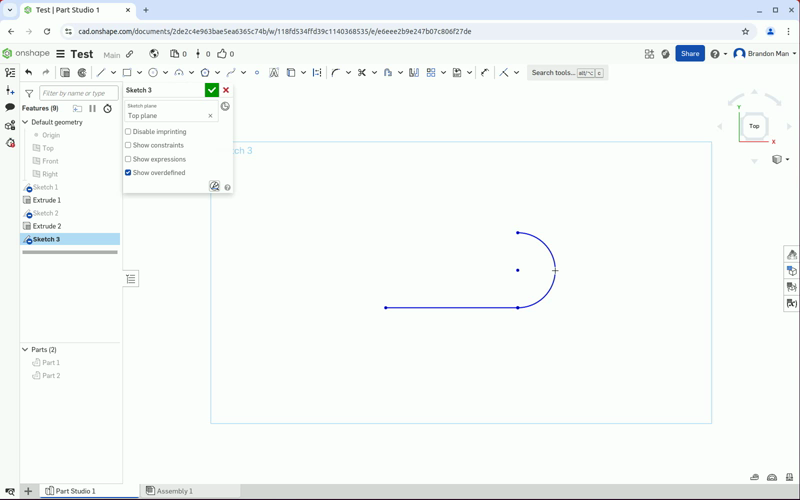
mouse_move(517, 232)
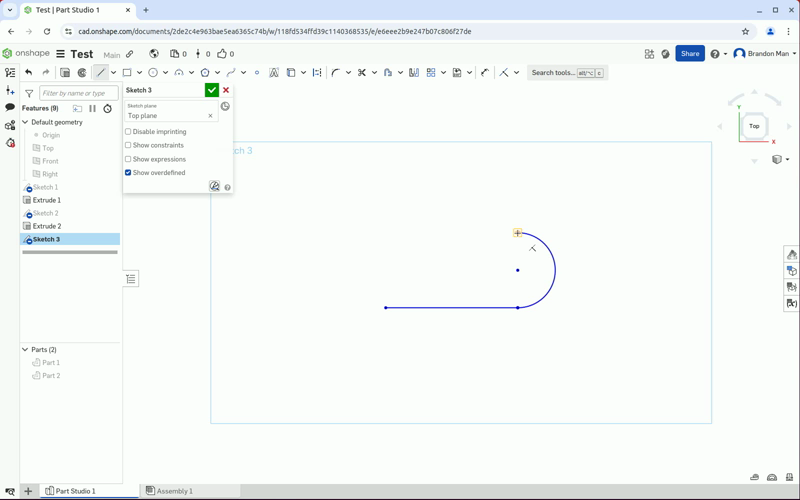
click(517, 232)
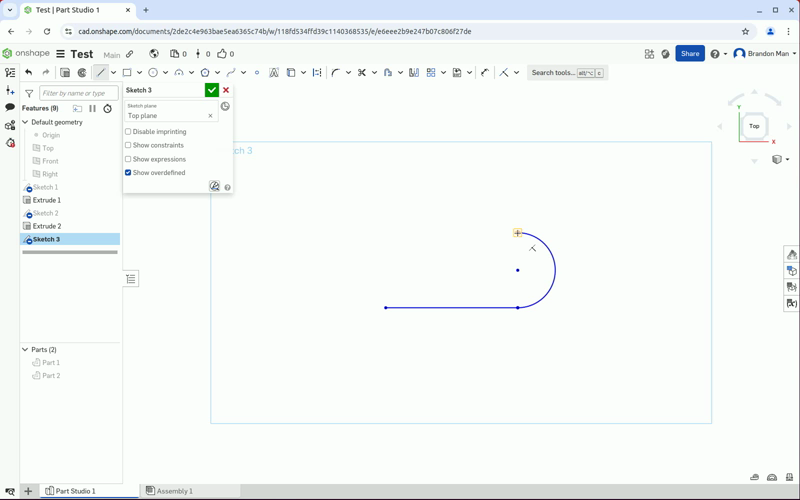
key_down(shift)
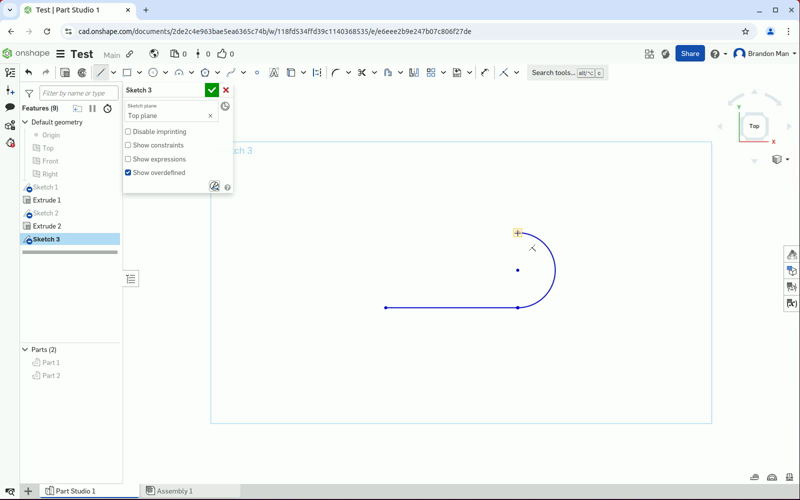
mouse_move(385, 232)
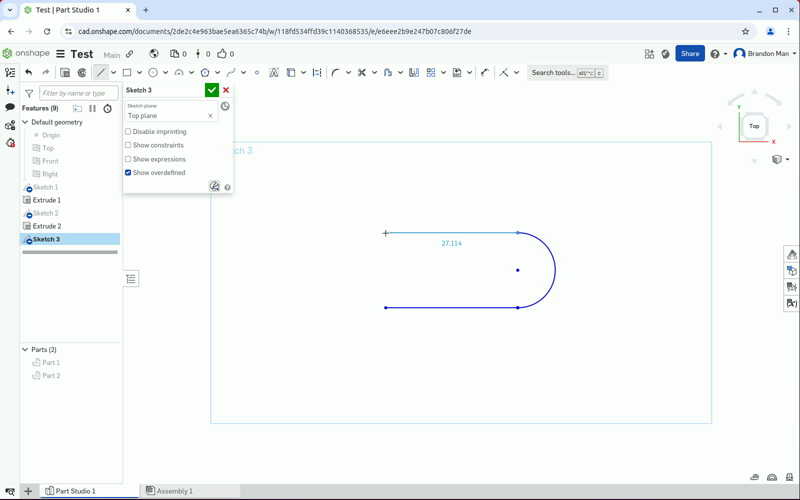
click(385, 232)
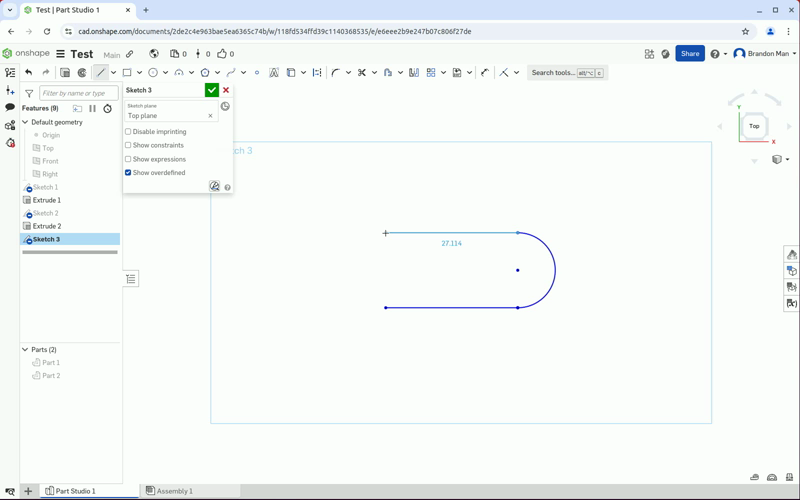
key_up(shift)
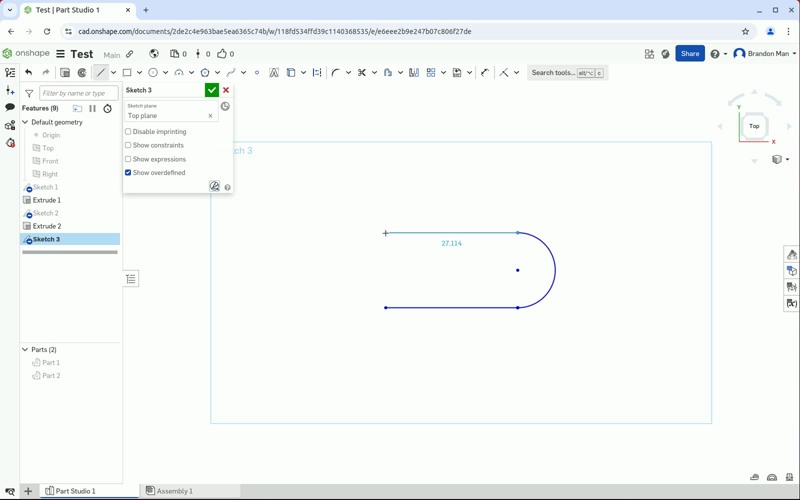
key(esc)
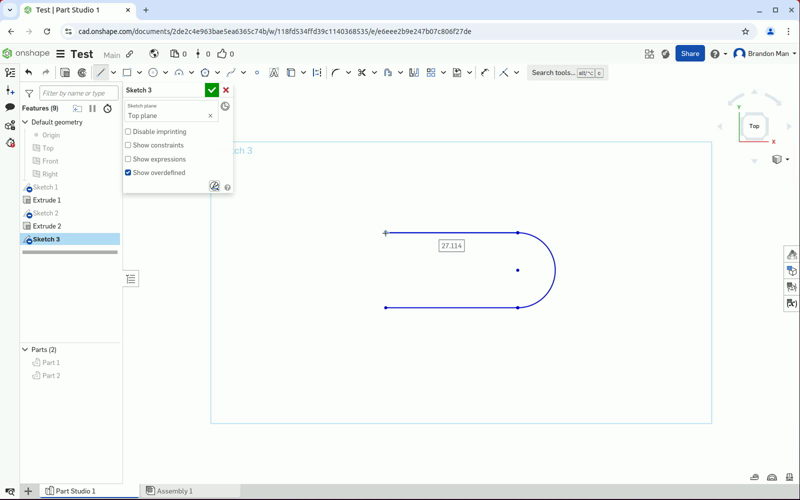
key(a)
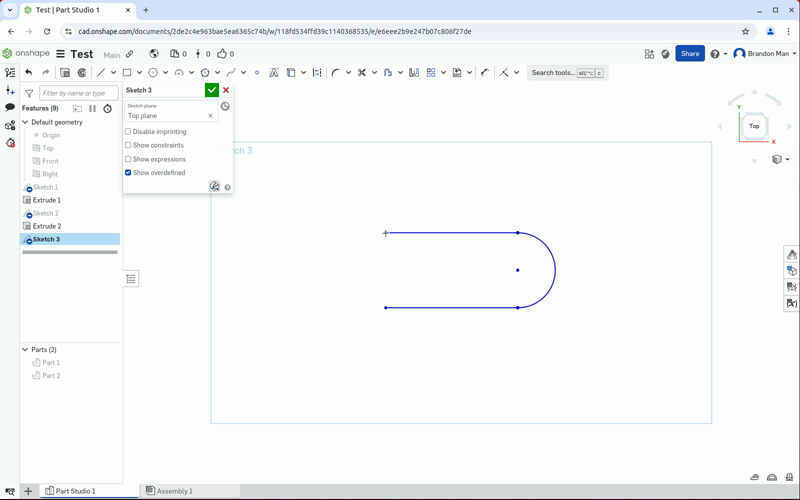
mouse_move(385, 232)
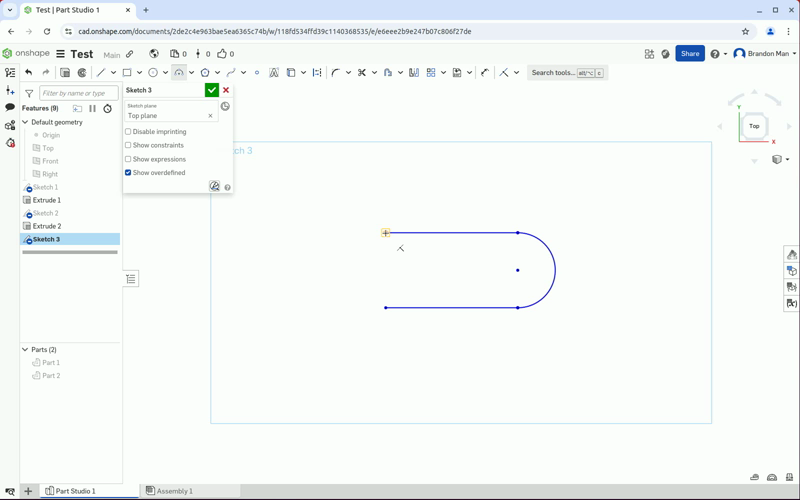
click(385, 232)
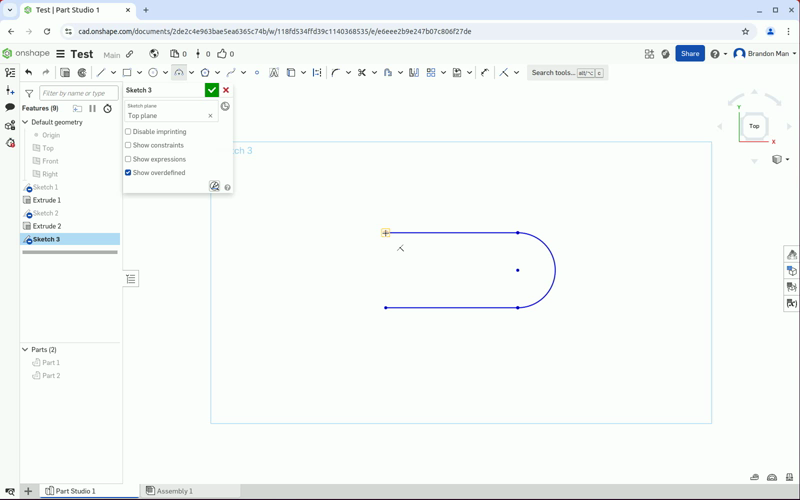
mouse_move(385, 307)
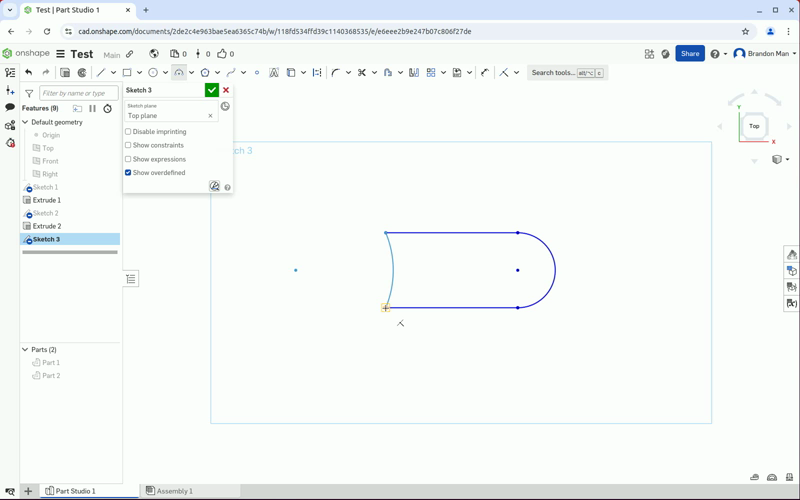
click(385, 307)
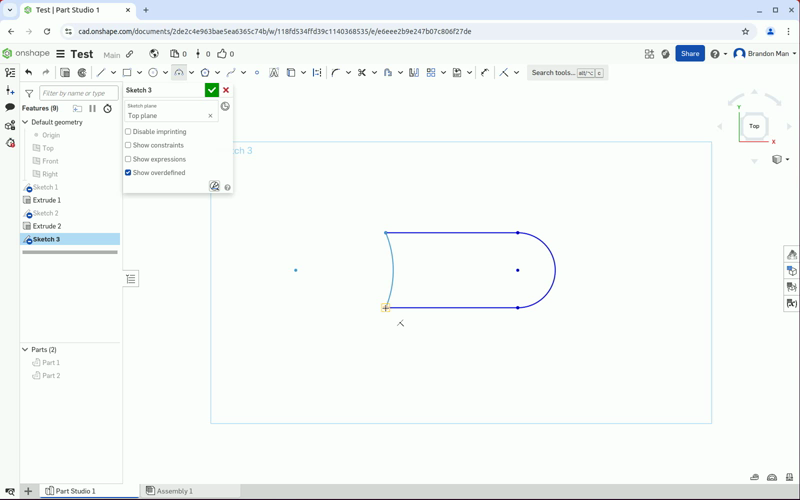
key_down(shift)
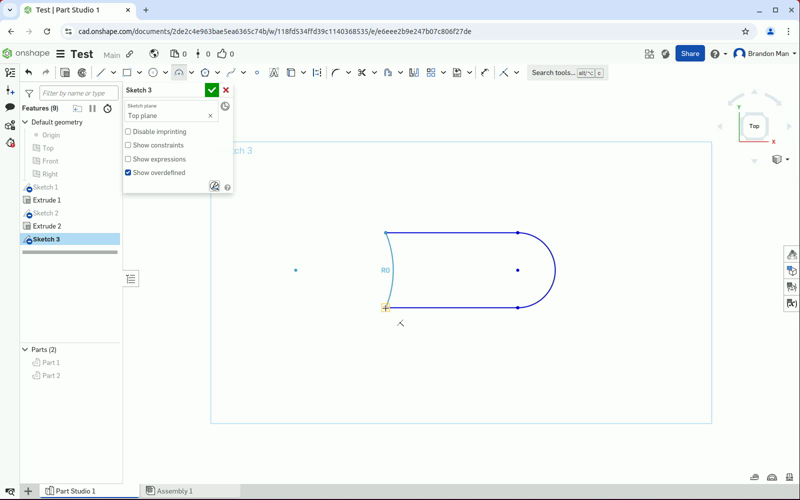
mouse_move(423, 270)
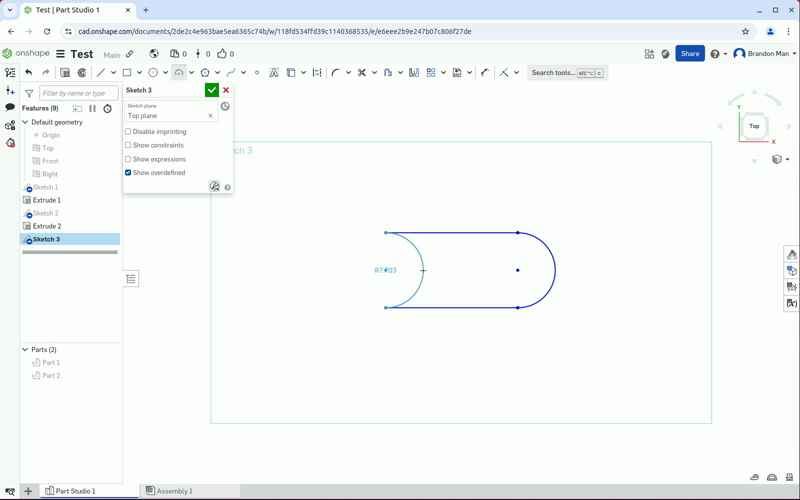
click(423, 270)
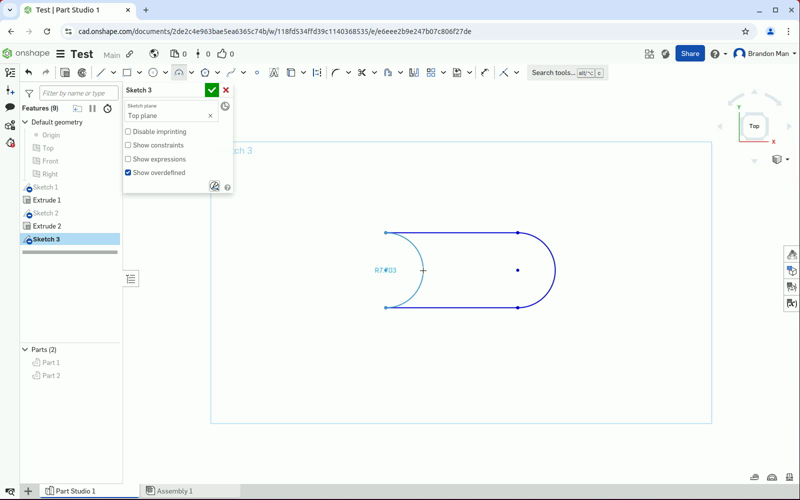
key_up(shift)
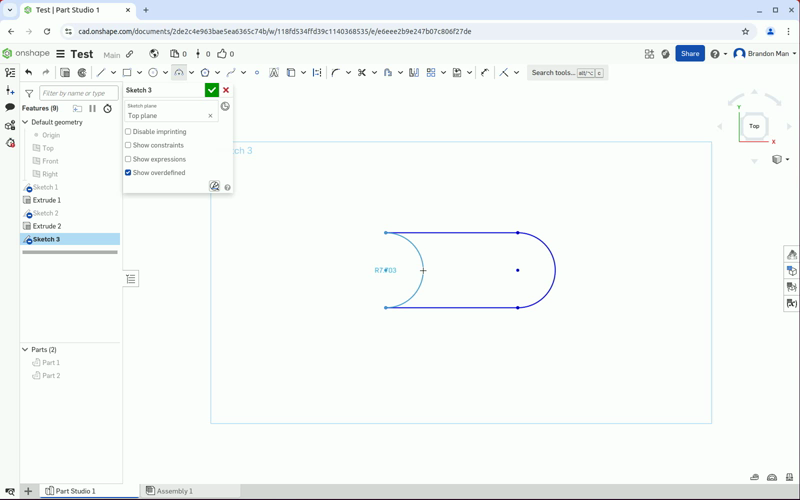
key(esc)
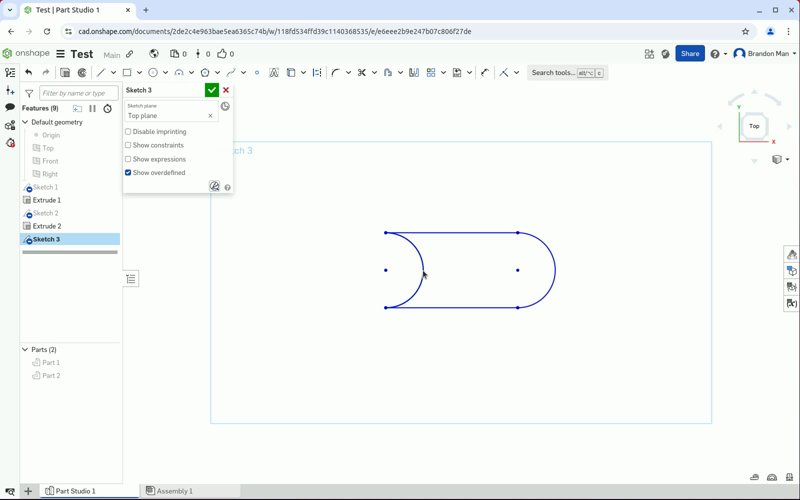
key(c)
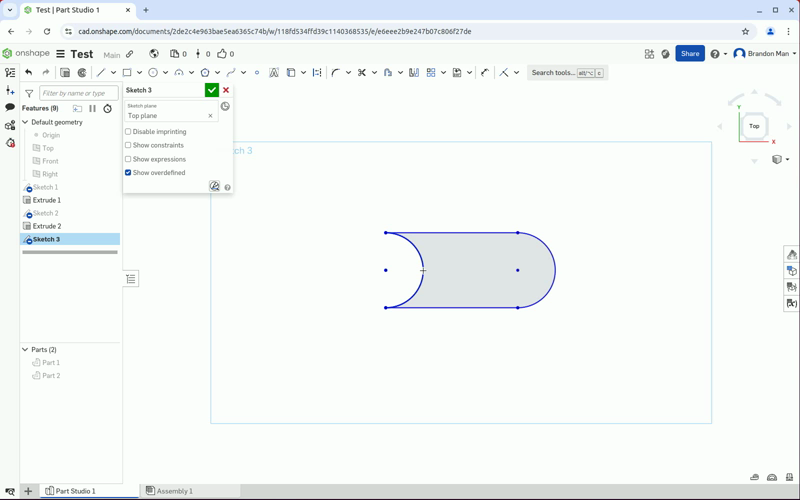
key_down(shift)
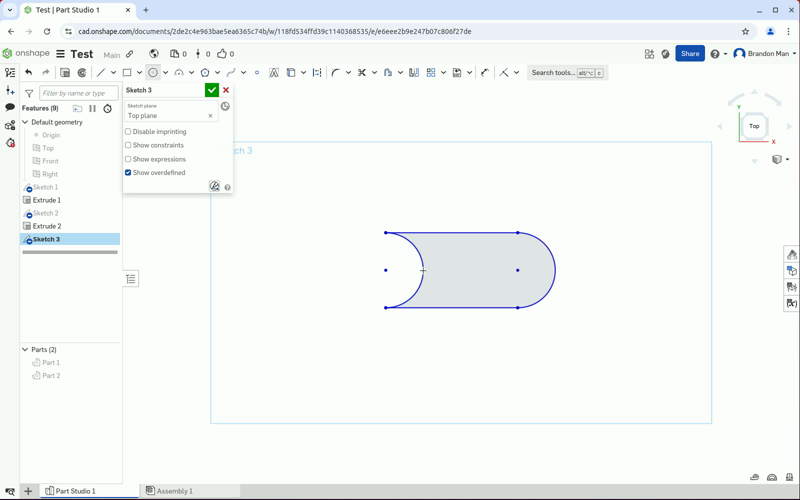
mouse_move(451, 270)
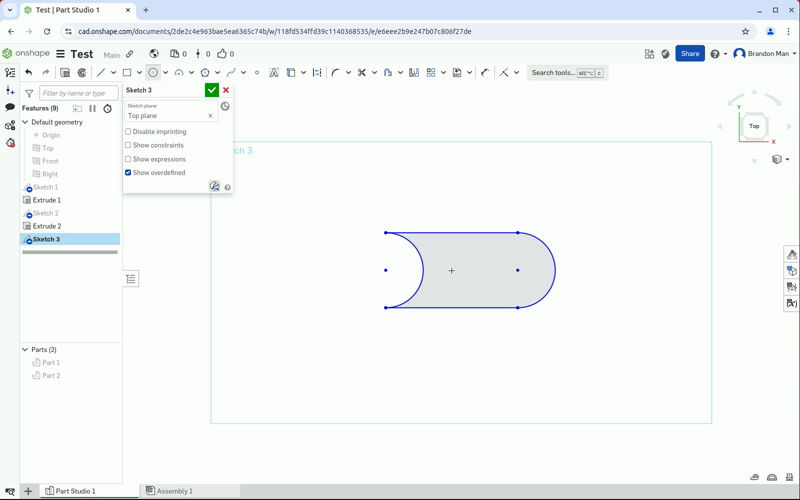
click(451, 270)
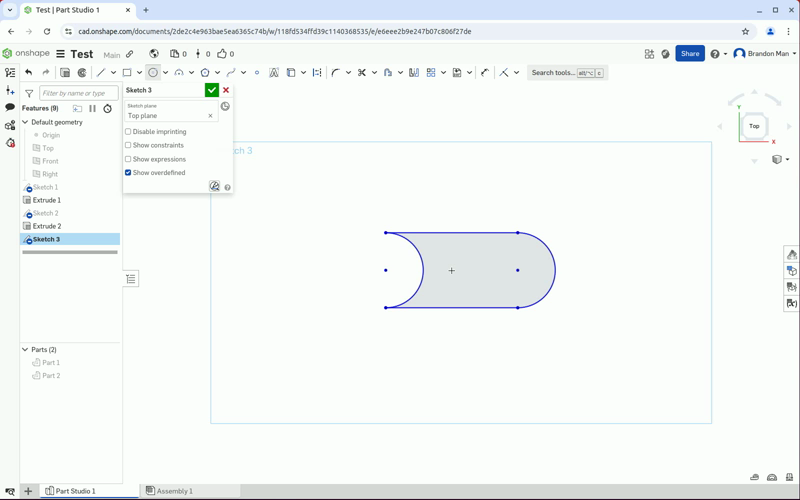
key_up(shift)
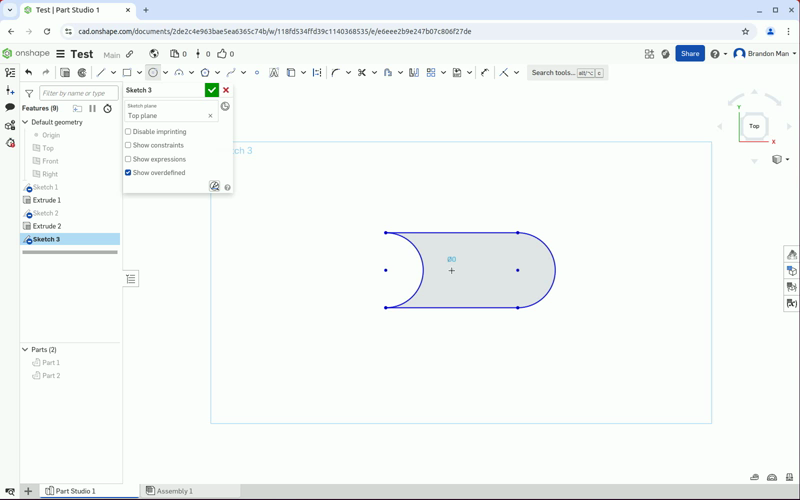
mouse_move(476, 270)
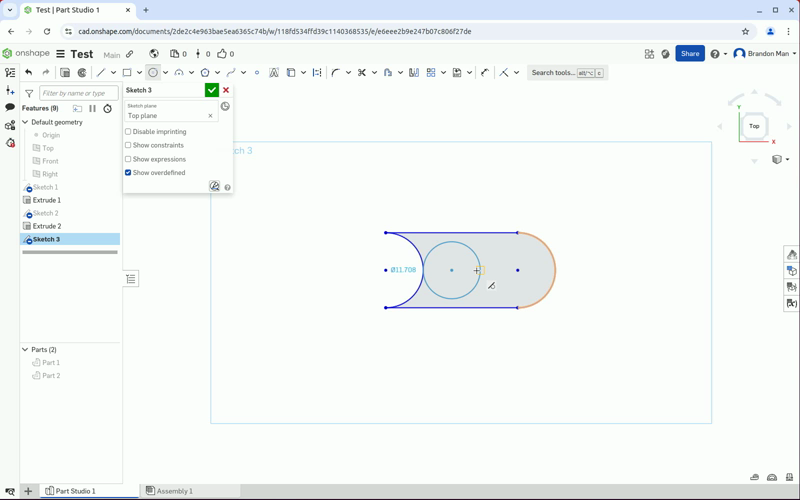
click(476, 270)
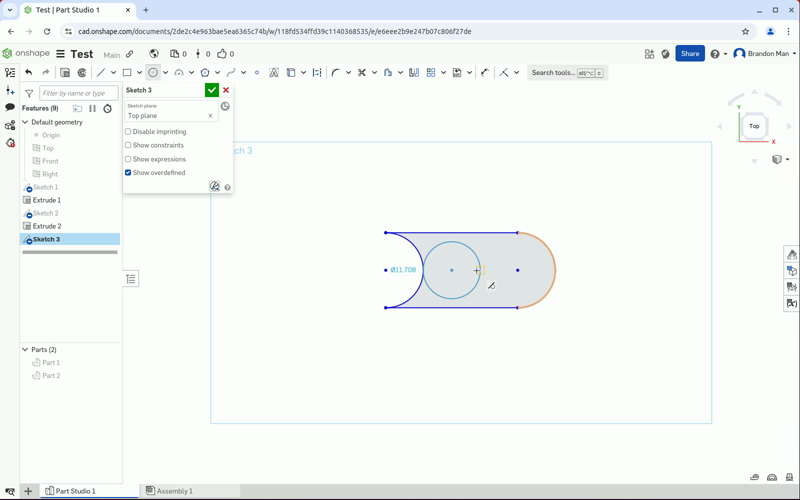
key(esc)
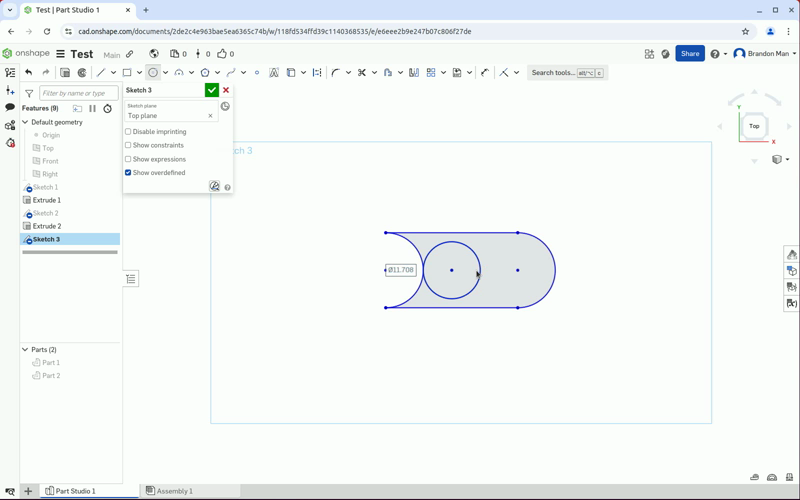
mouse_move(533, 255)
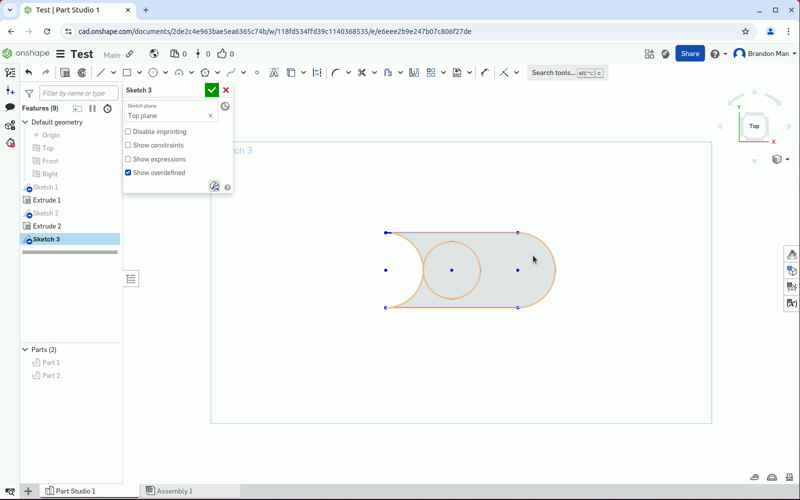
click(533, 255)
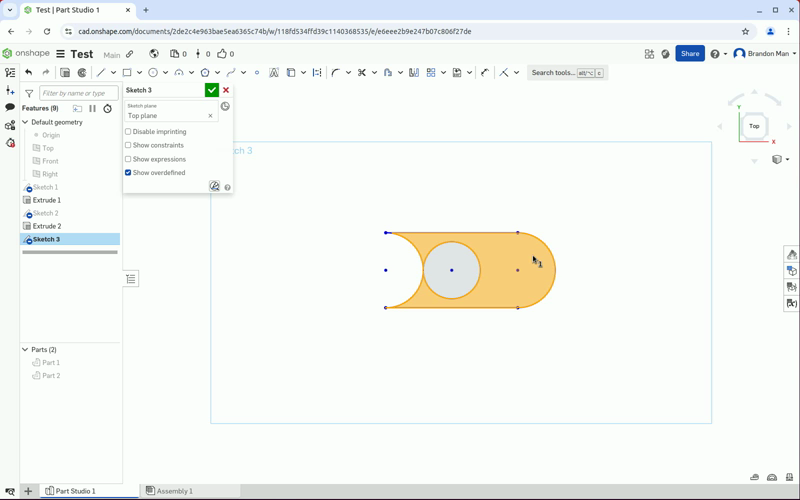
mouse_move(73, 352)
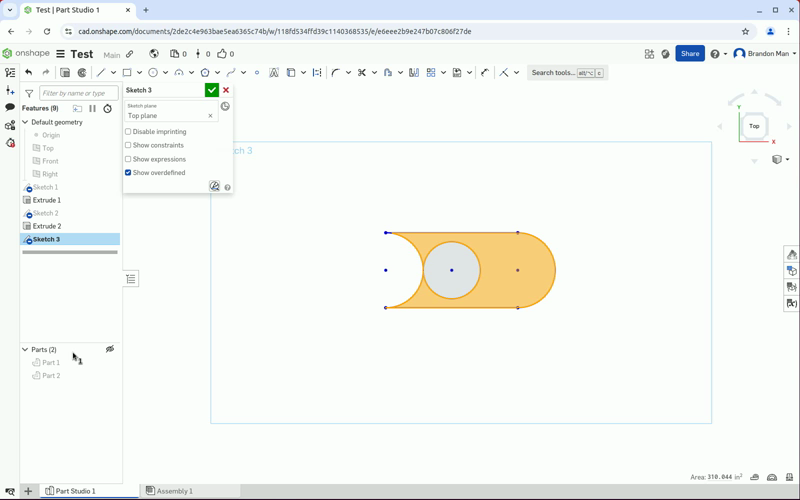
key(shift+y)
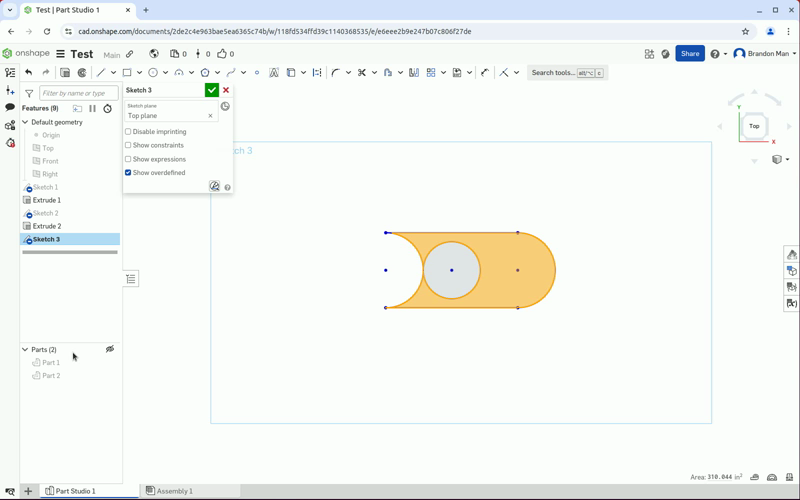
key(shift+e)
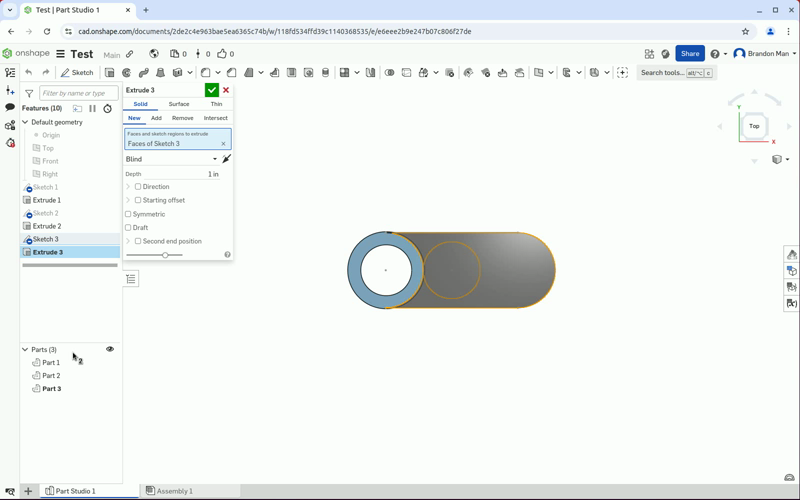
mouse_move(143, 106)
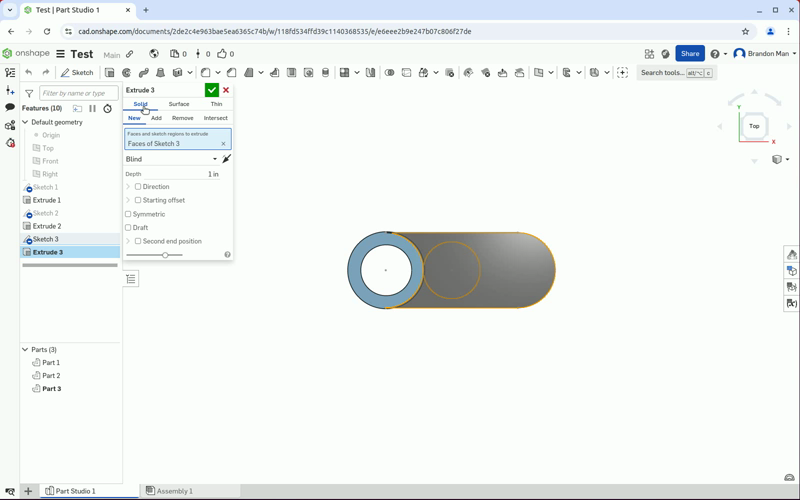
click(143, 106)
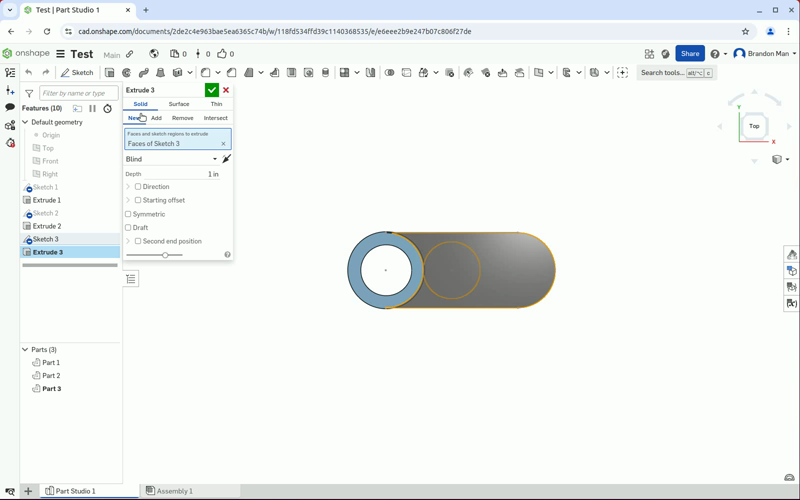
mouse_move(137, 120)
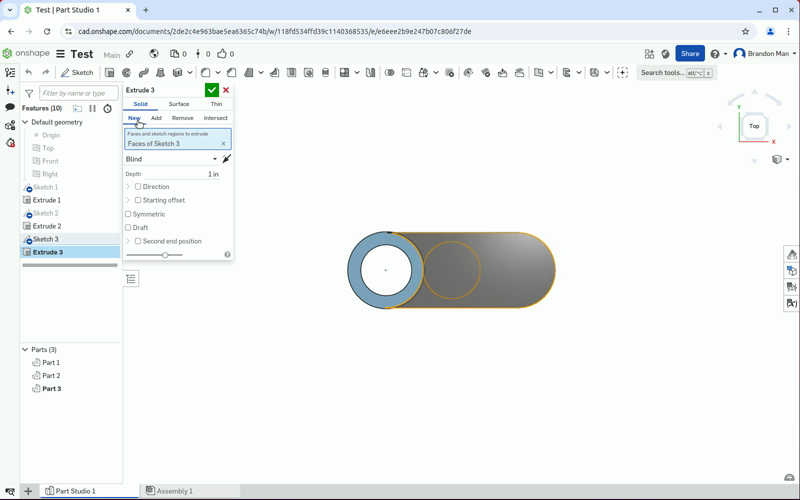
click(137, 120)
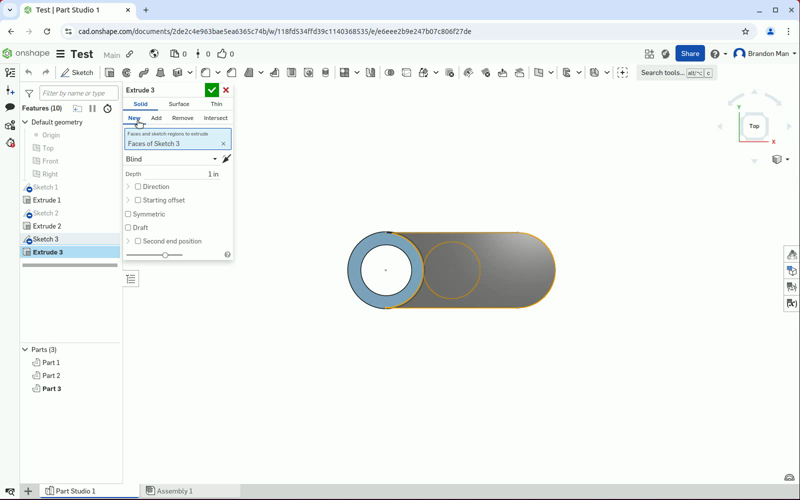
key(tab, 4)
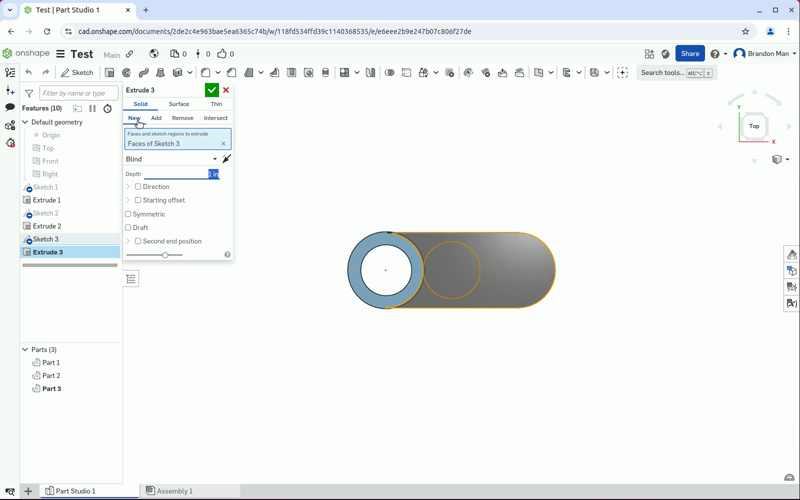
text(3.37)
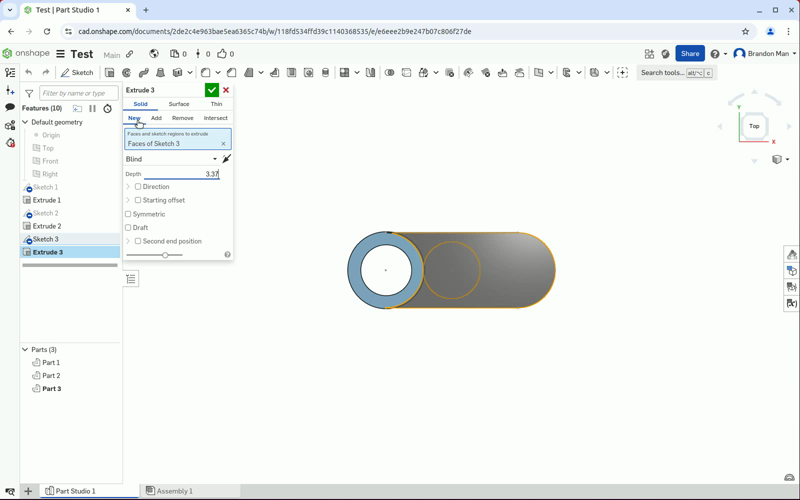
key(enter)
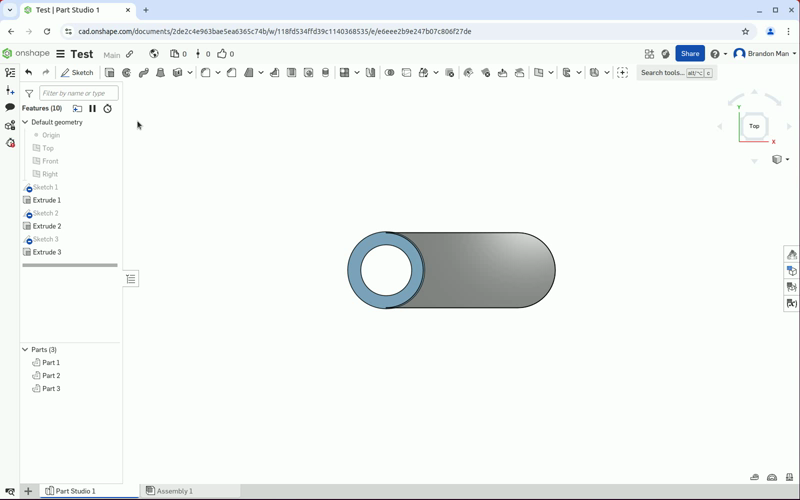
key(shift+h)
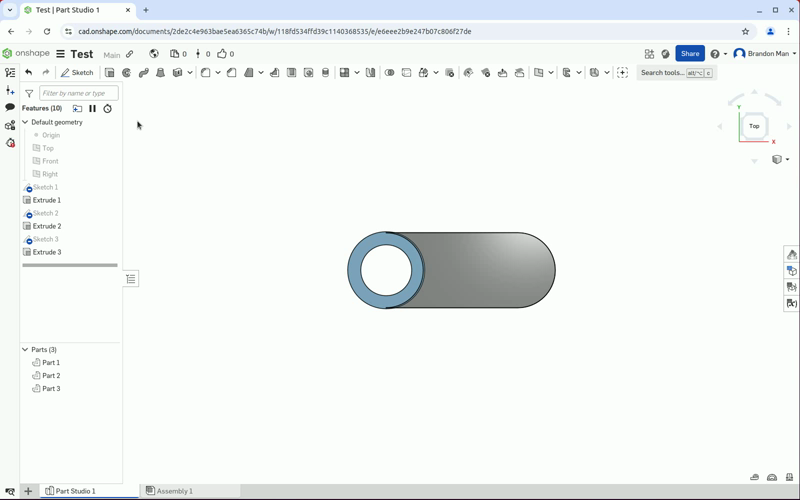
key(shift+h)
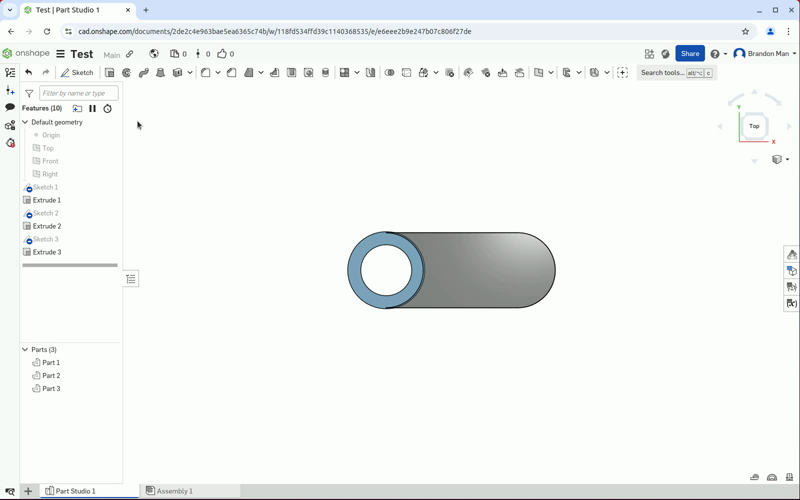
mouse_move(73, 189)
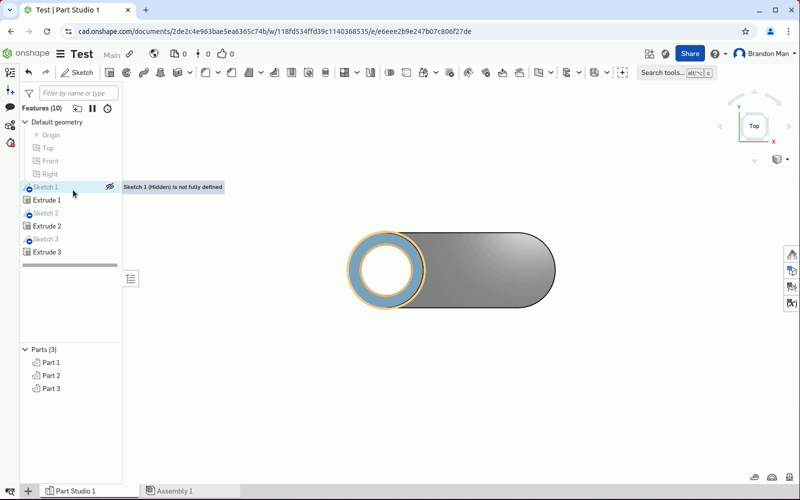
click(73, 189)
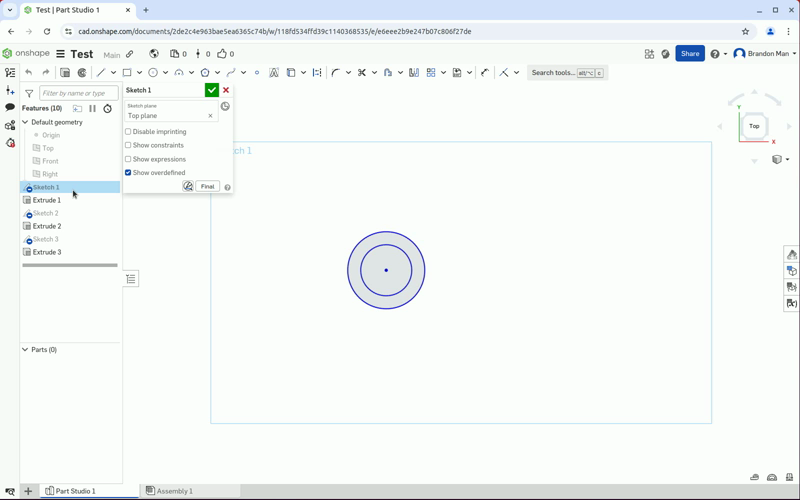
mouse_move(229, 92)
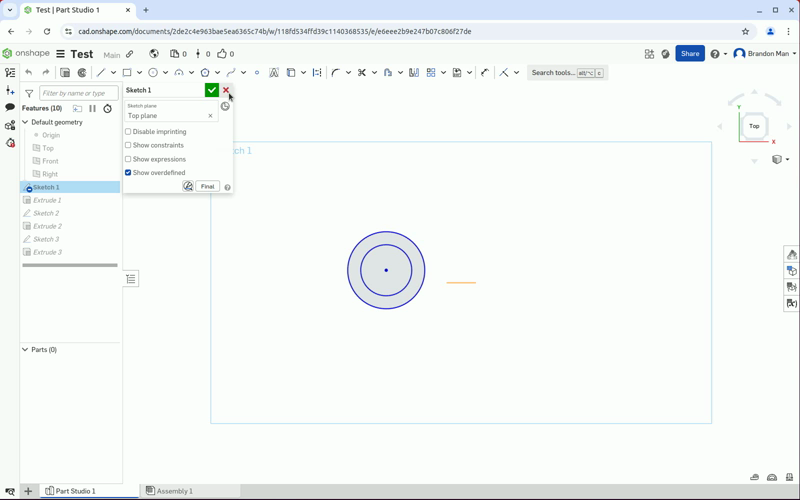
click(229, 92)
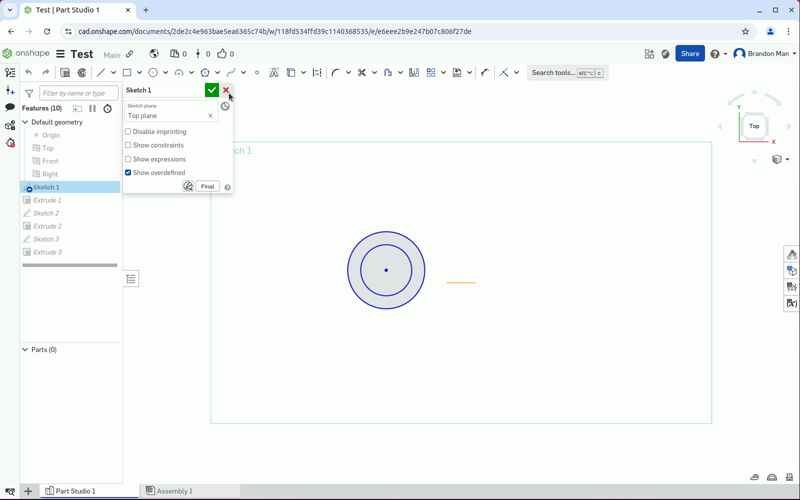
key(shift+s)
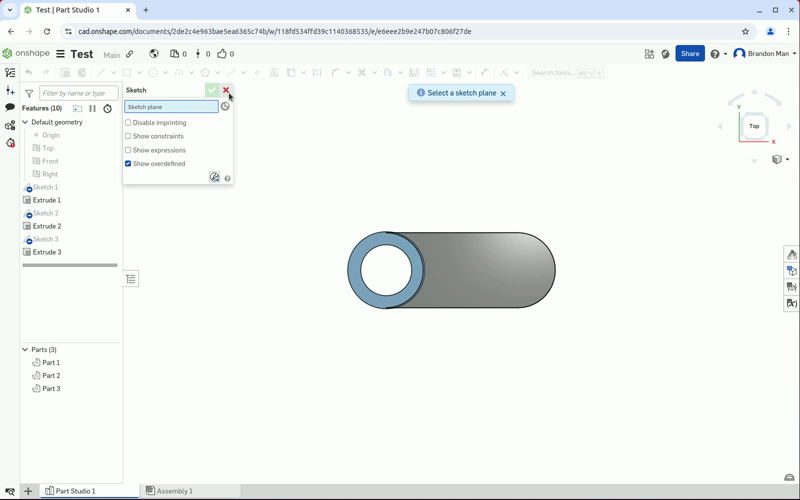
mouse_move(73, 150)
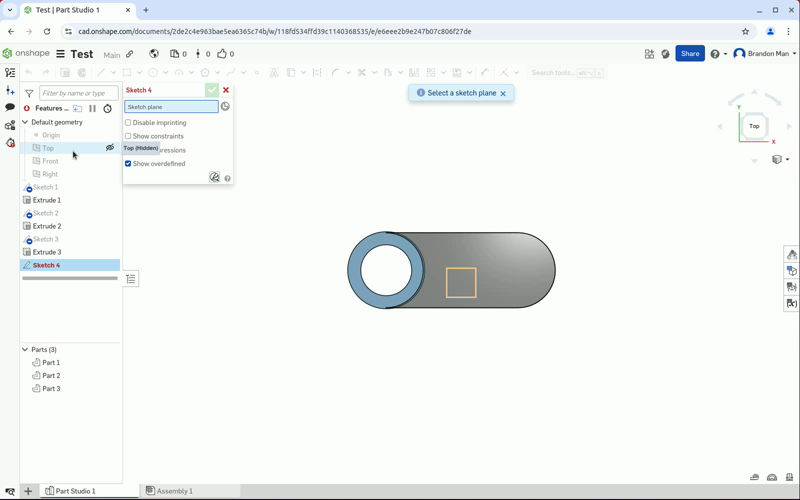
click(73, 150)
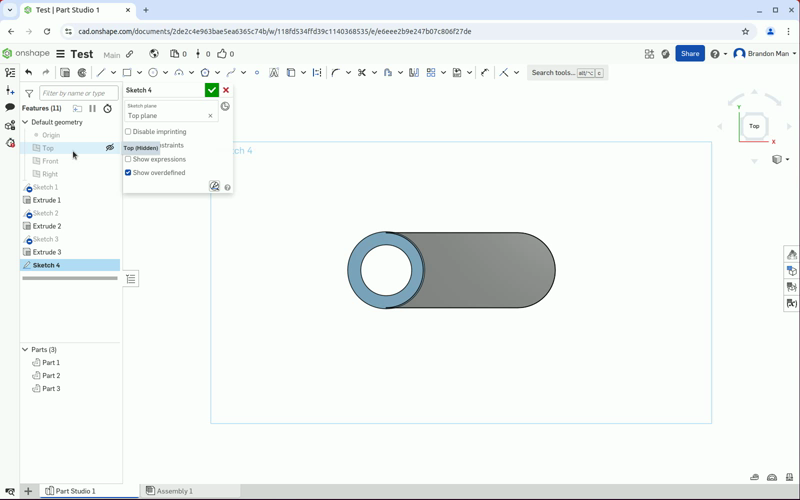
mouse_move(73, 352)
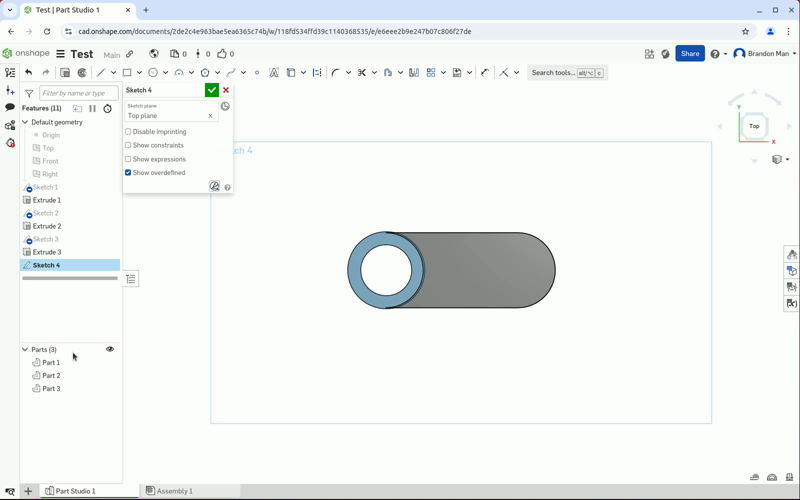
key(y)
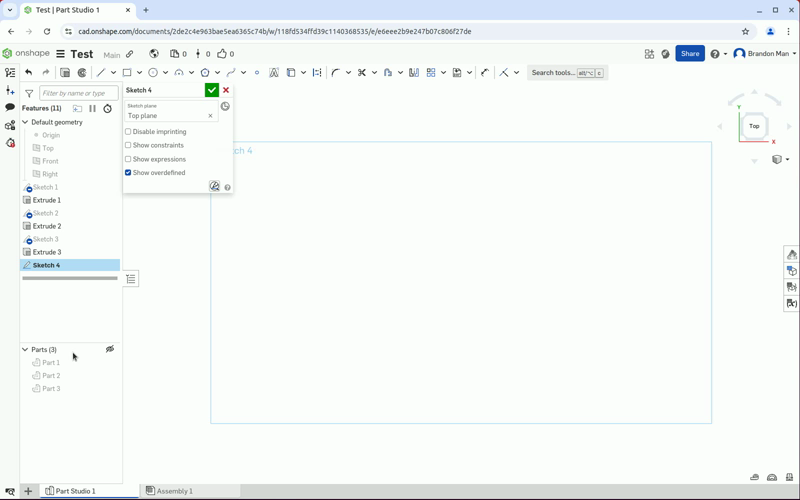
key(c)
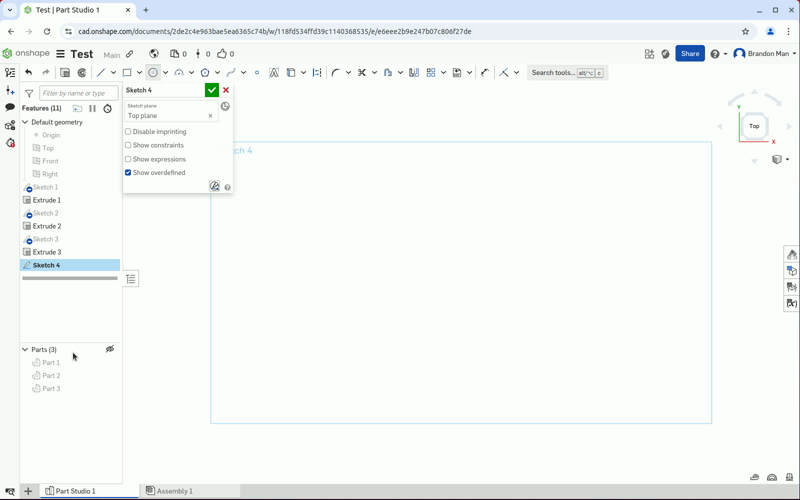
key_down(shift)
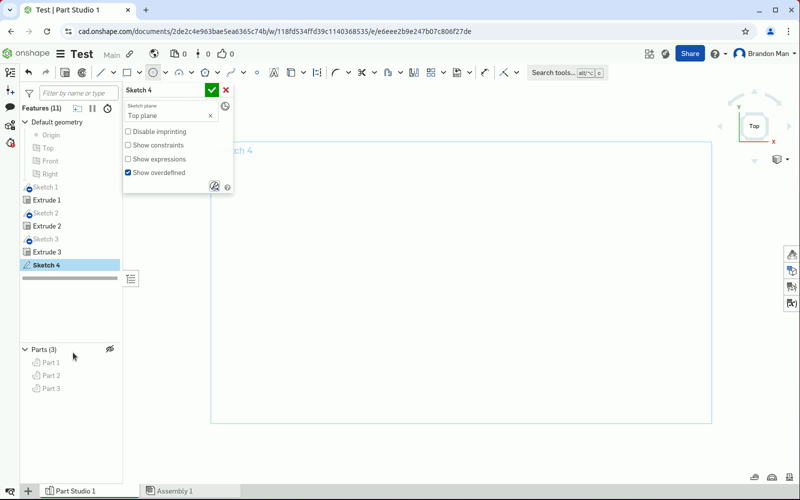
mouse_move(518, 270)
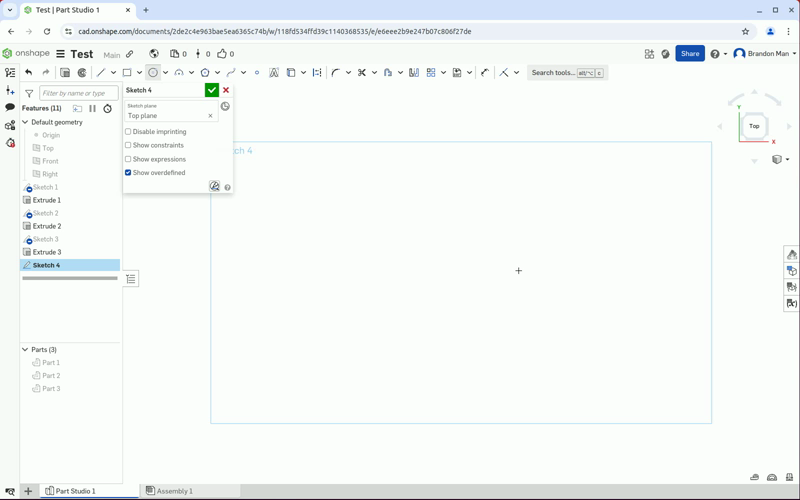
click(518, 270)
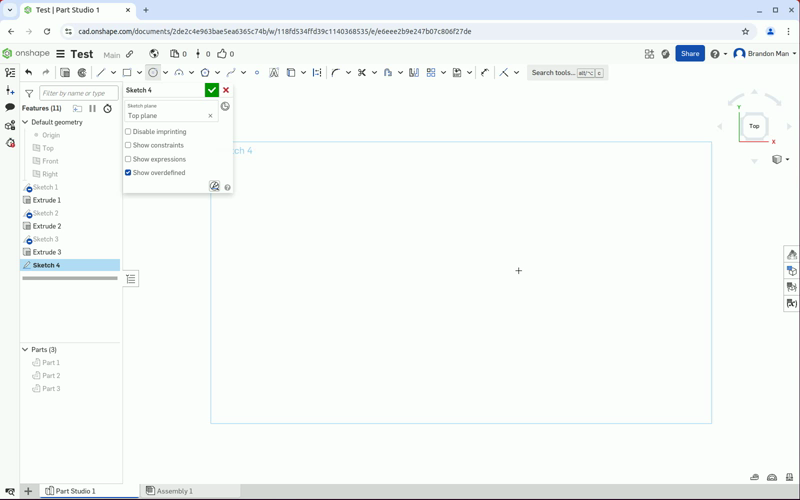
key_up(shift)
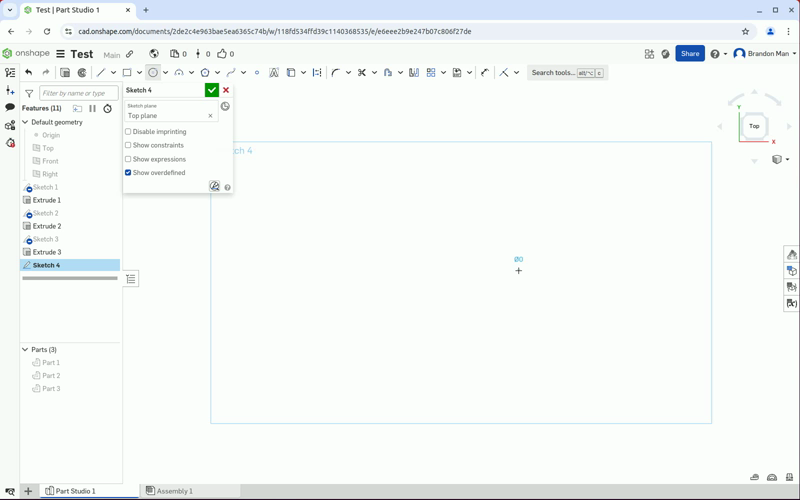
mouse_move(556, 270)
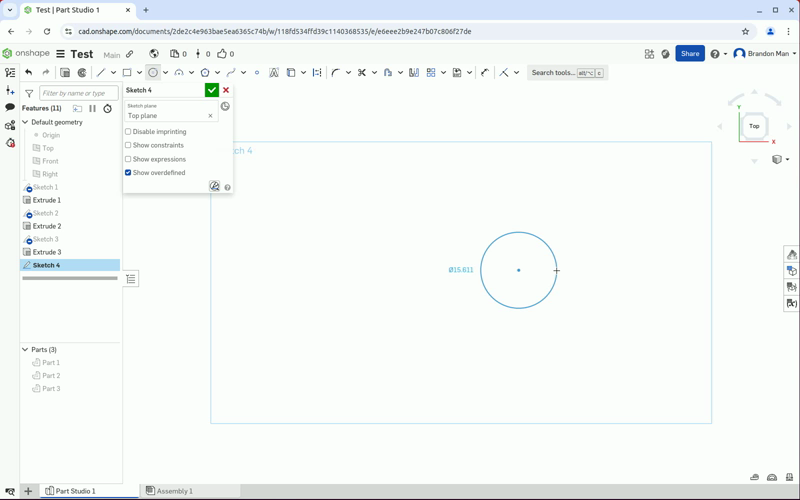
click(556, 270)
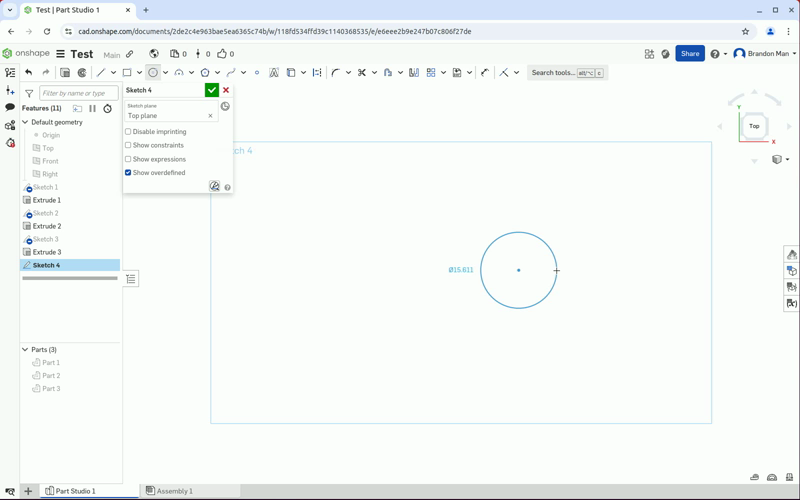
key(esc)
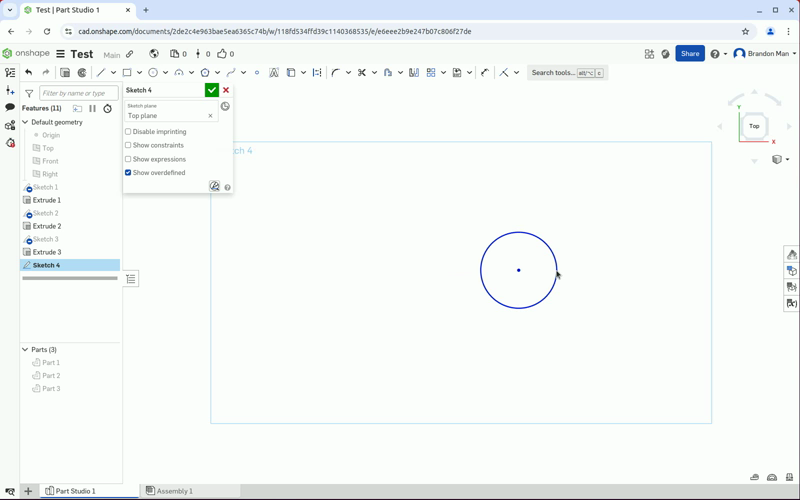
key(c)
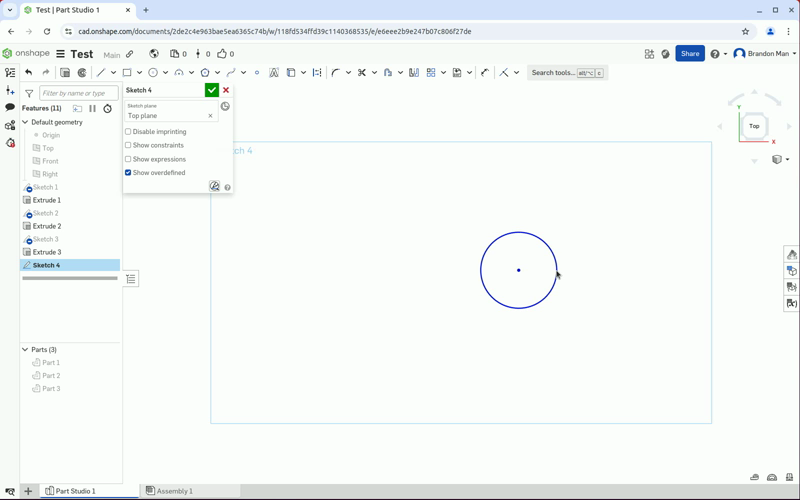
key_down(shift)
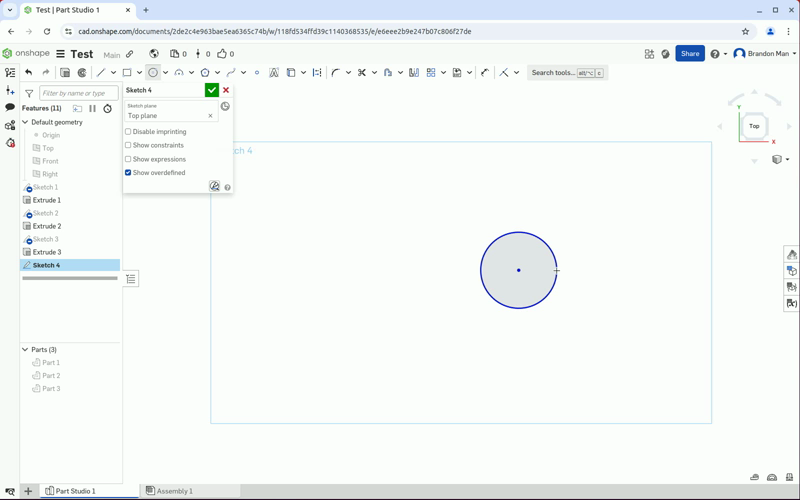
mouse_move(518, 270)
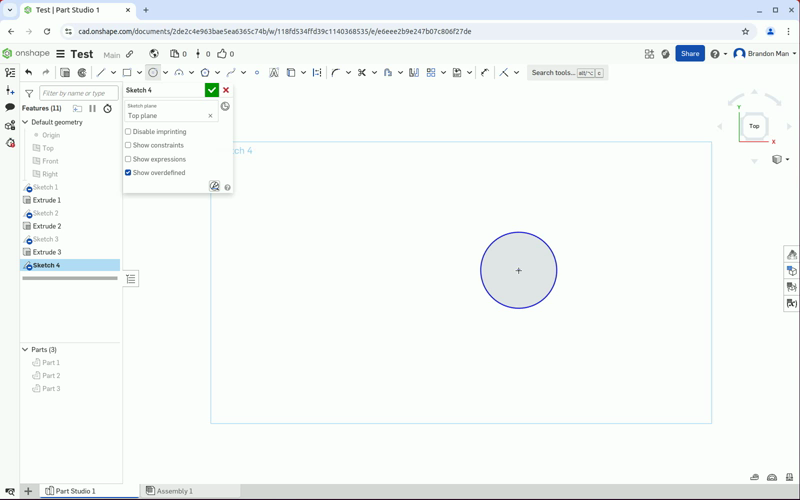
click(518, 270)
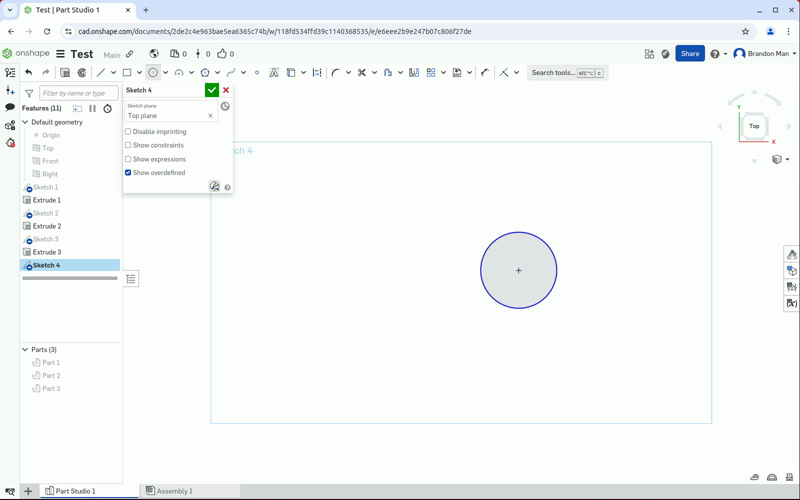
key_up(shift)
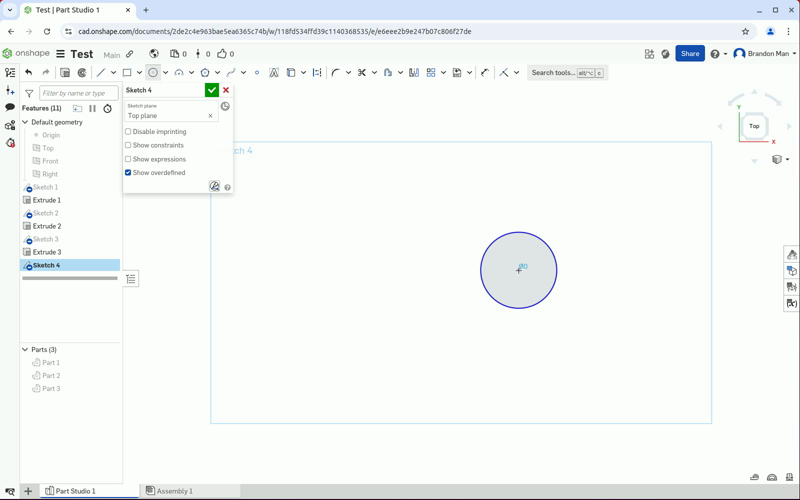
mouse_move(543, 270)
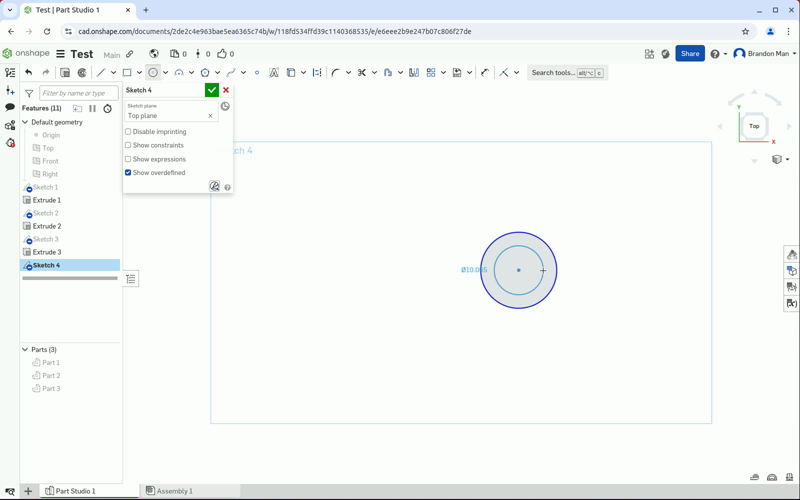
click(543, 270)
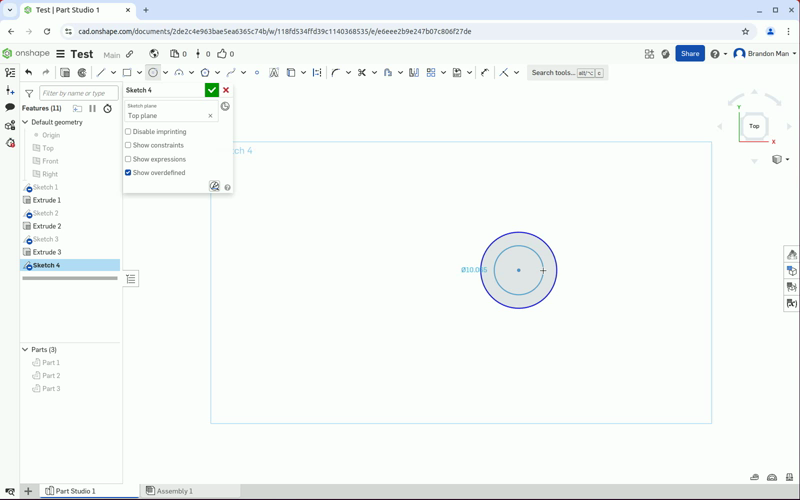
key(esc)
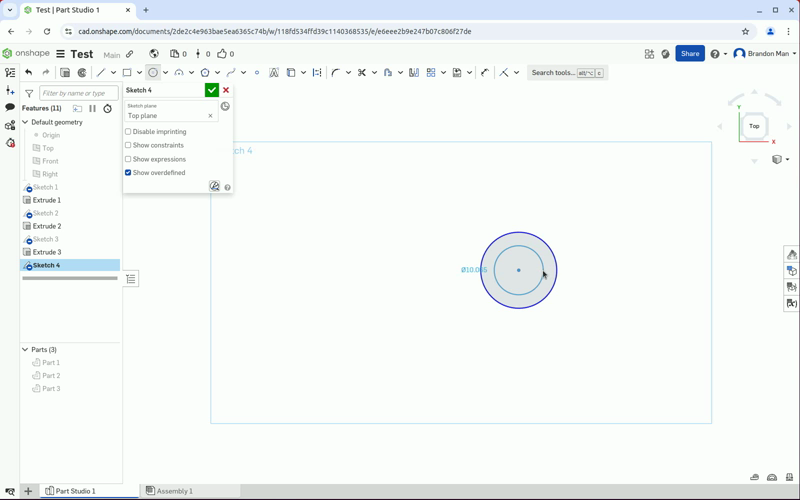
mouse_move(542, 281)
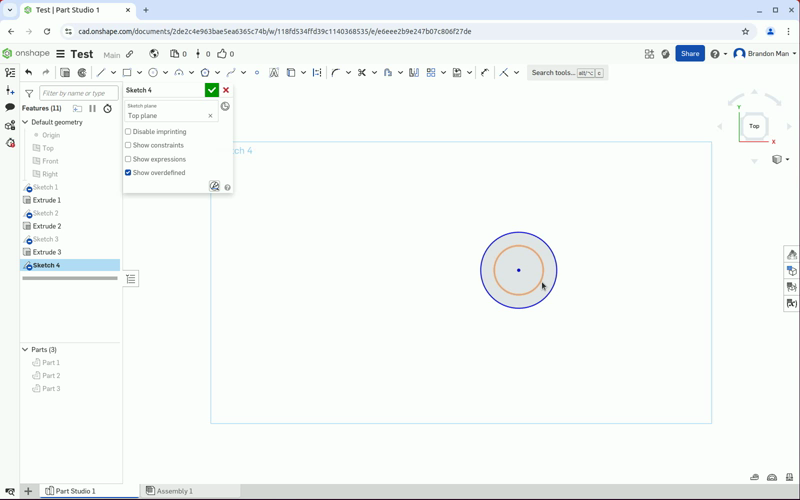
click(542, 281)
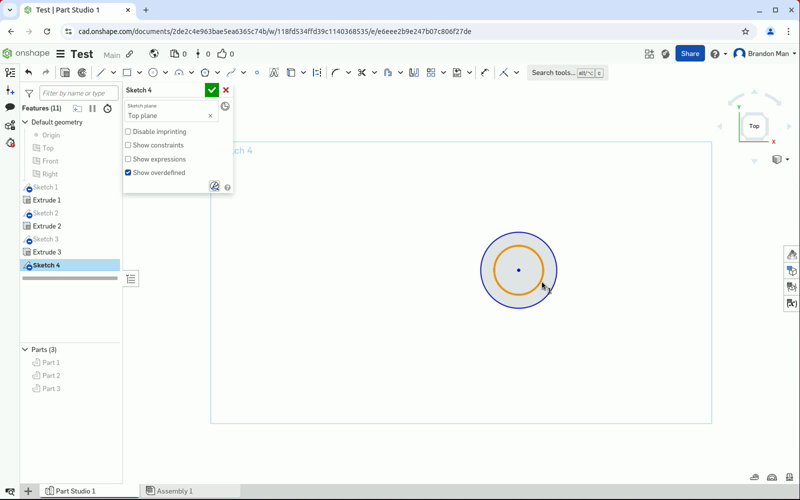
mouse_move(73, 352)
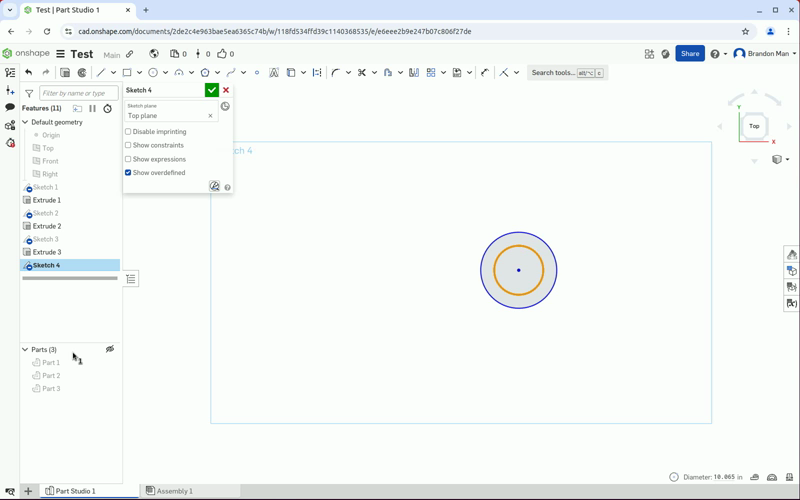
key(shift+y)
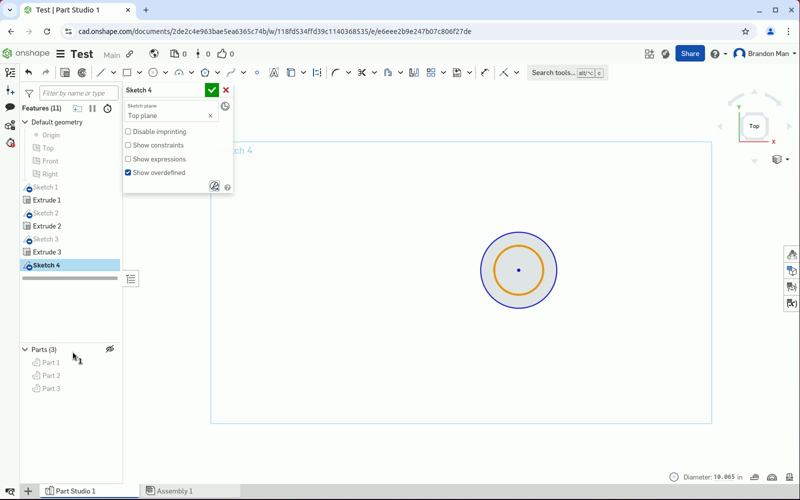
key(shift+e)
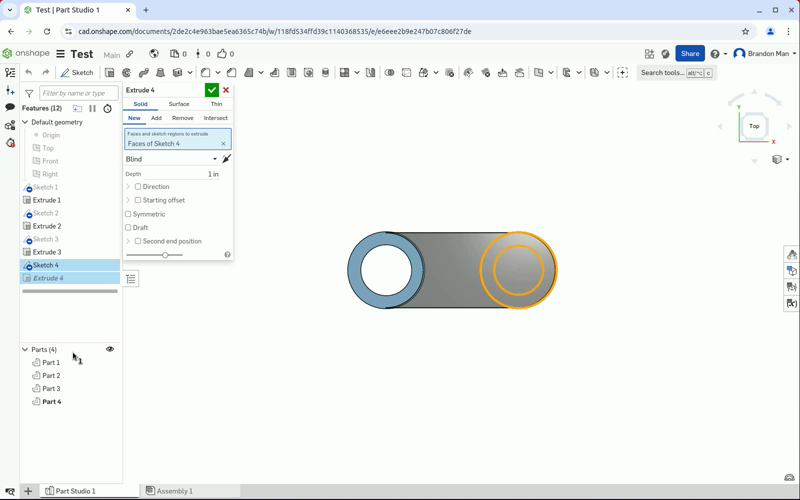
mouse_move(143, 106)
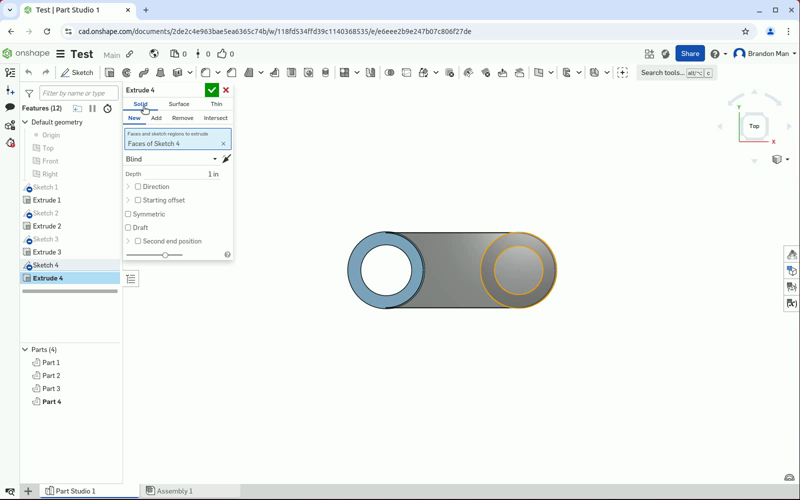
click(143, 106)
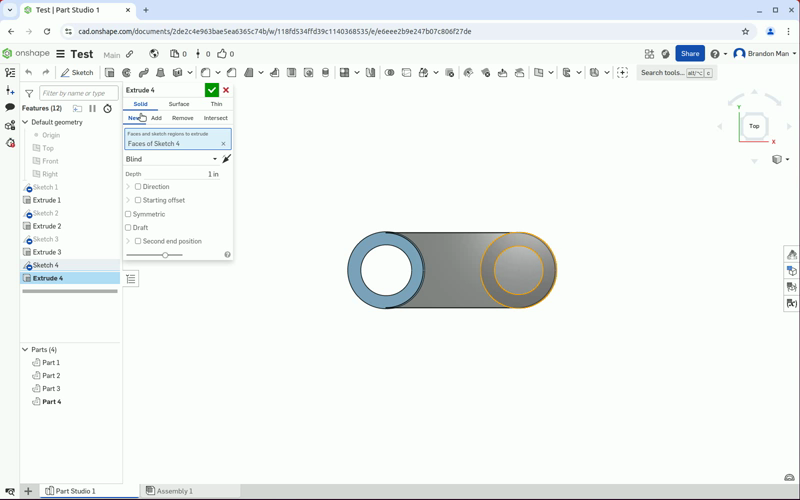
mouse_move(137, 120)
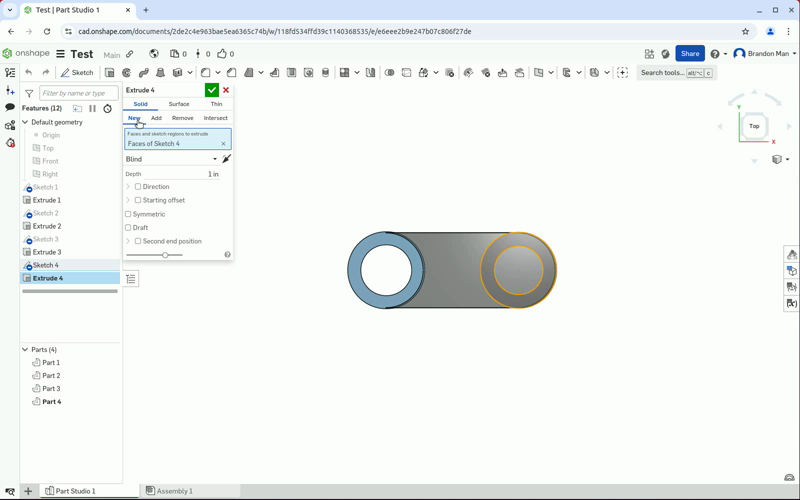
click(137, 120)
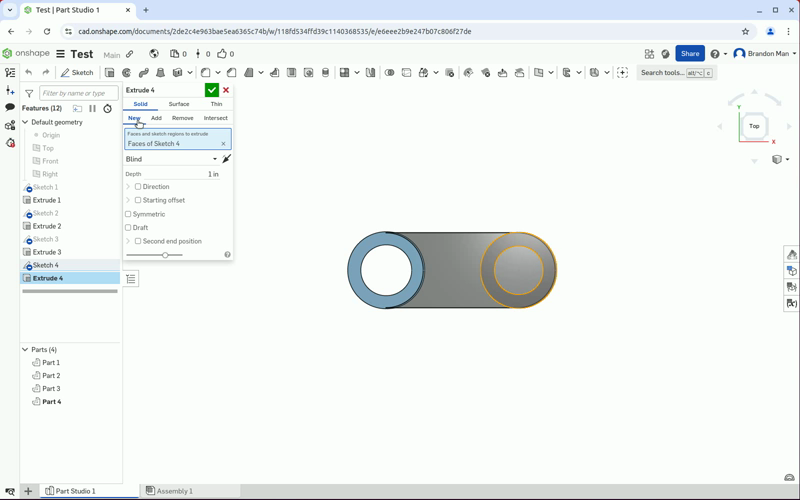
key(tab, 4)
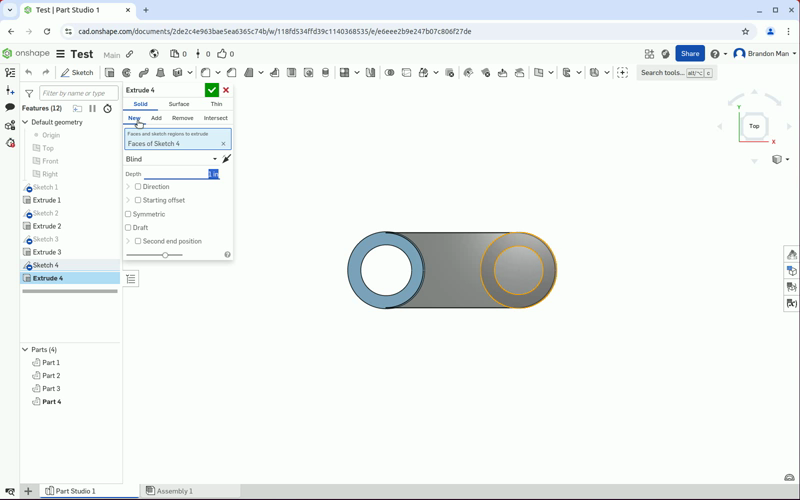
text(3.37)
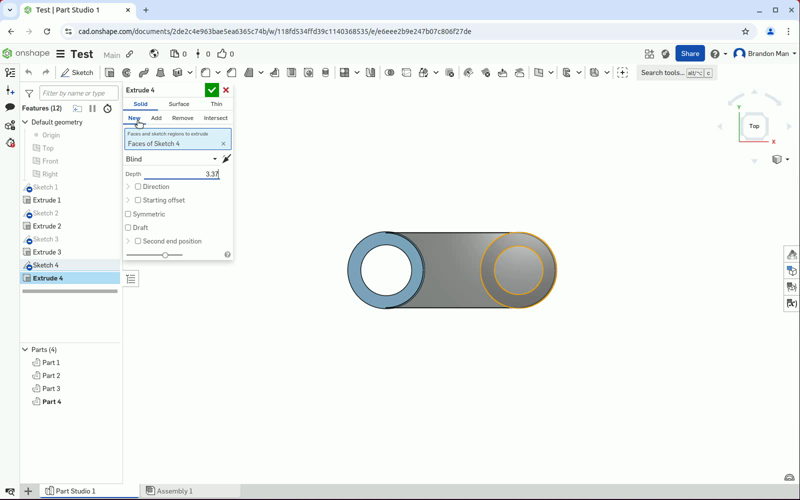
key(enter)
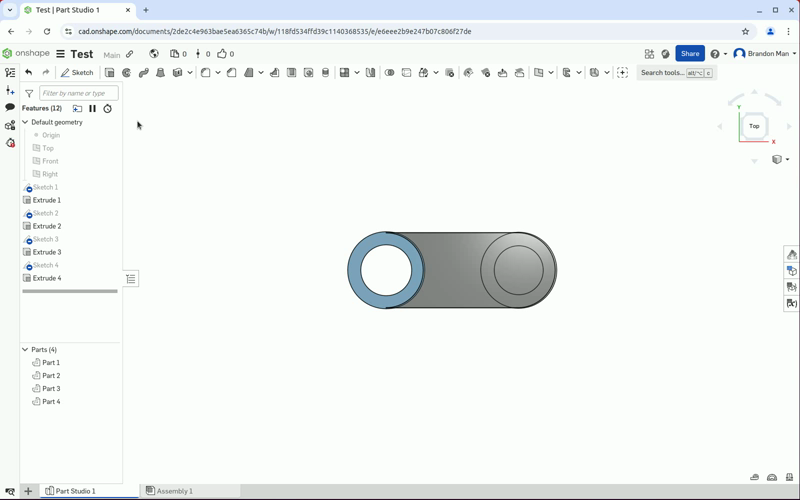
key(shift+h)
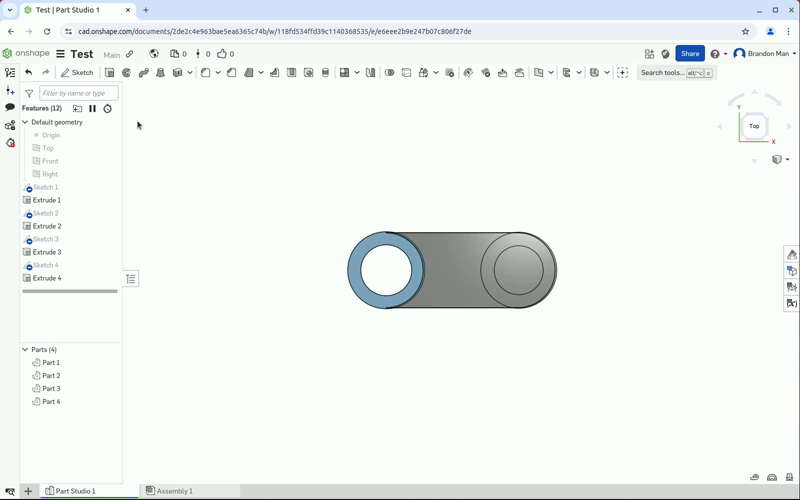
key(shift+h)
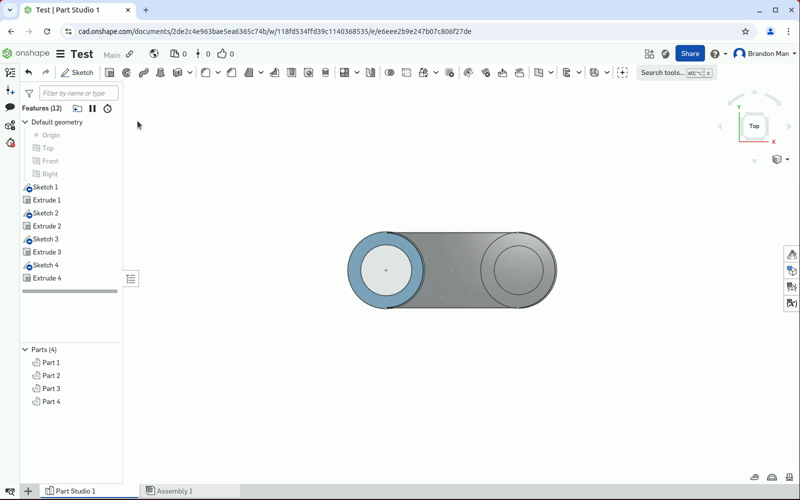
key(shift+7)
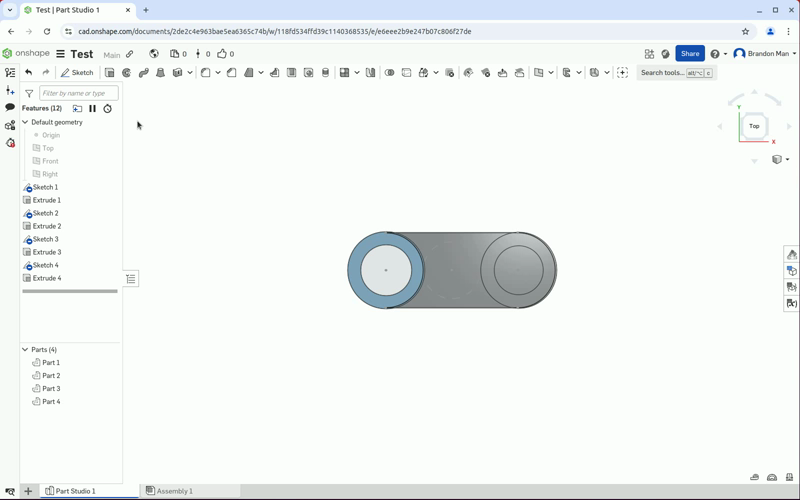
key(up, 3)
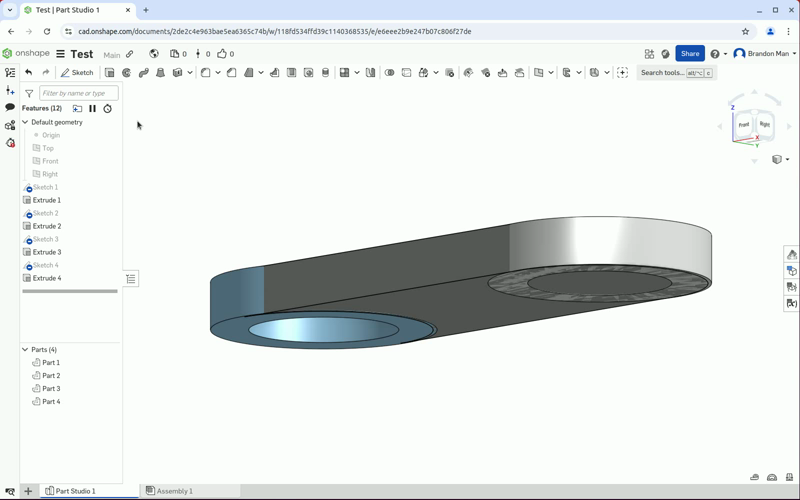
key(left, 3)
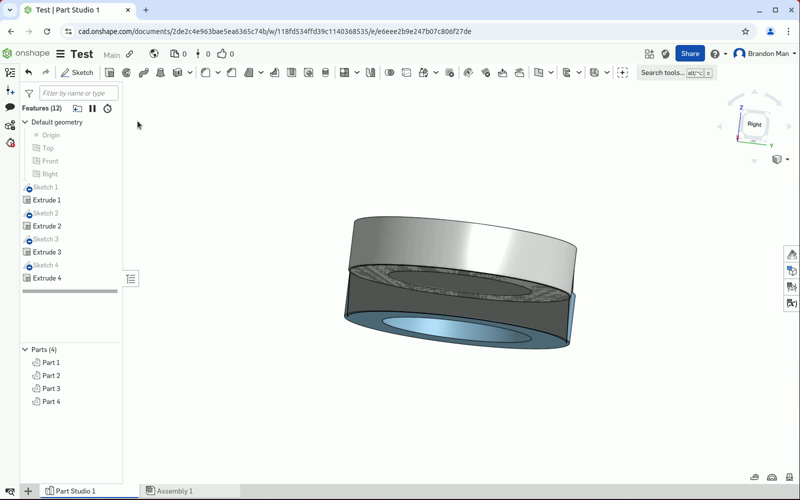
key(right, 3)
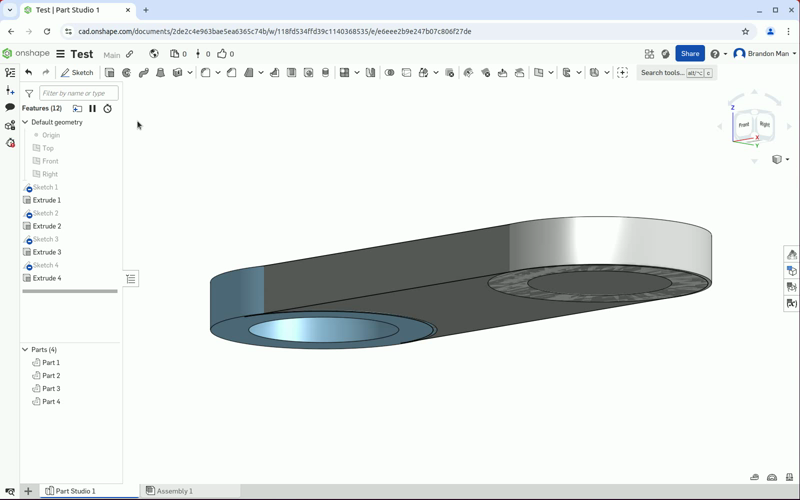
key(down, 3)
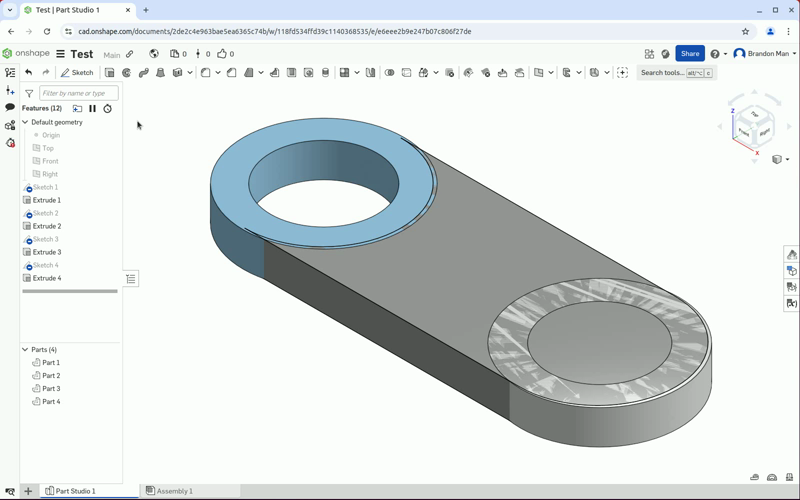
mouse_move(73, 189)
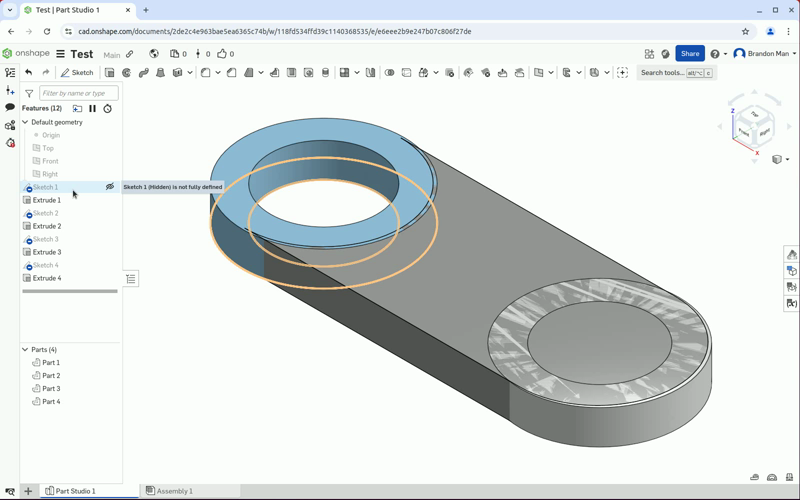
click(73, 189)